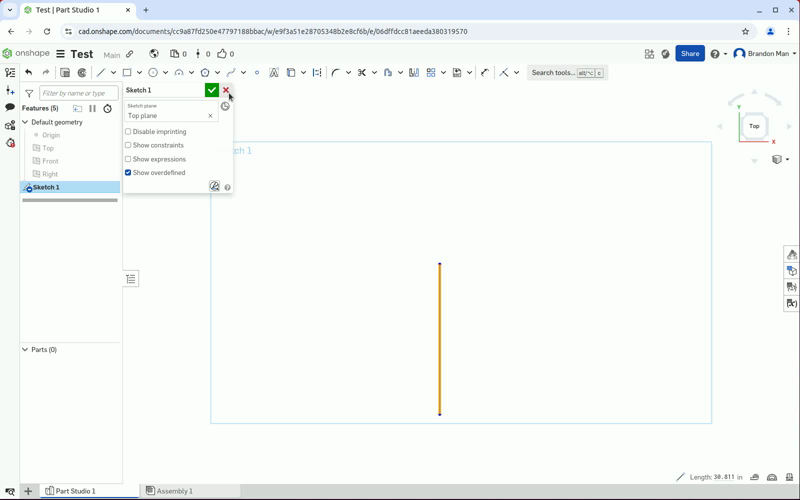
key(shift+h)
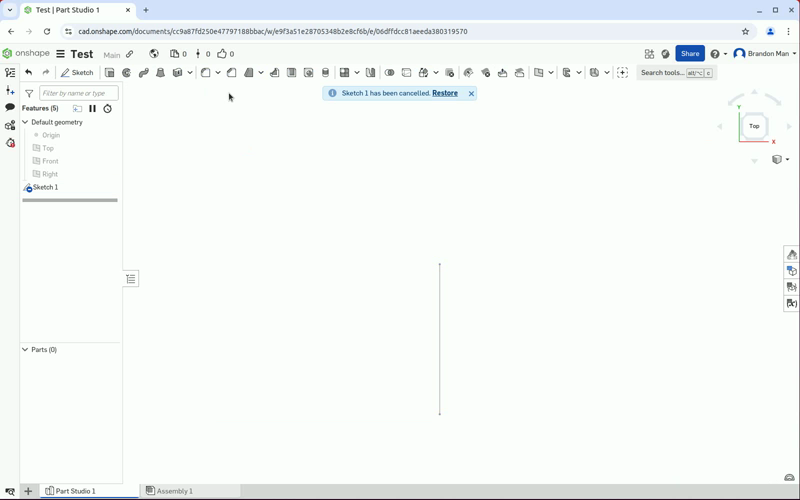
key(shift+s)
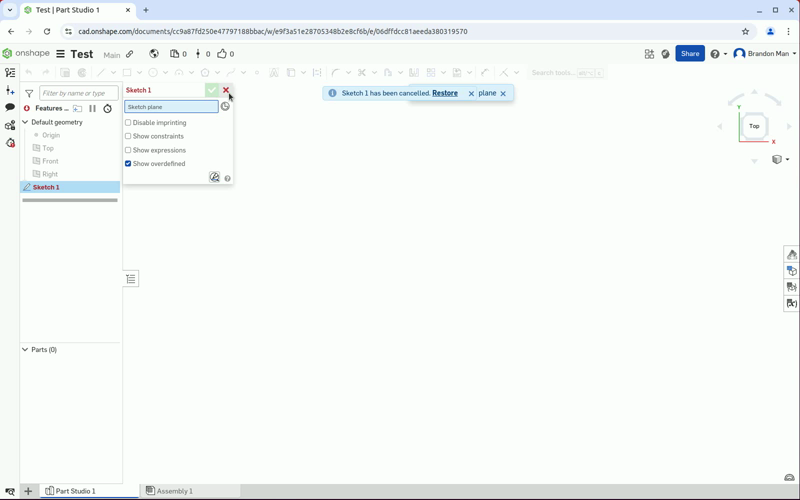
mouse_move(73, 150)
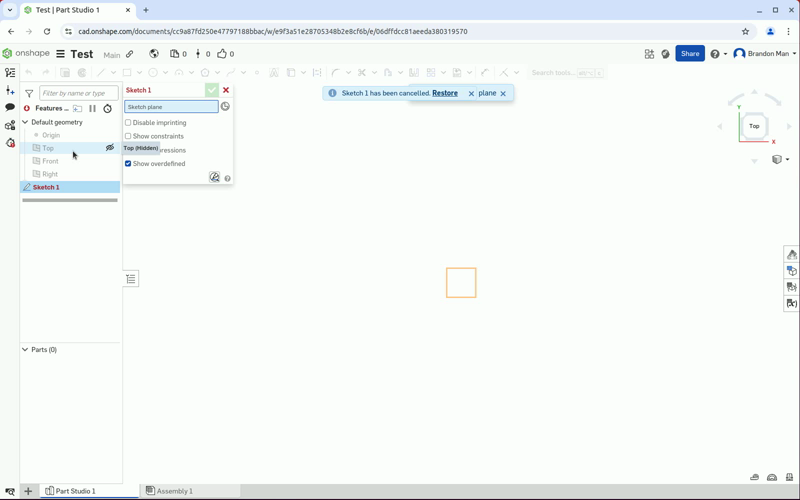
click(73, 150)
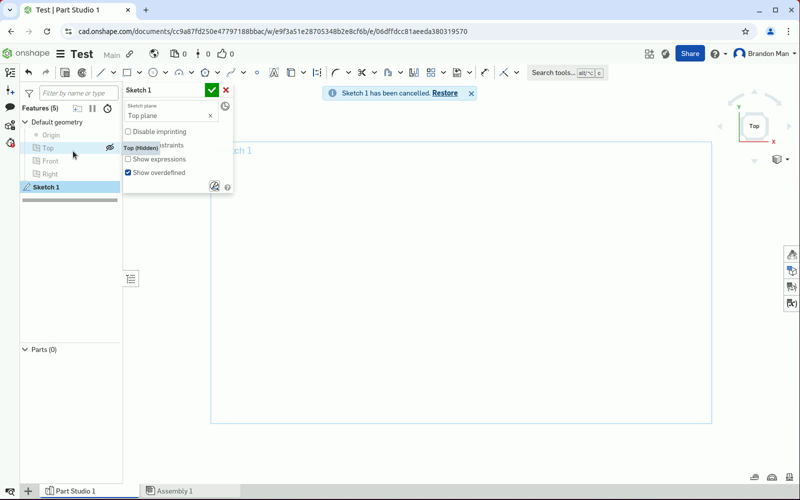
mouse_move(73, 352)
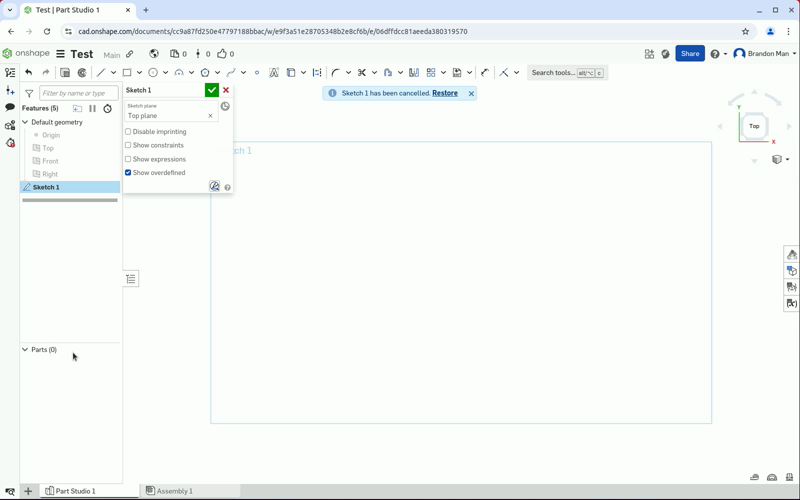
key(y)
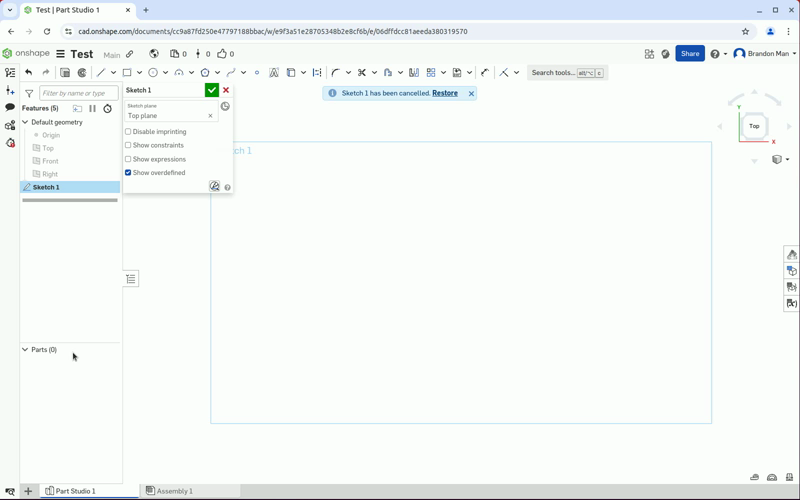
key(a)
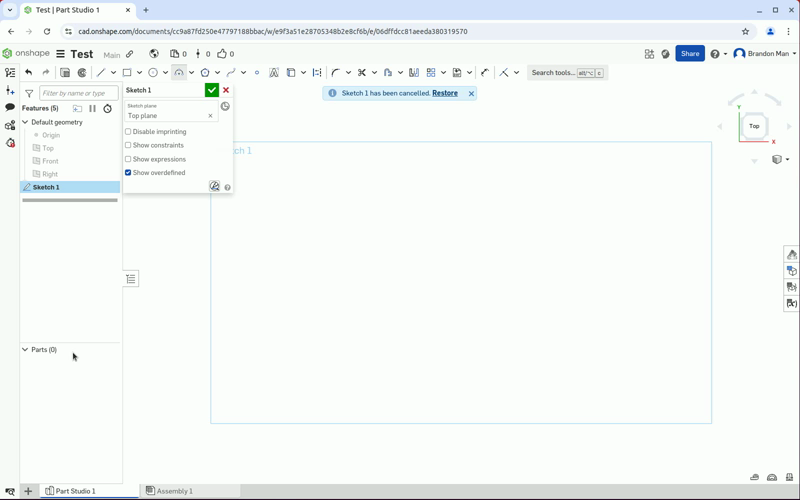
key_down(shift)
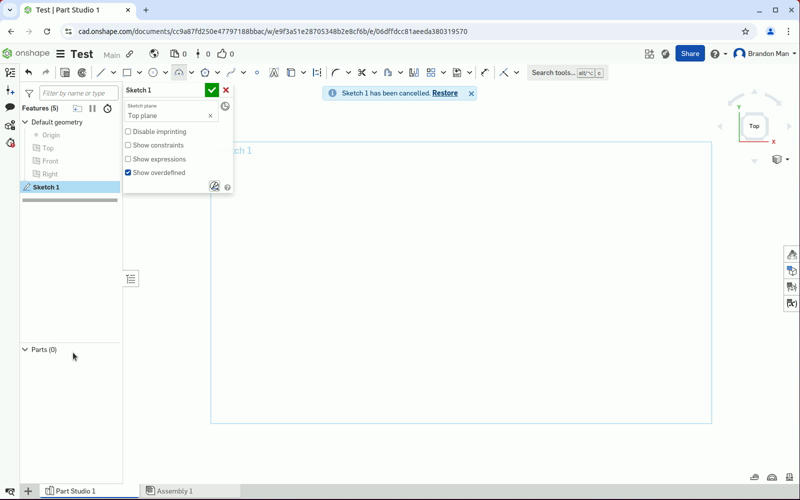
mouse_move(460, 347)
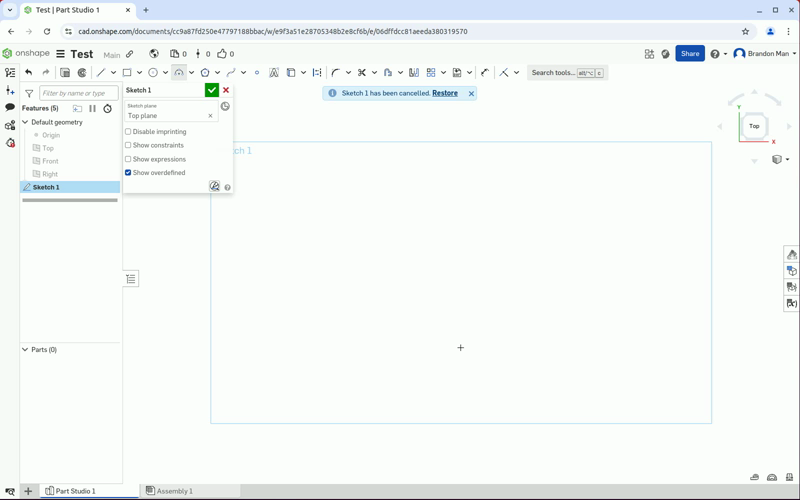
click(460, 347)
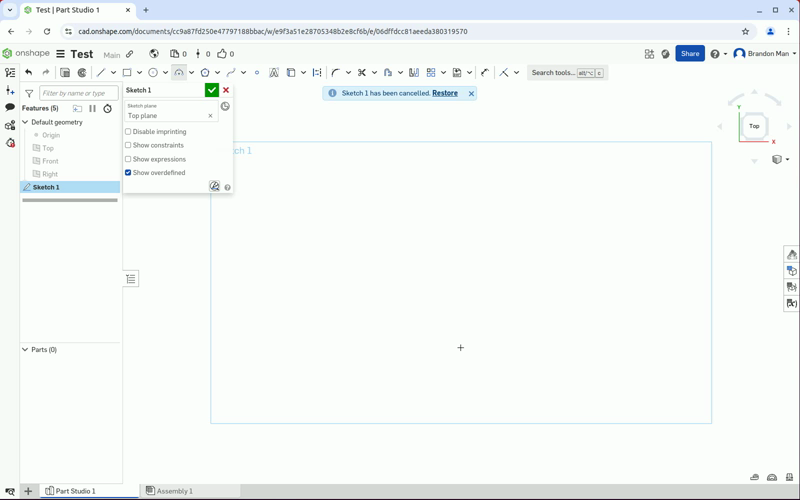
key_up(shift)
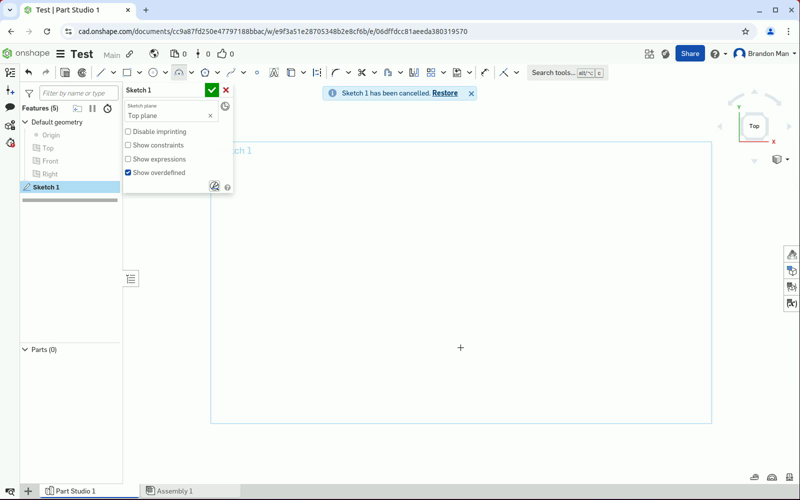
key_down(shift)
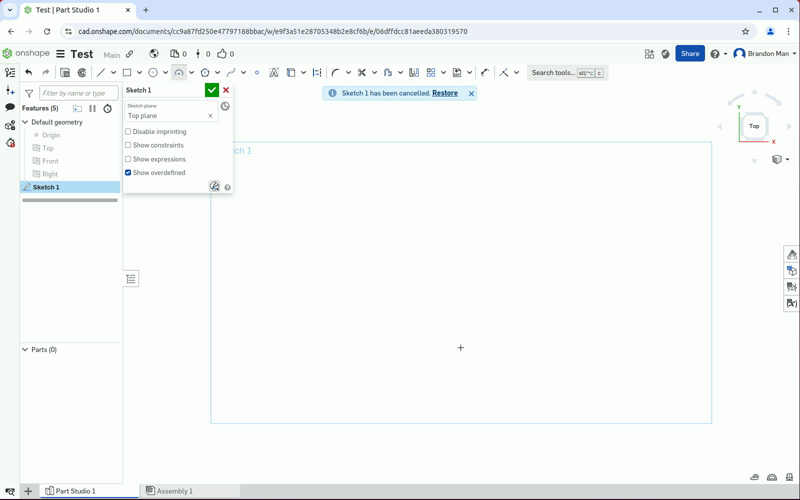
mouse_move(483, 312)
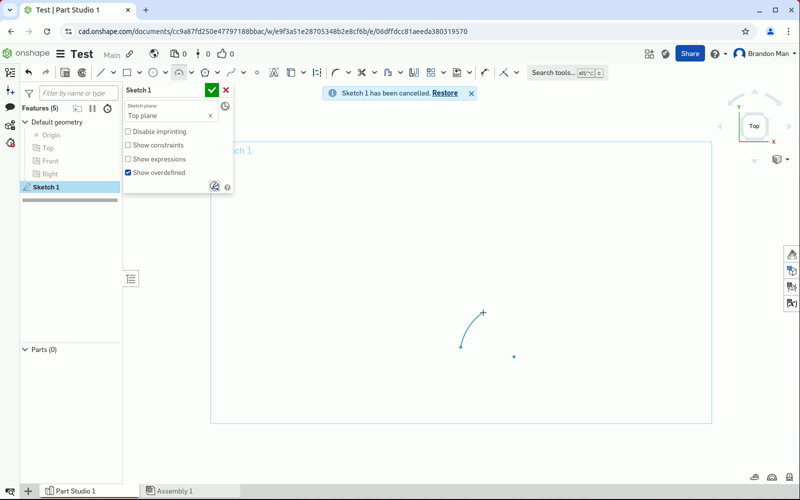
click(483, 312)
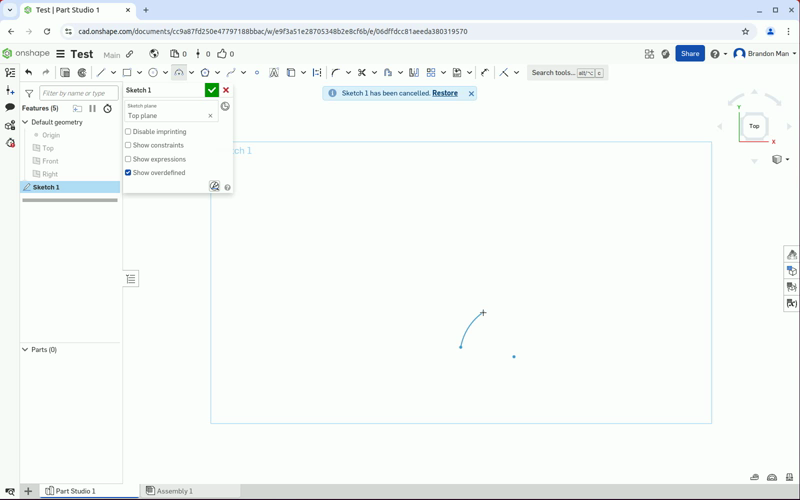
mouse_move(481, 336)
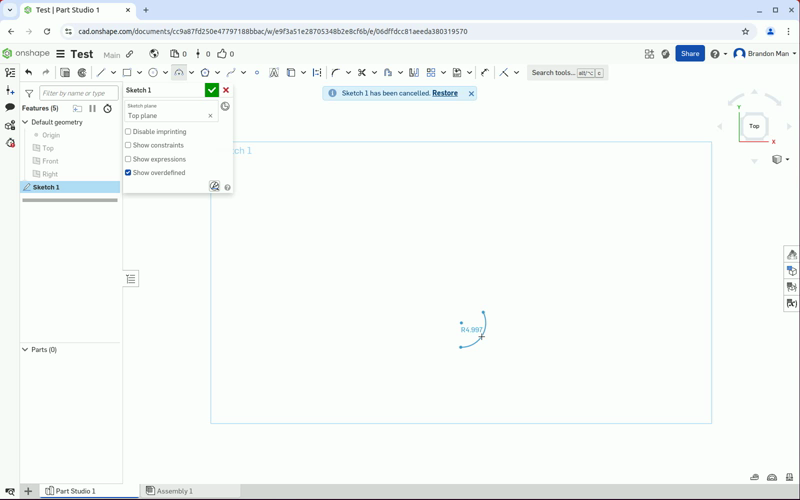
click(481, 336)
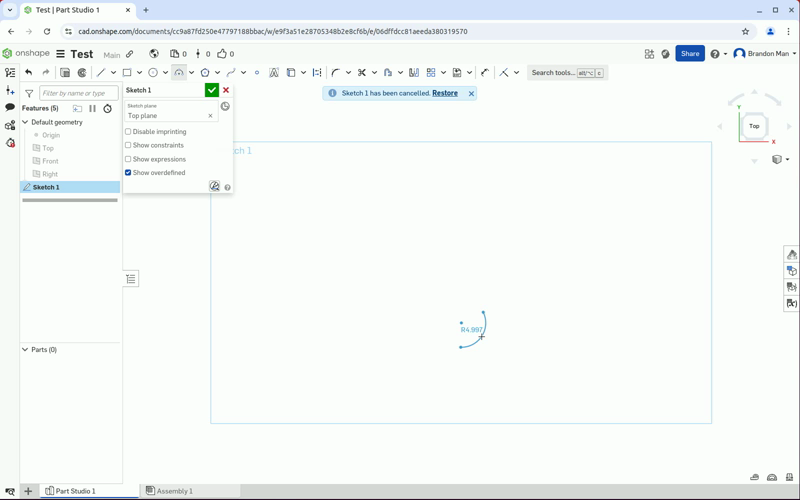
key_up(shift)
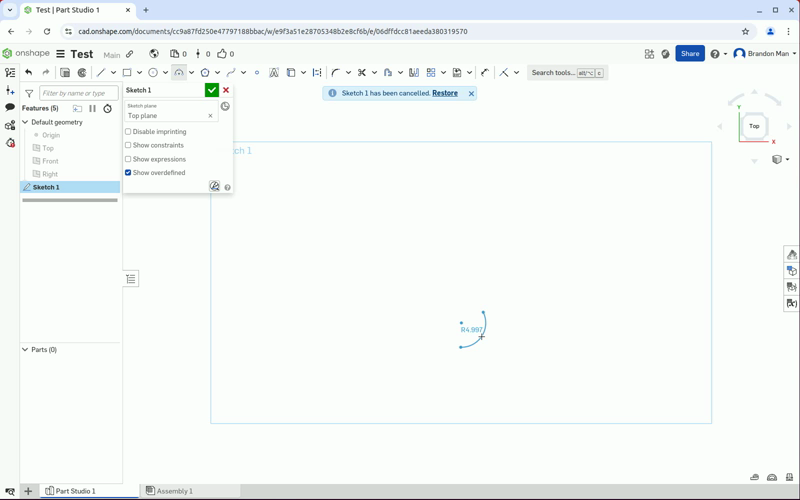
key(esc)
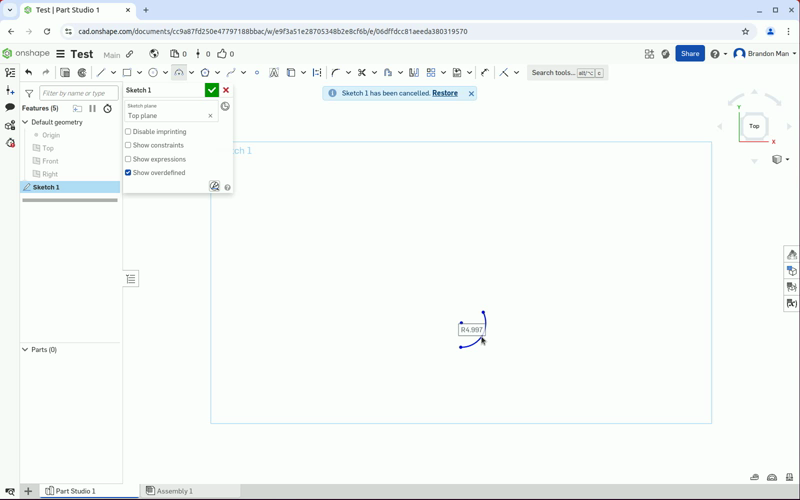
key(l)
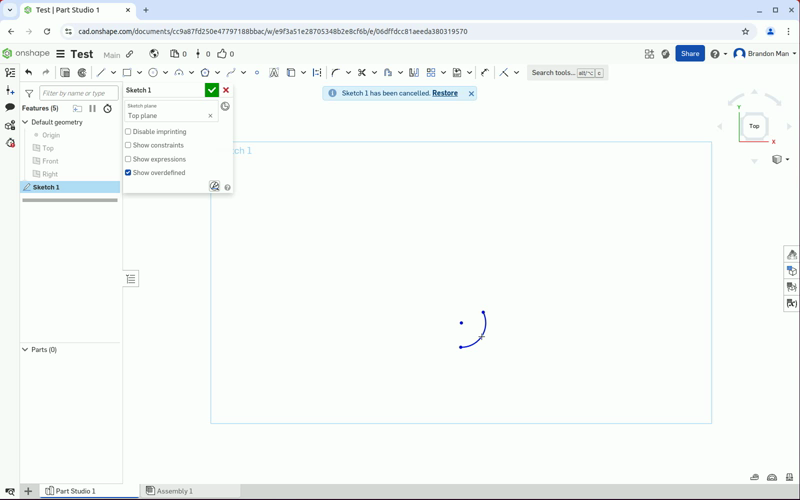
mouse_move(483, 312)
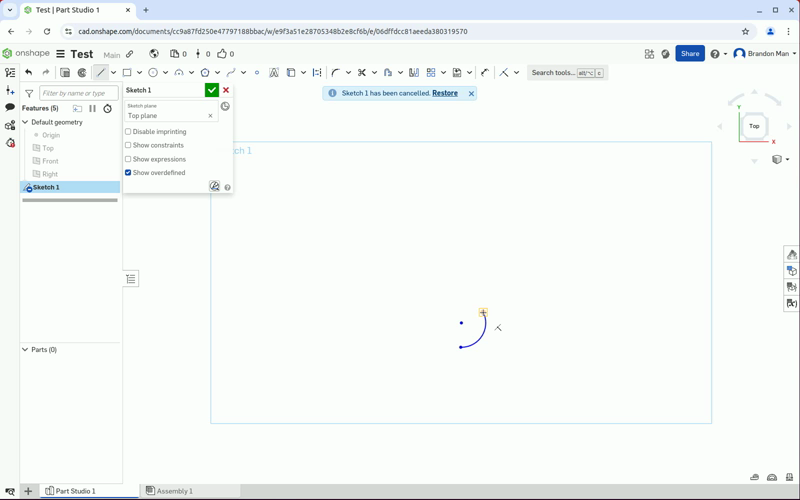
click(483, 312)
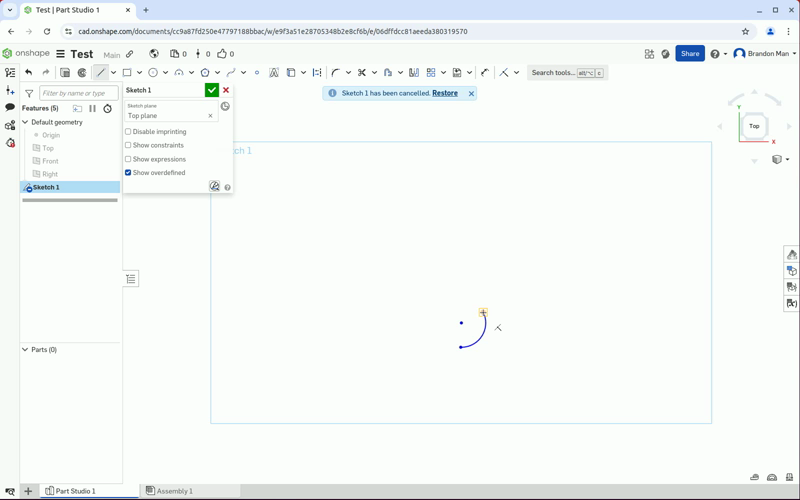
key_down(shift)
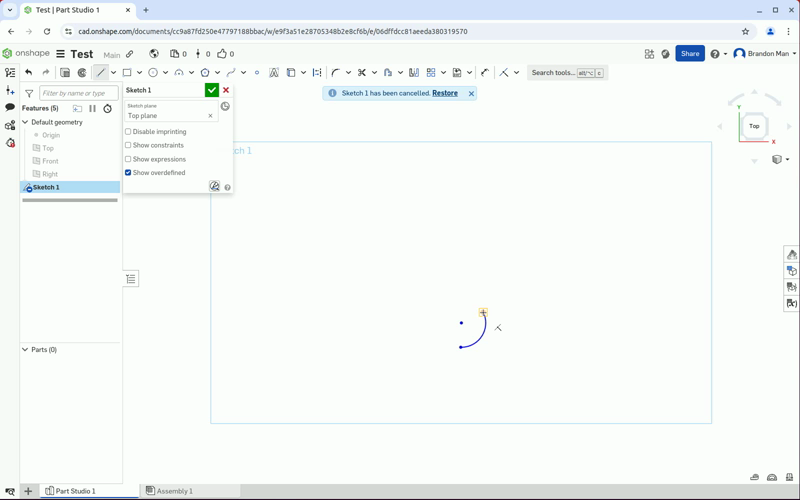
mouse_move(483, 195)
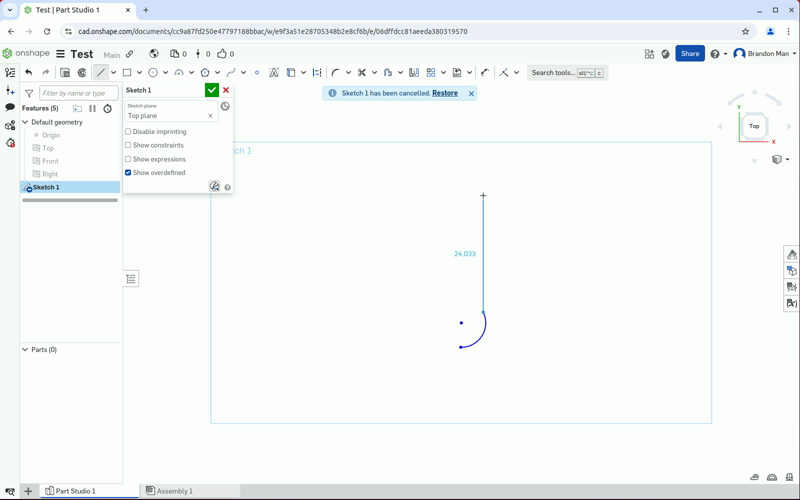
click(483, 195)
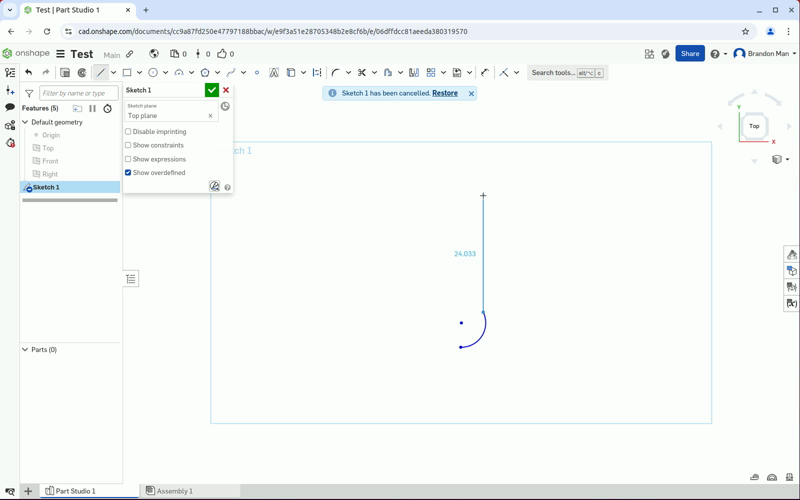
key_up(shift)
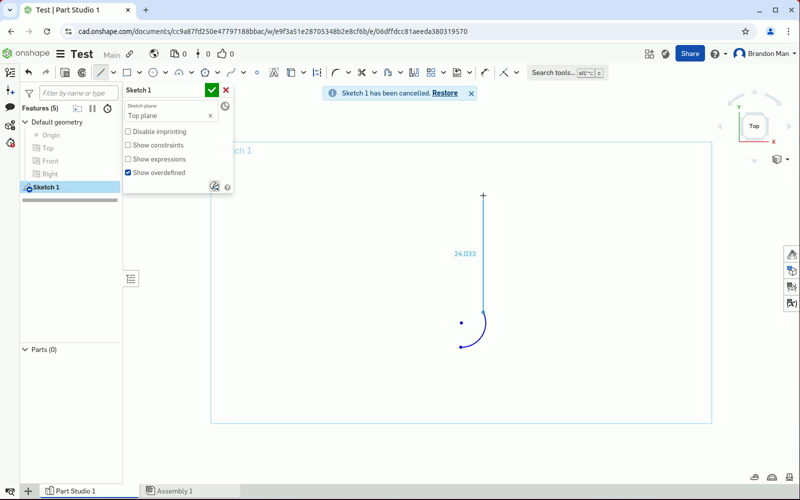
key_down(shift)
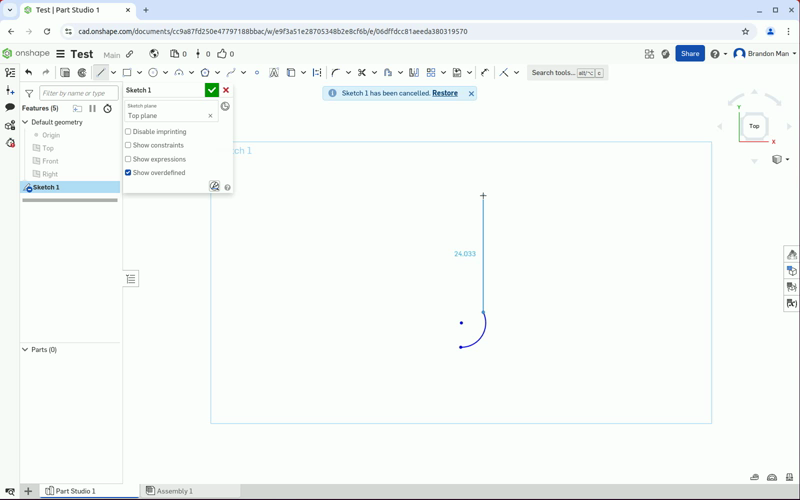
mouse_move(513, 195)
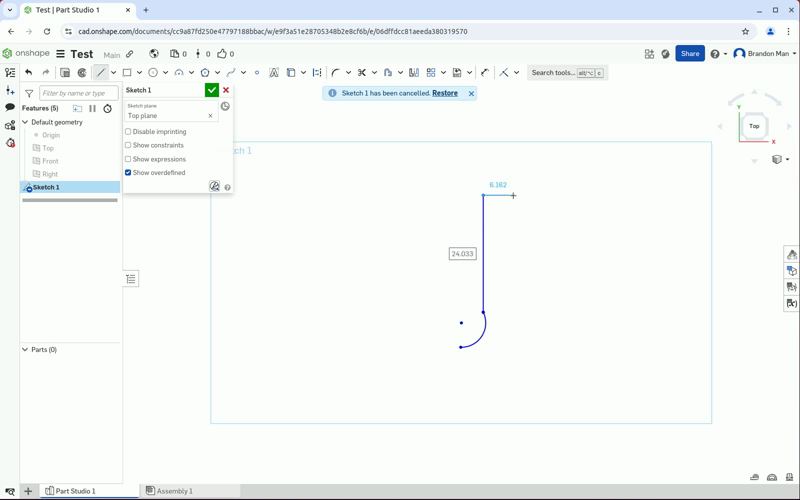
mouse_move(483, 191)
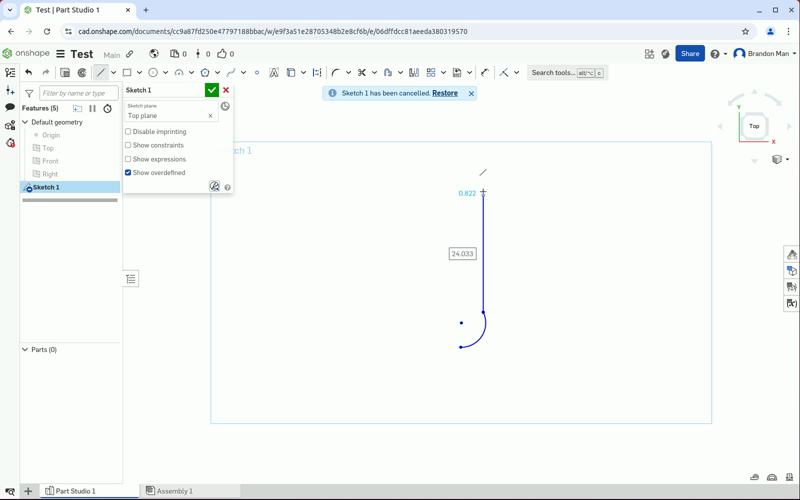
scroll(6)
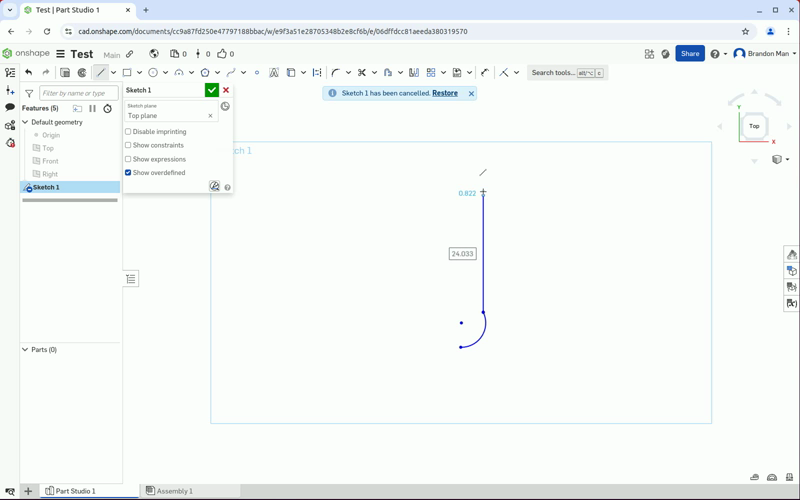
scroll(6)
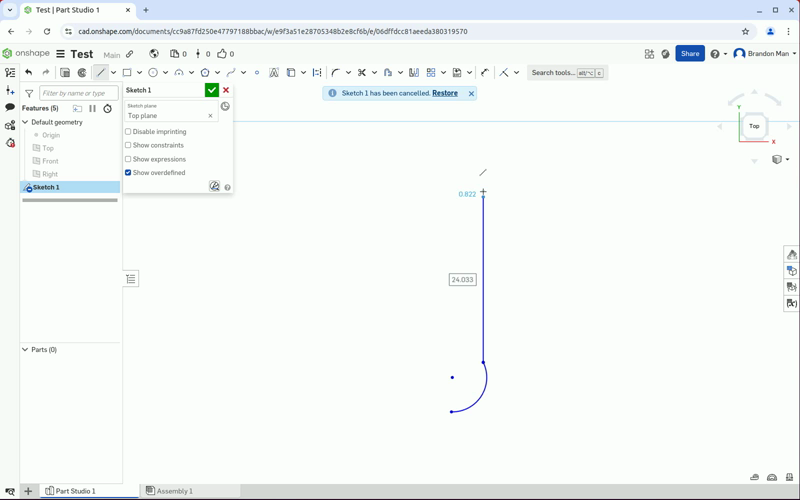
scroll(6)
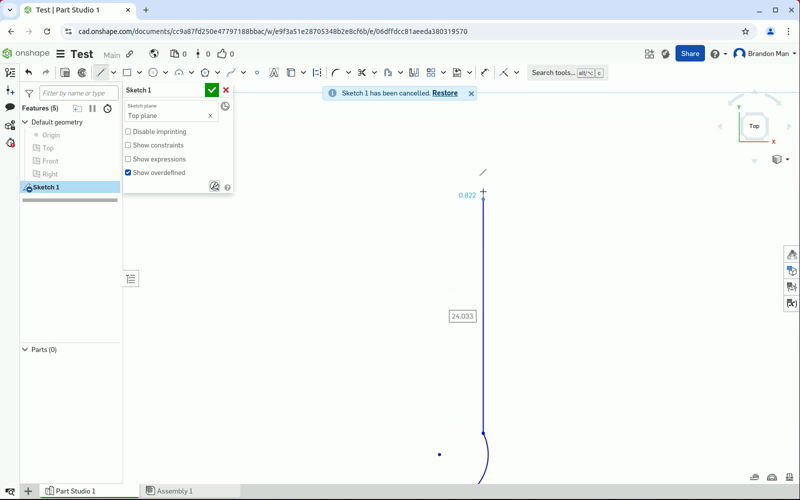
scroll(6)
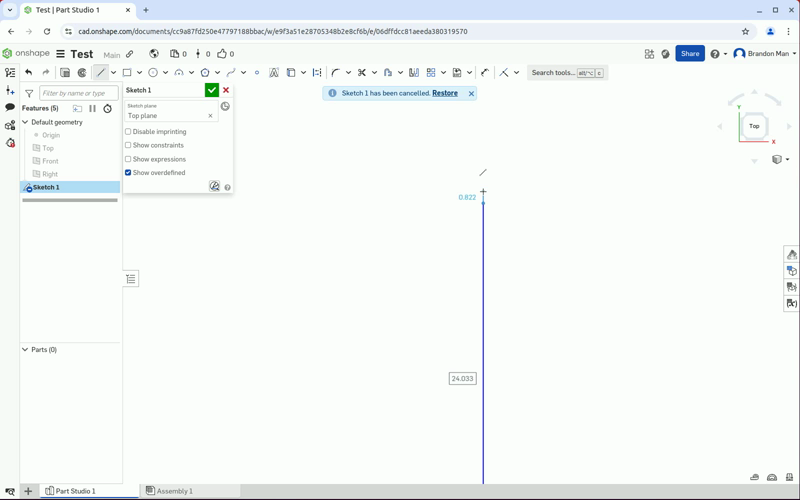
scroll(6)
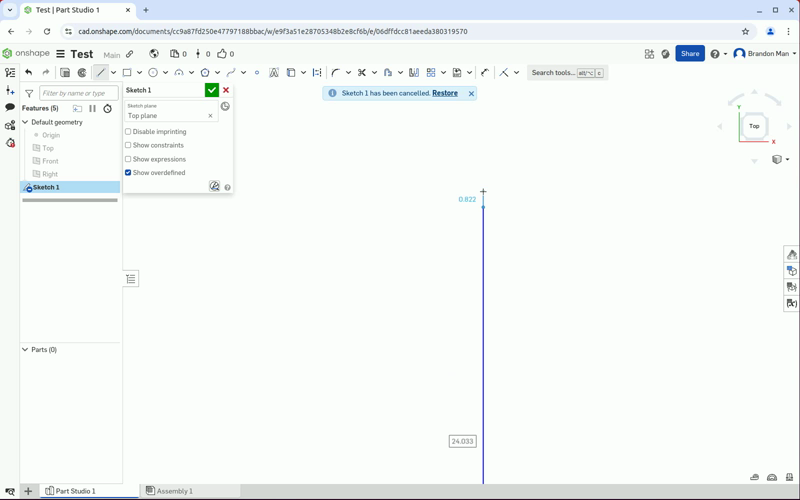
scroll(6)
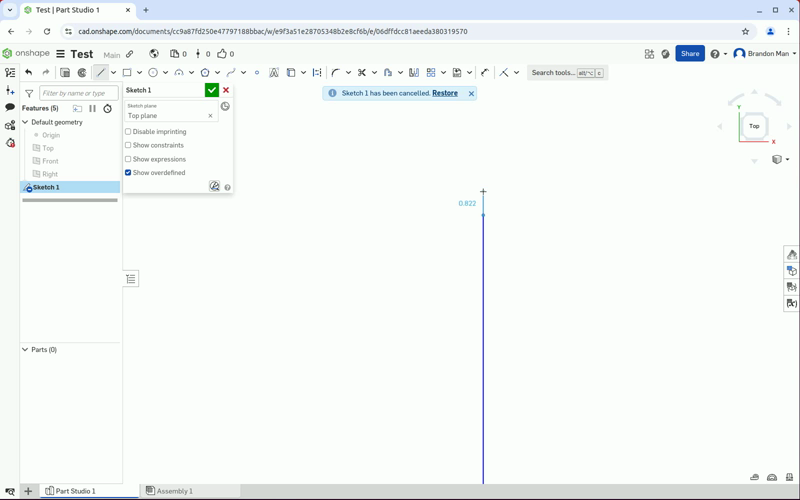
scroll(6)
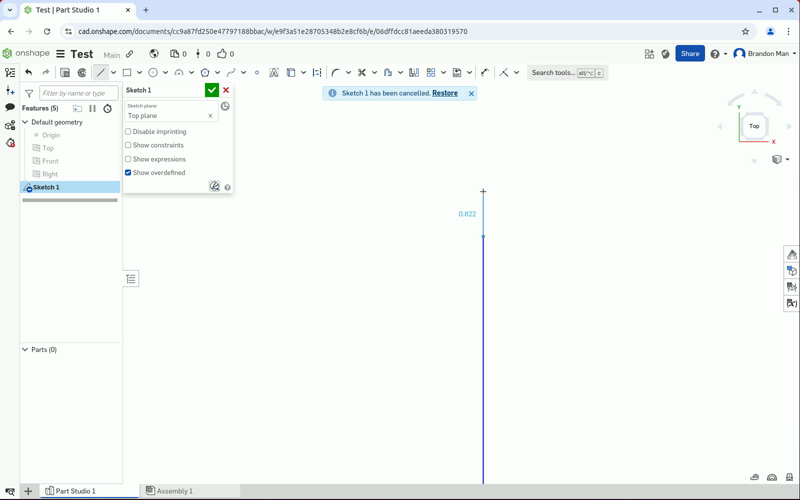
click(483, 191)
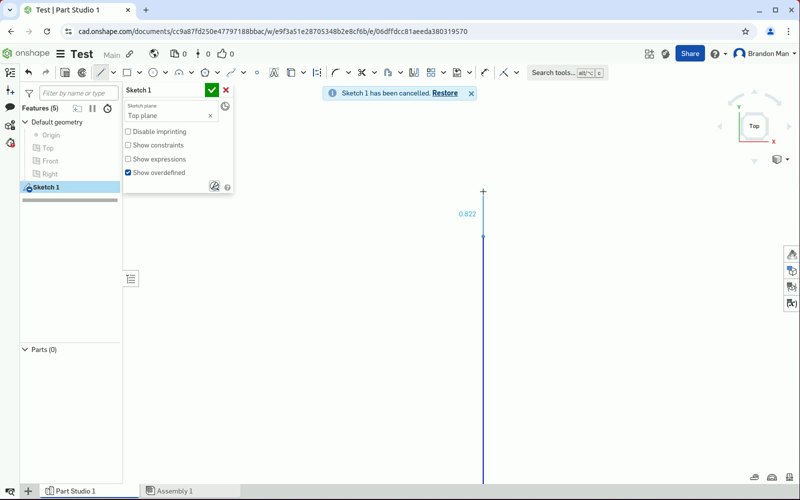
scroll(-6)
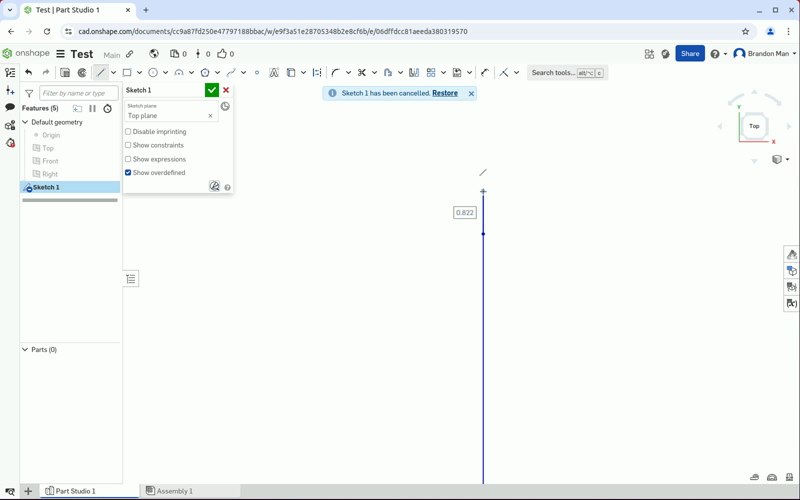
scroll(-6)
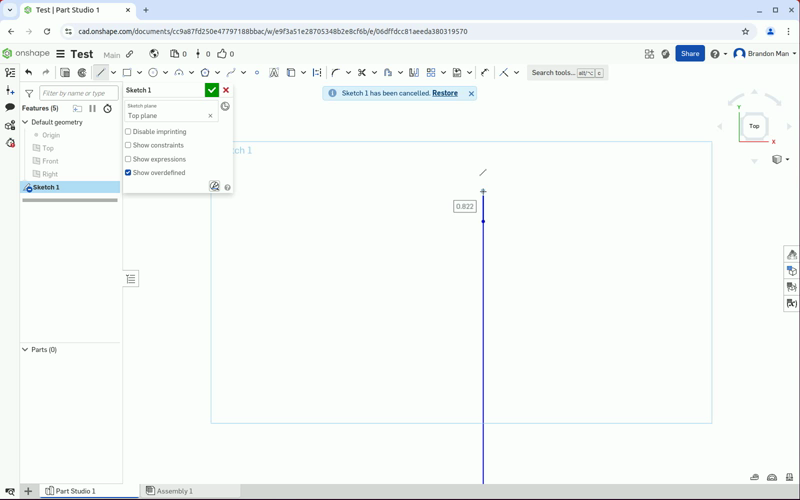
scroll(-6)
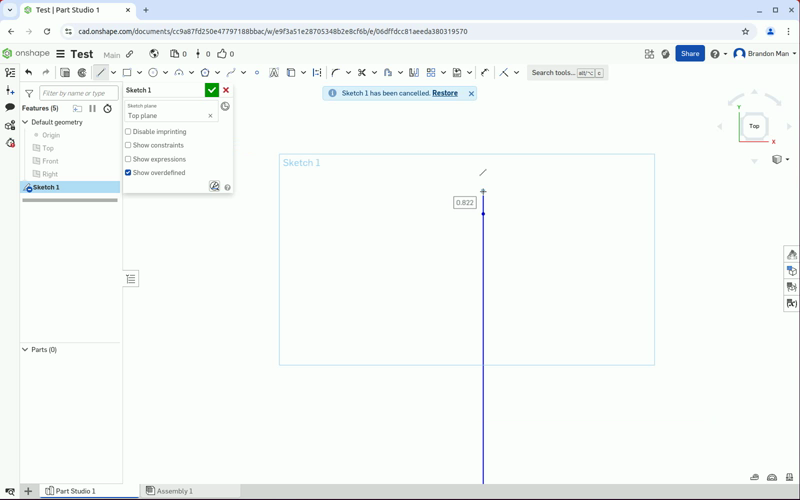
scroll(-6)
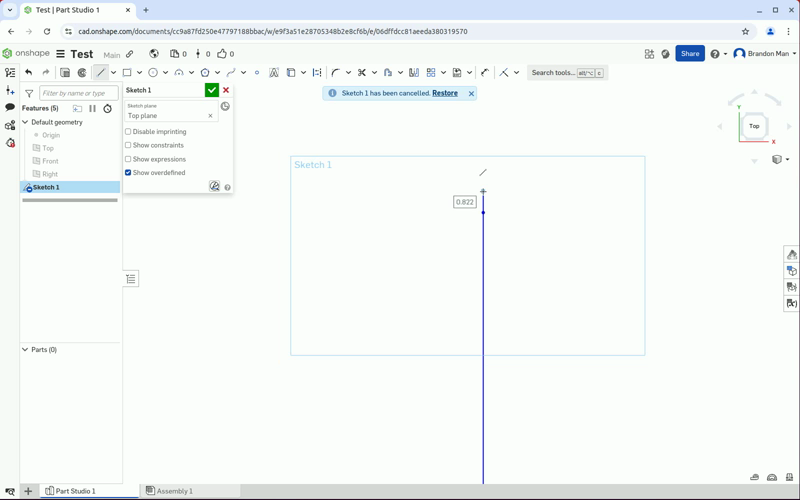
scroll(-6)
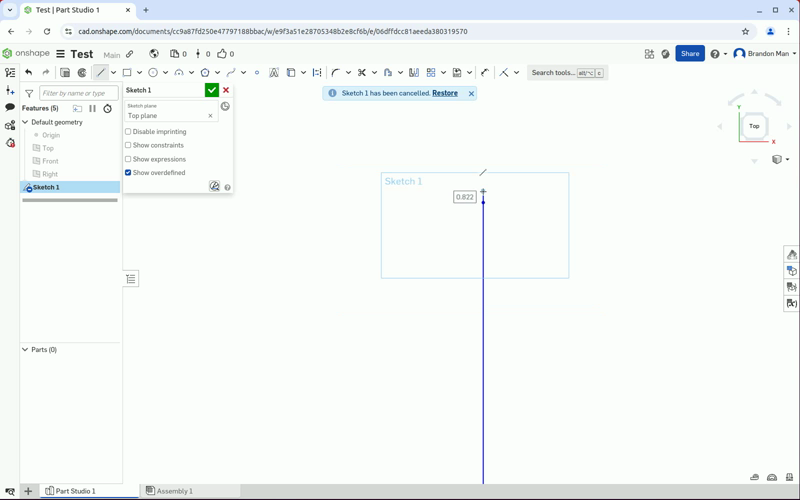
scroll(-6)
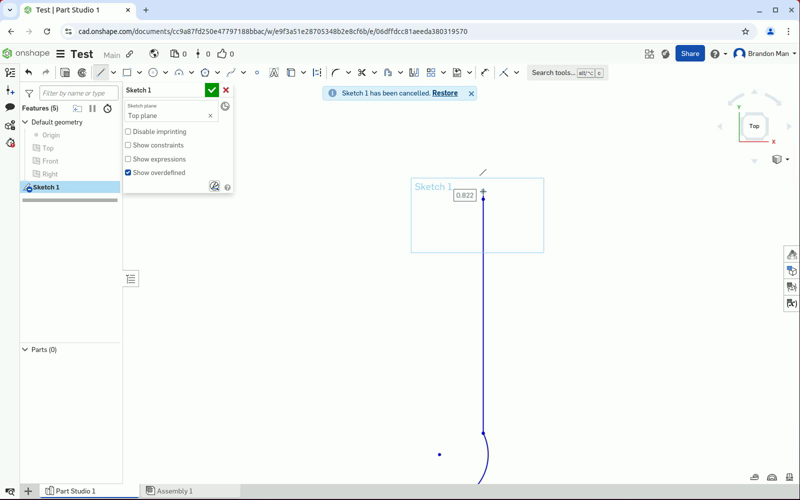
scroll(-6)
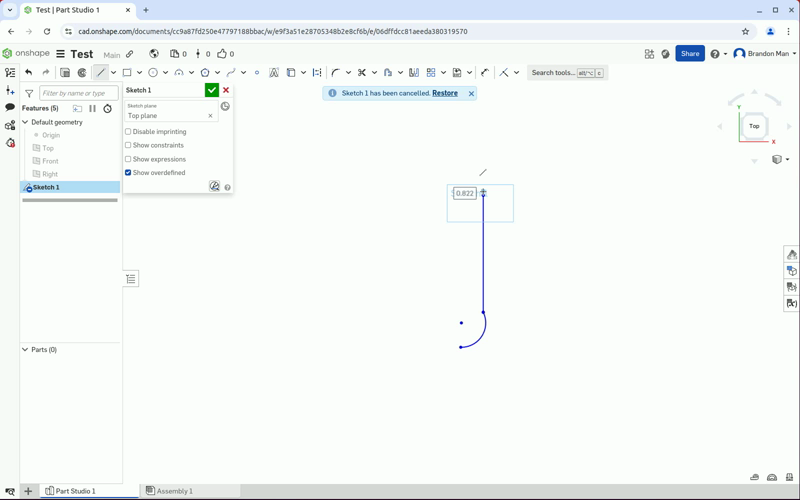
key_up(shift)
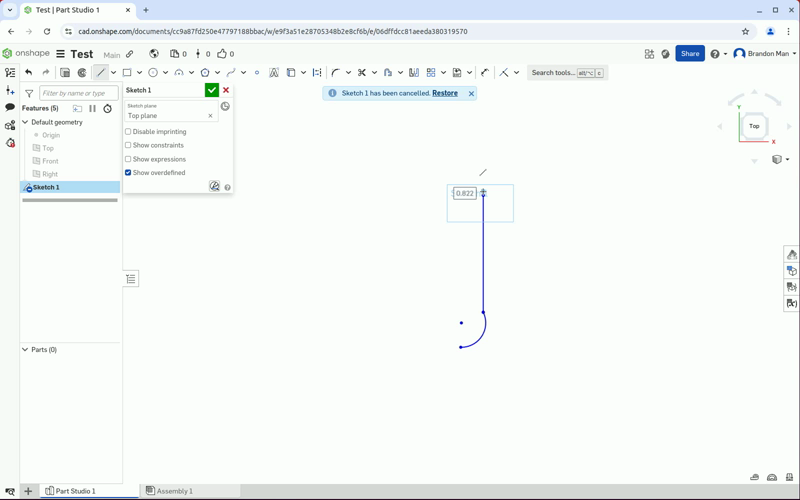
key(esc)
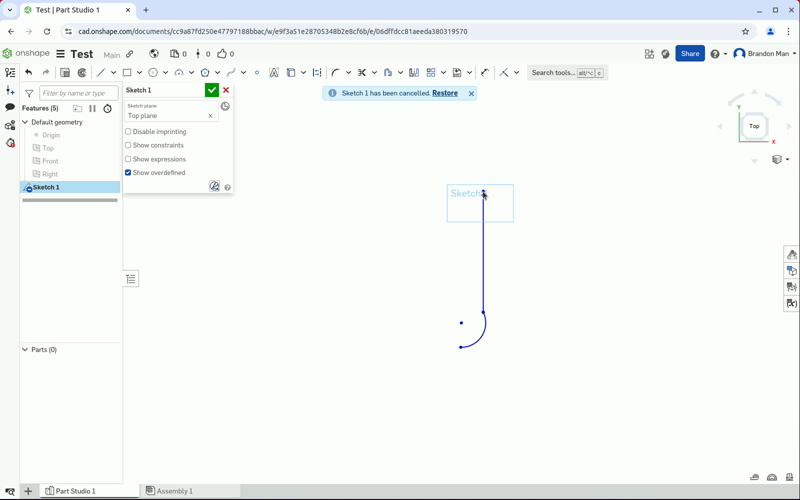
key(a)
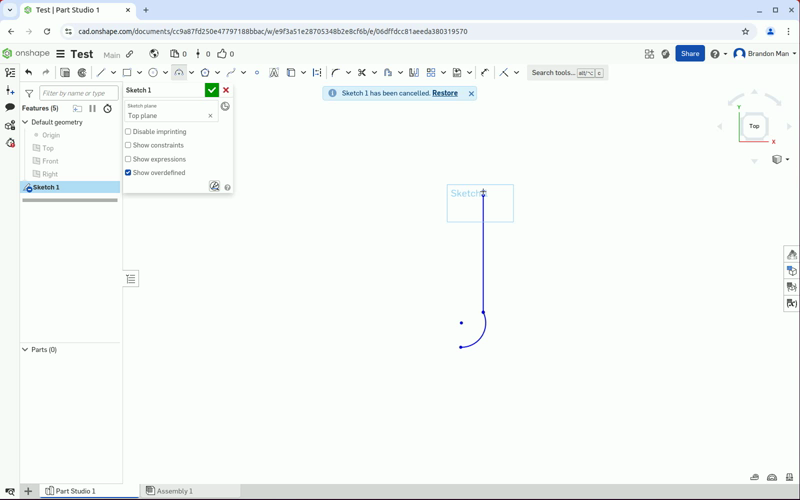
mouse_move(483, 191)
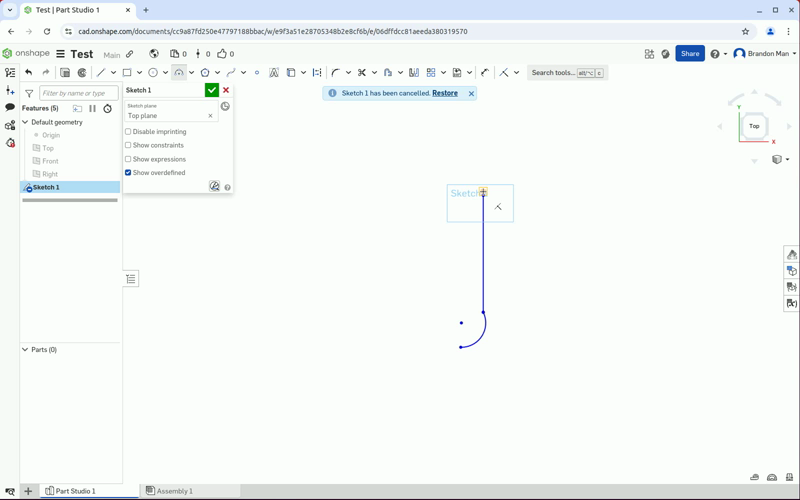
scroll(6)
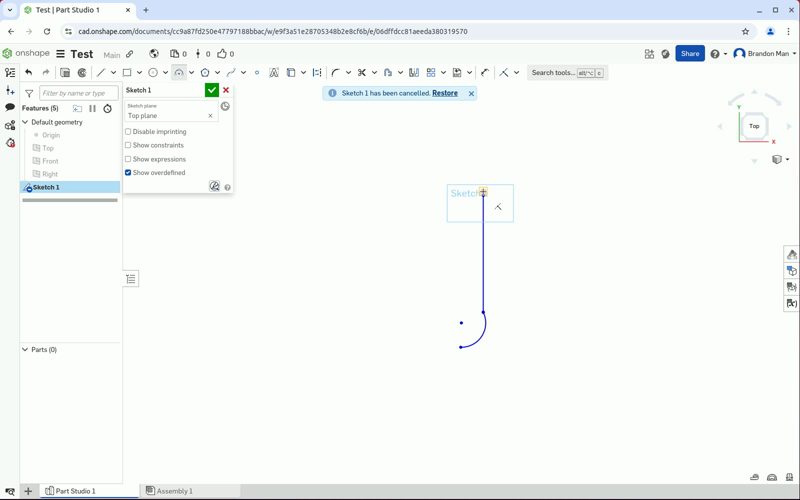
scroll(6)
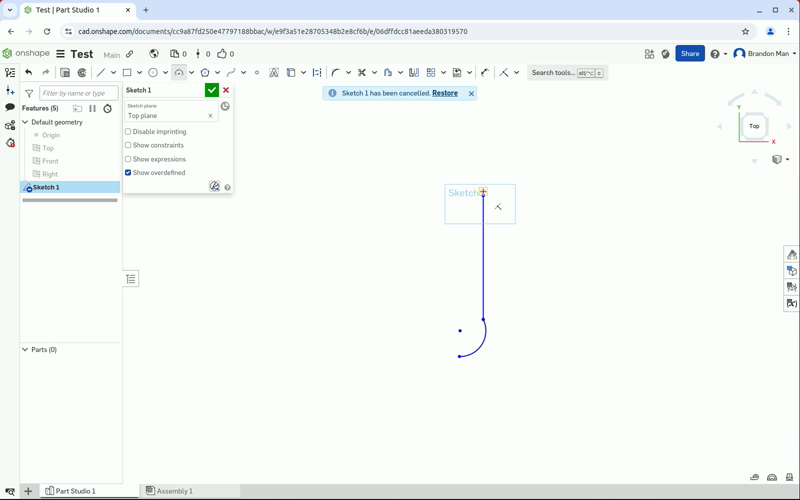
scroll(6)
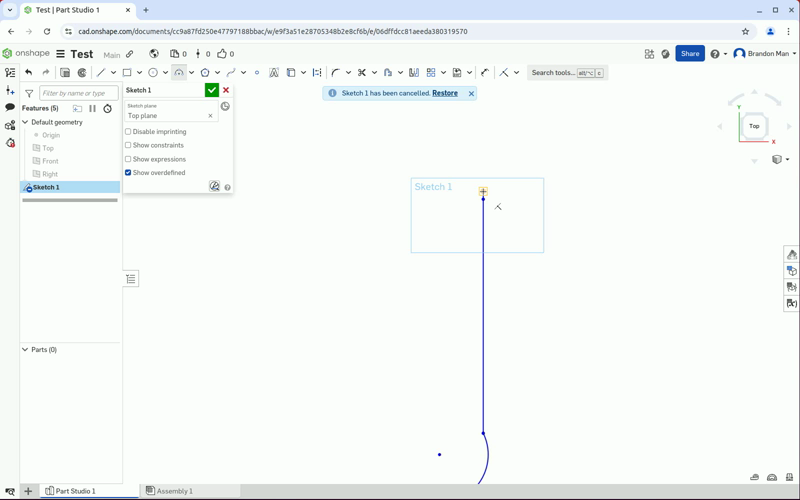
scroll(6)
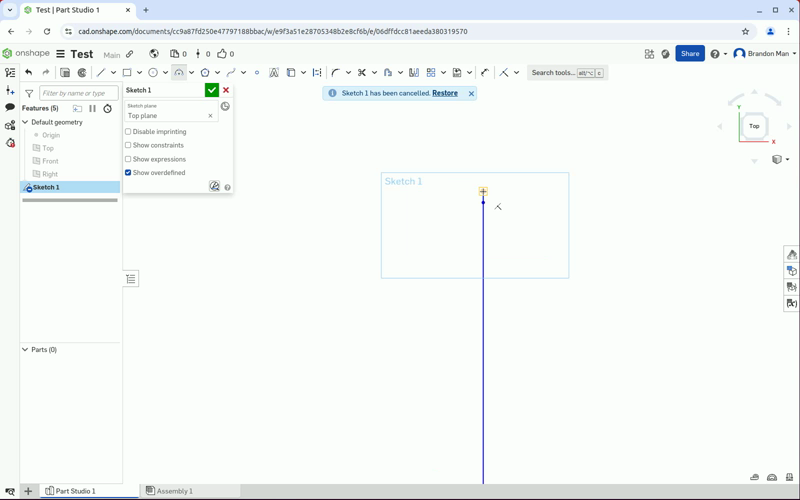
scroll(6)
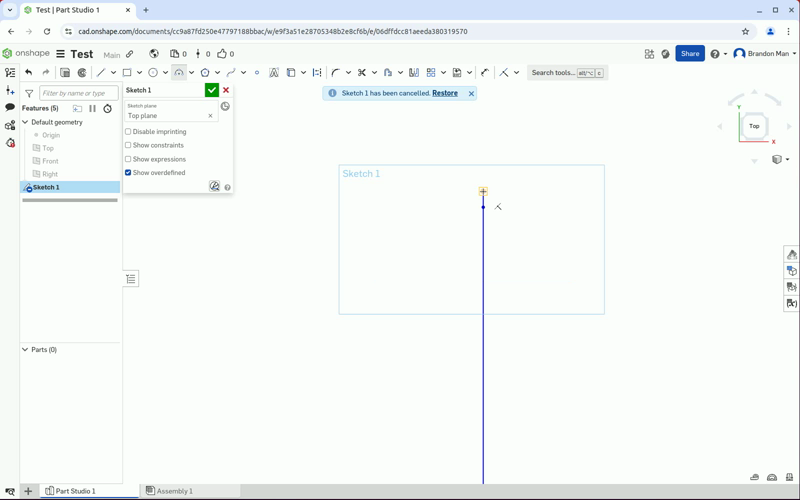
scroll(6)
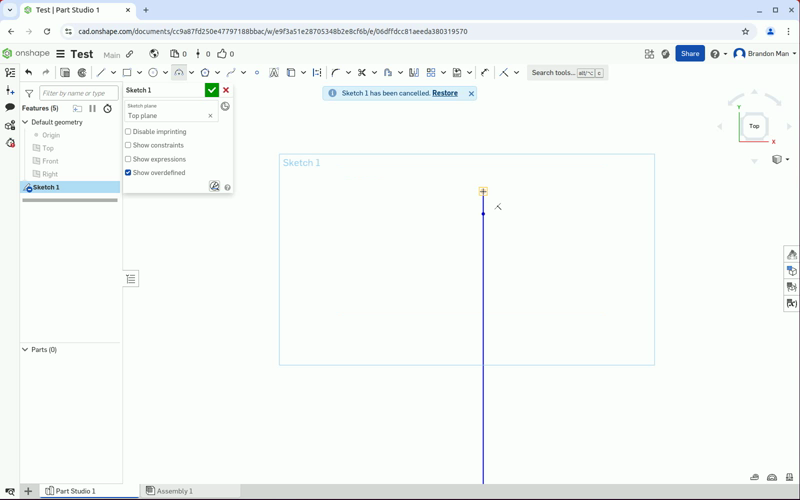
scroll(6)
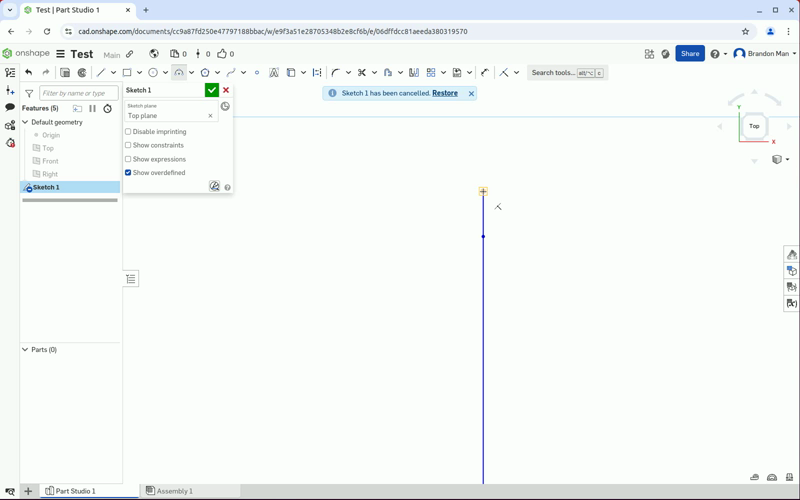
click(483, 191)
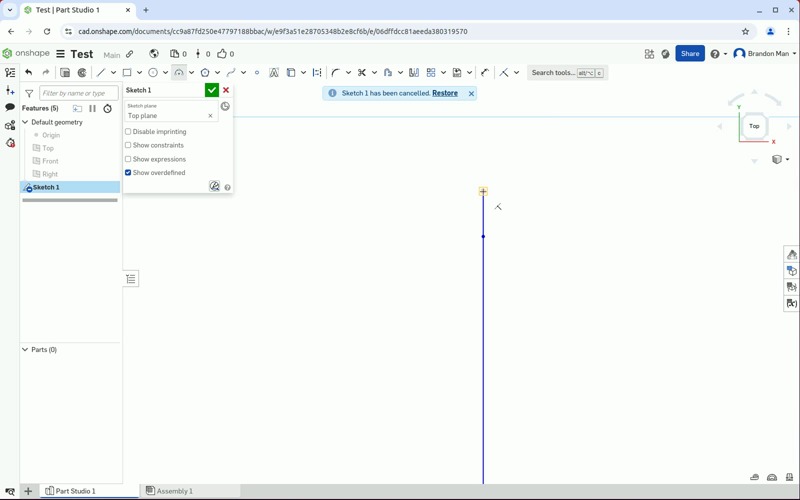
scroll(-6)
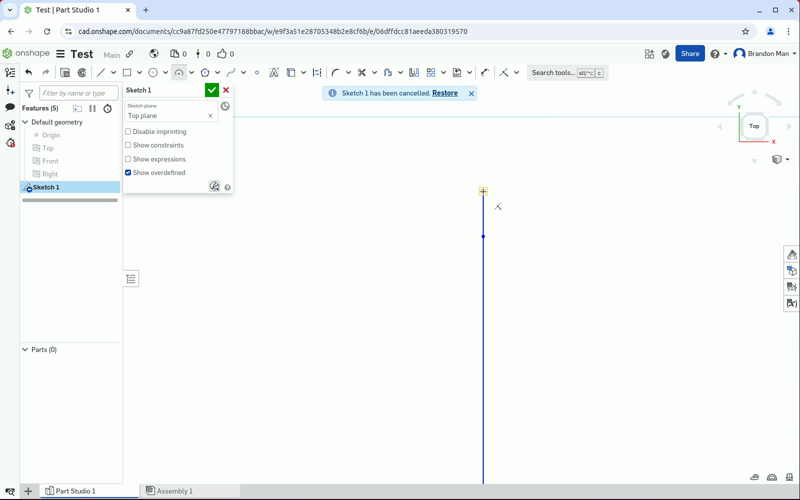
scroll(-6)
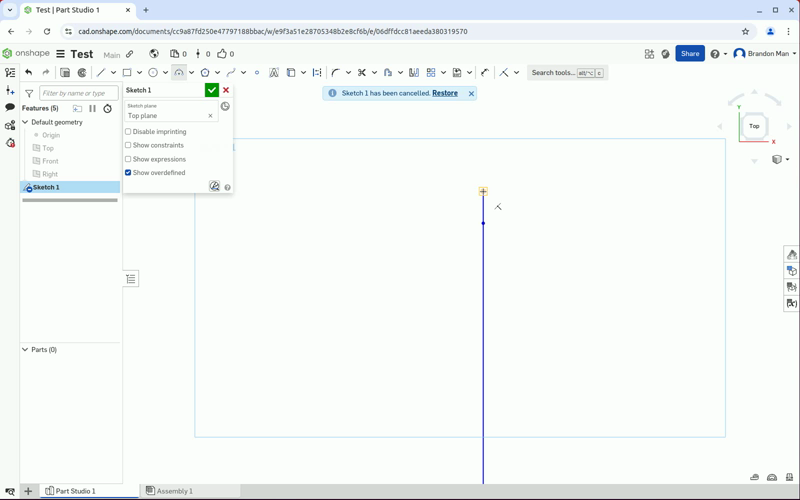
scroll(-6)
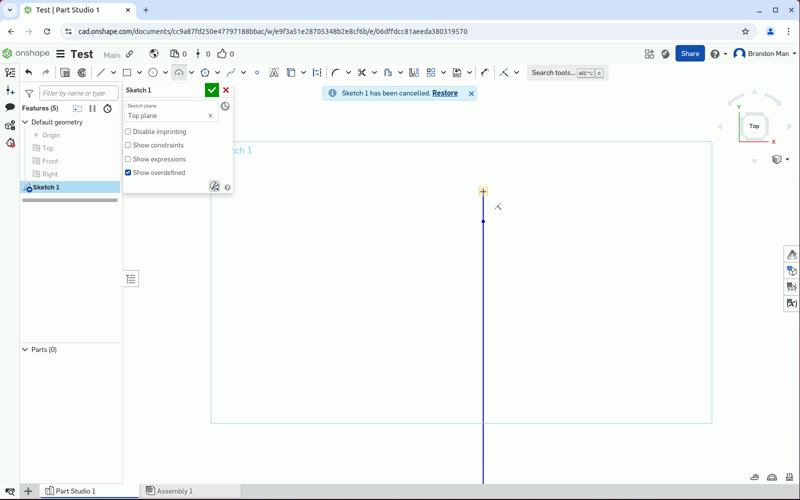
scroll(-6)
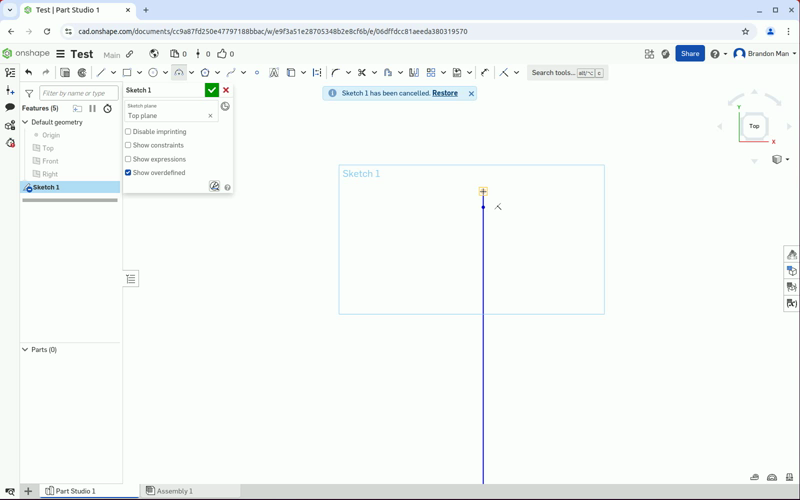
scroll(-6)
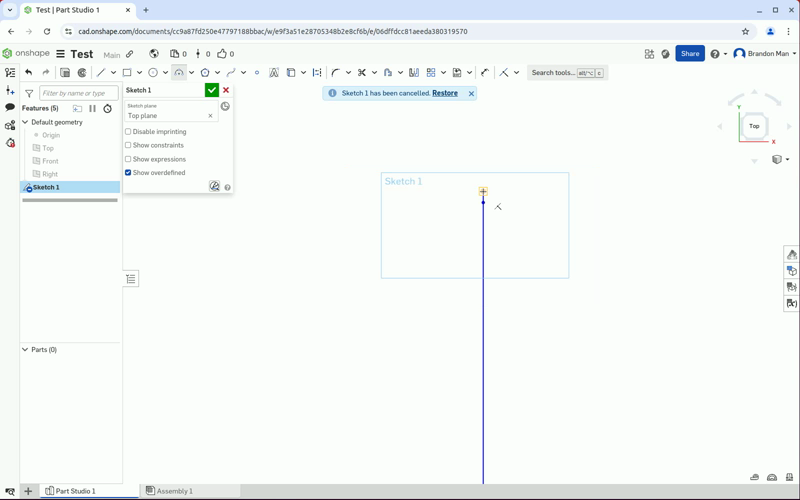
scroll(-6)
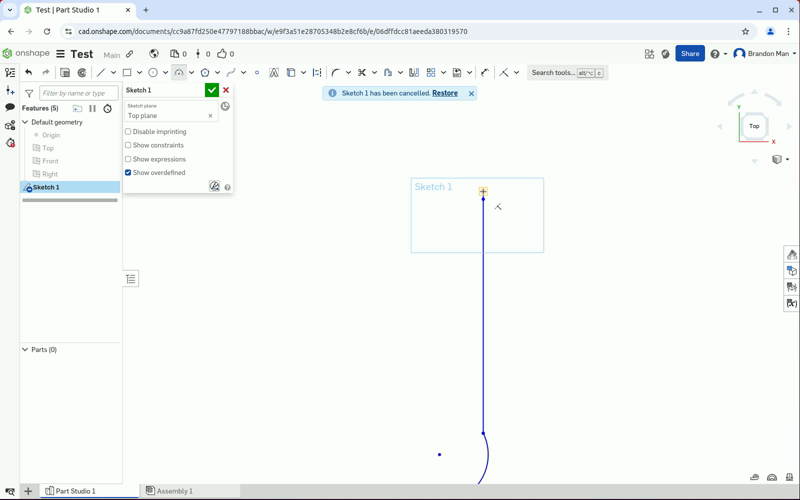
scroll(-6)
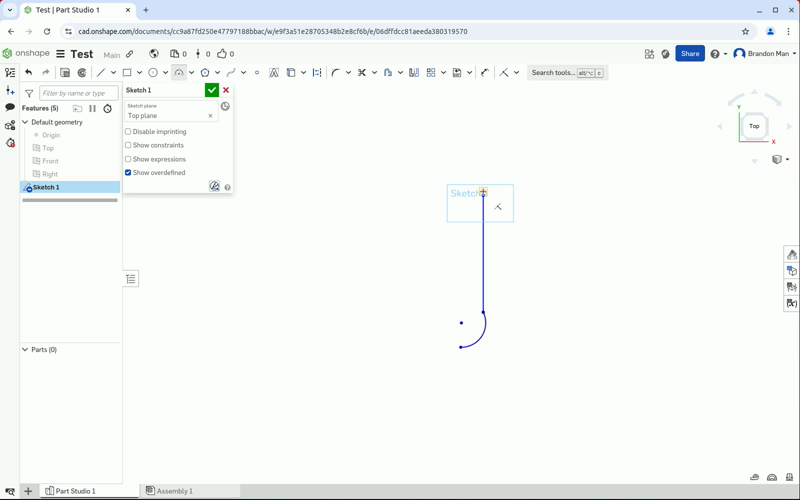
key_down(shift)
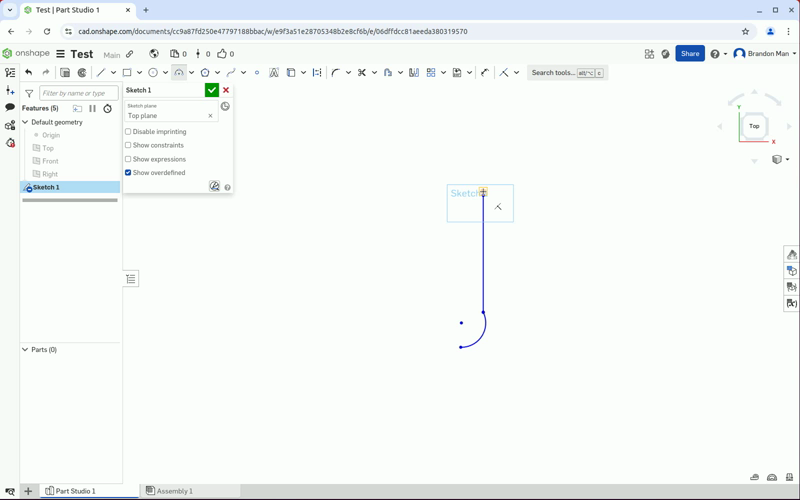
mouse_move(460, 170)
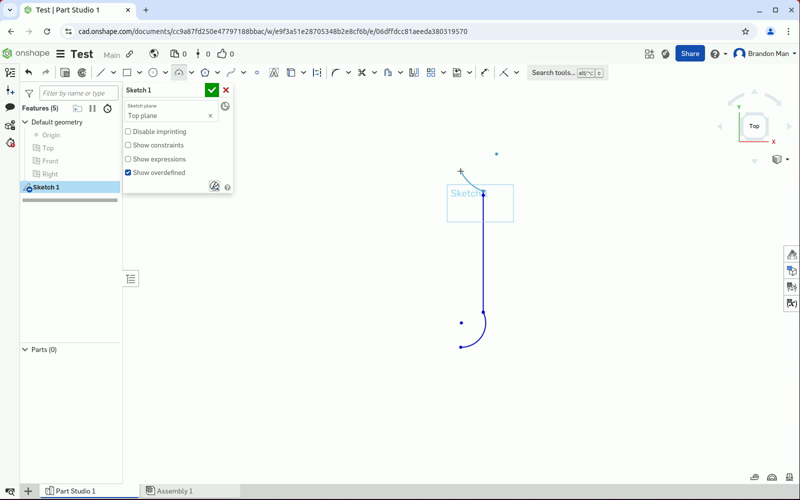
click(460, 170)
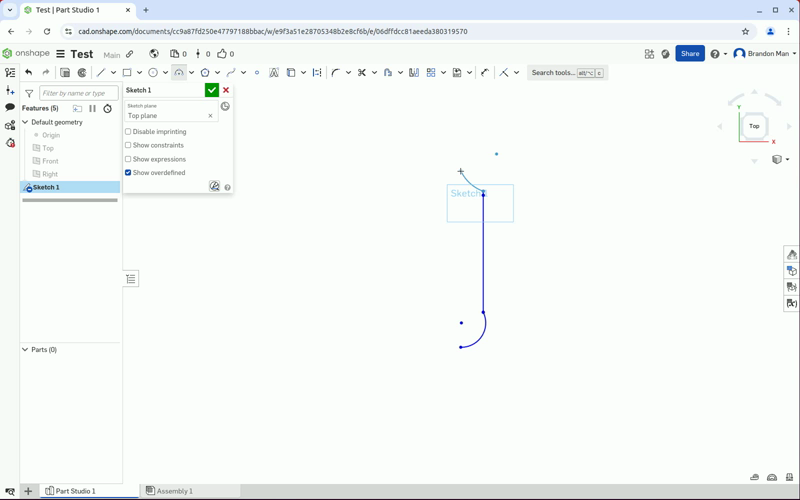
mouse_move(475, 177)
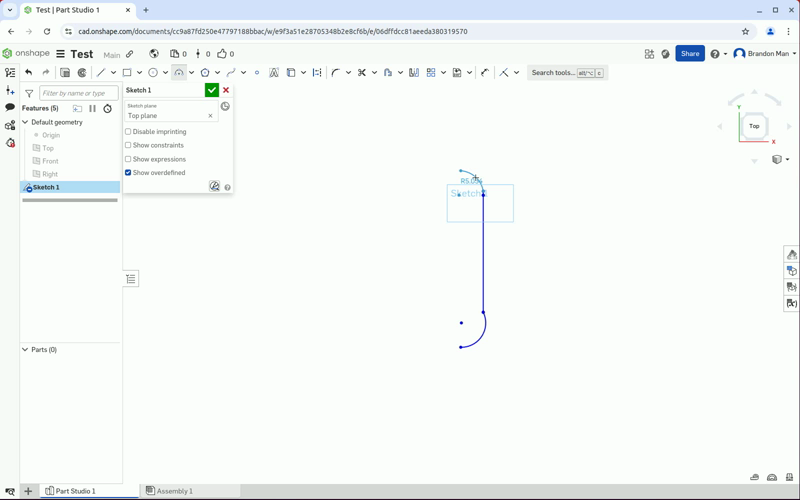
click(475, 177)
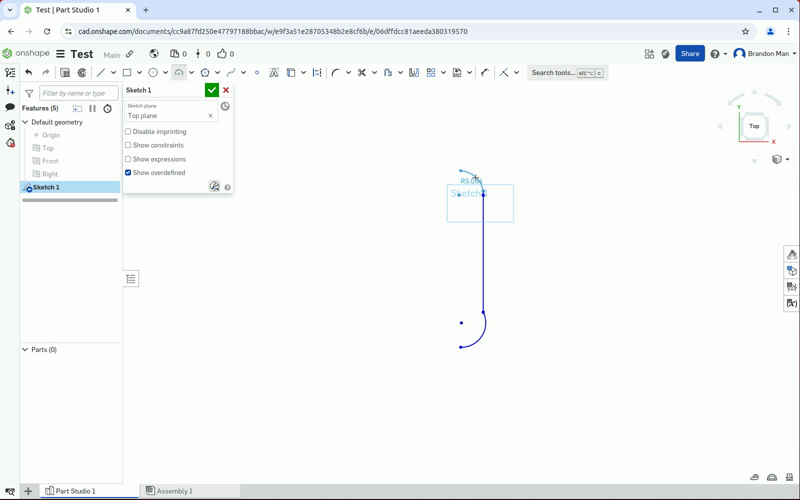
key_up(shift)
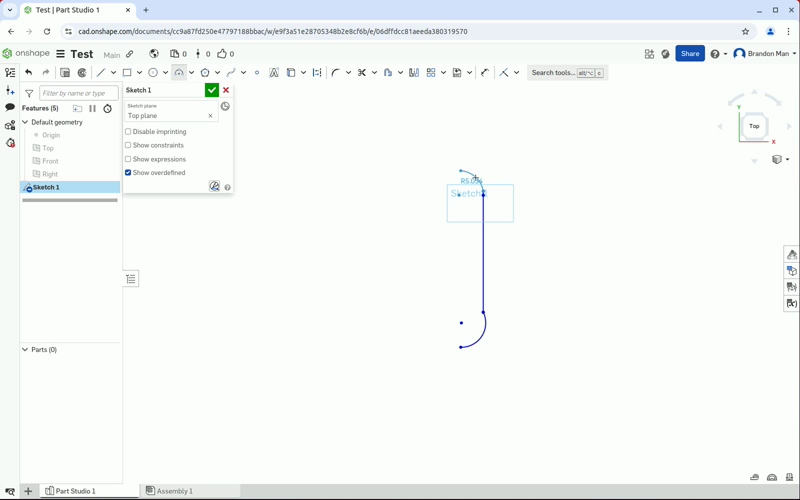
key(esc)
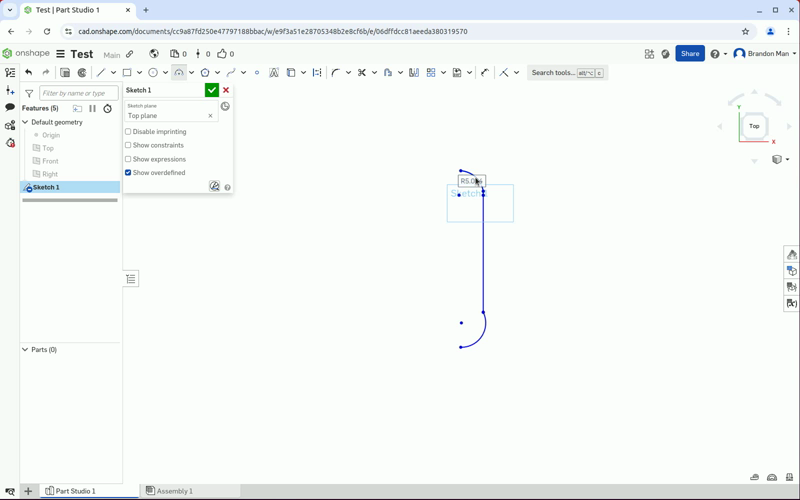
key(l)
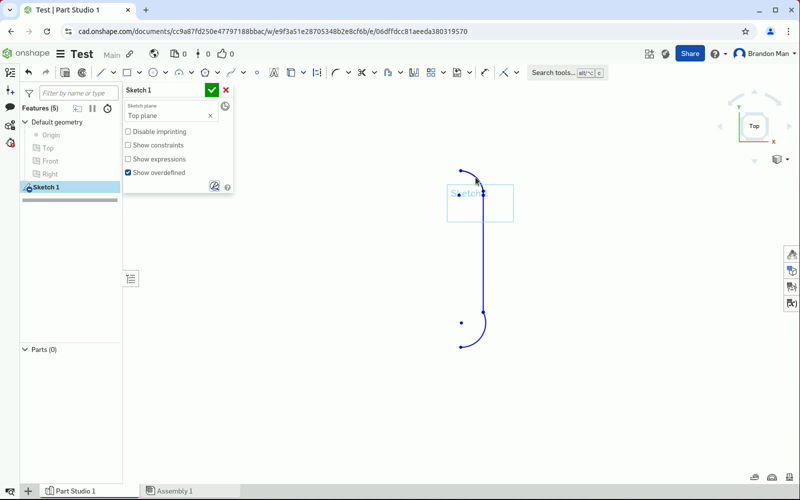
mouse_move(460, 170)
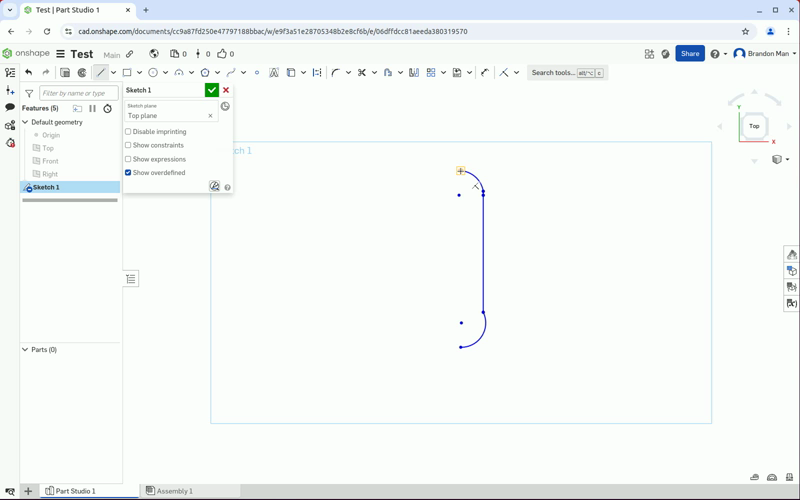
click(460, 170)
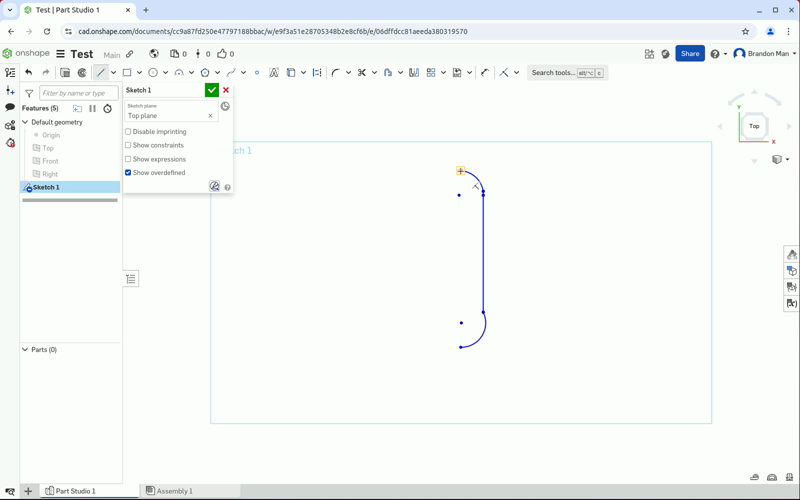
key_down(shift)
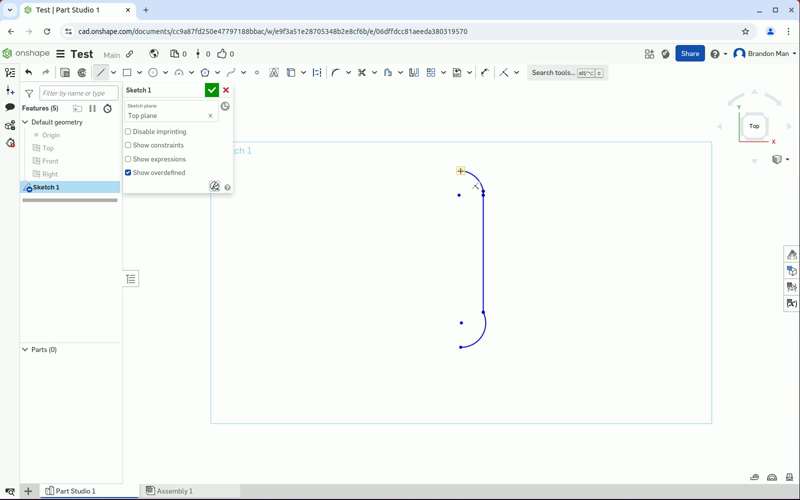
mouse_move(490, 170)
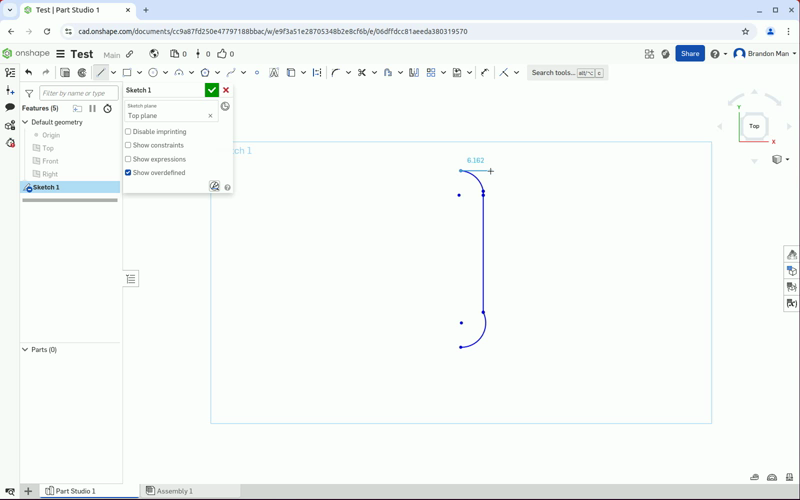
mouse_move(460, 180)
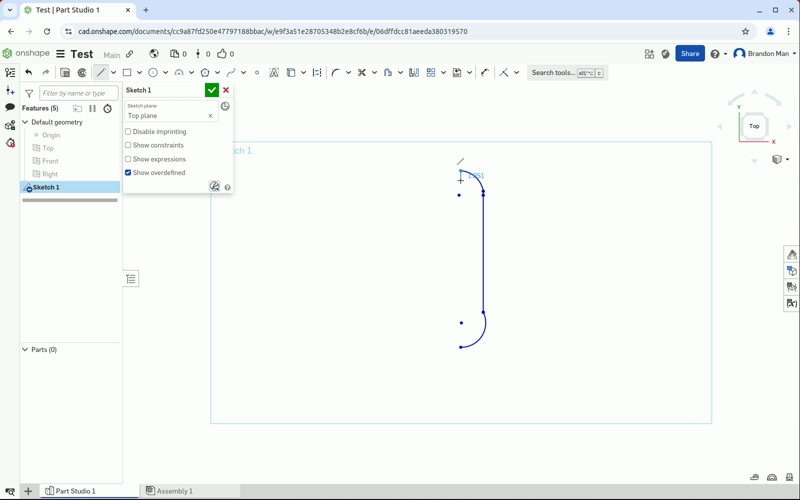
click(460, 180)
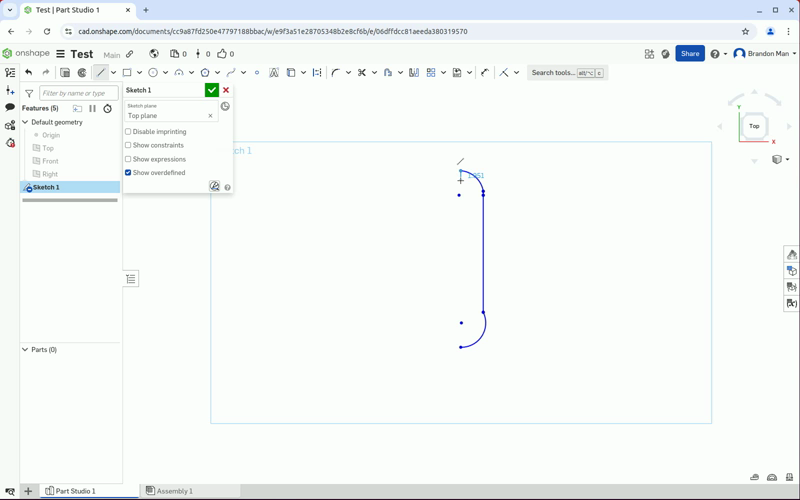
key_up(shift)
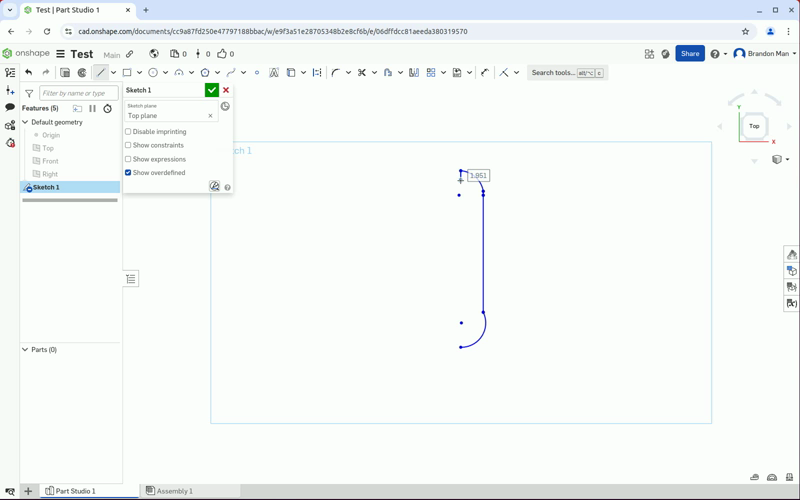
key(esc)
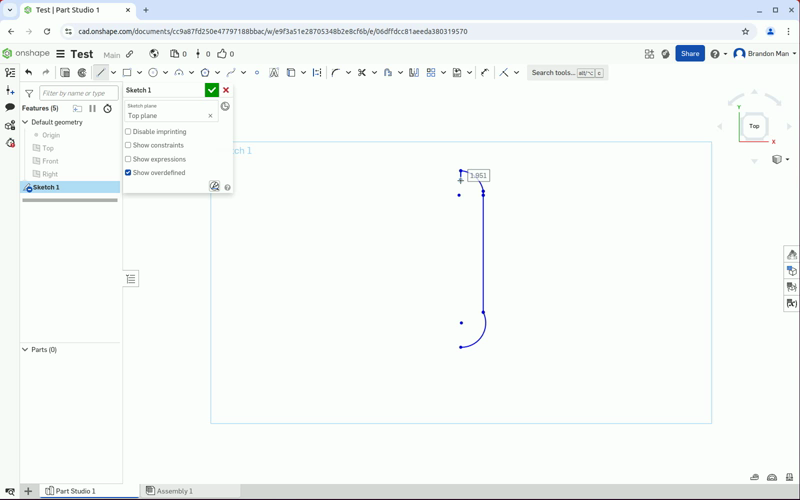
key(a)
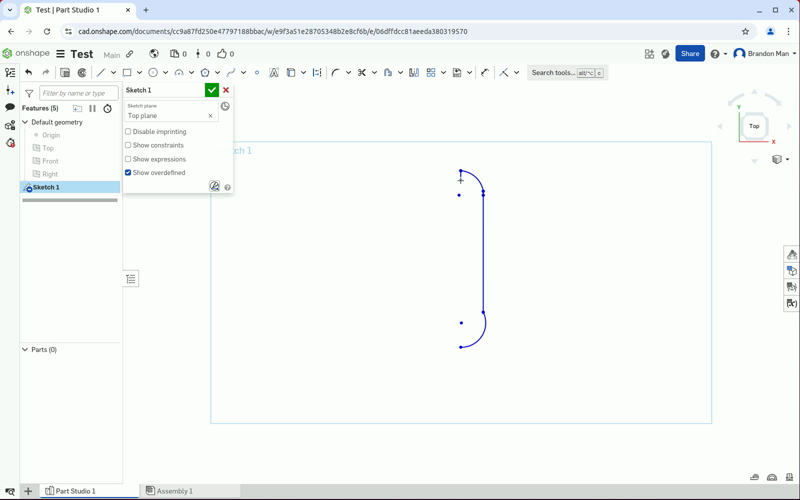
mouse_move(460, 180)
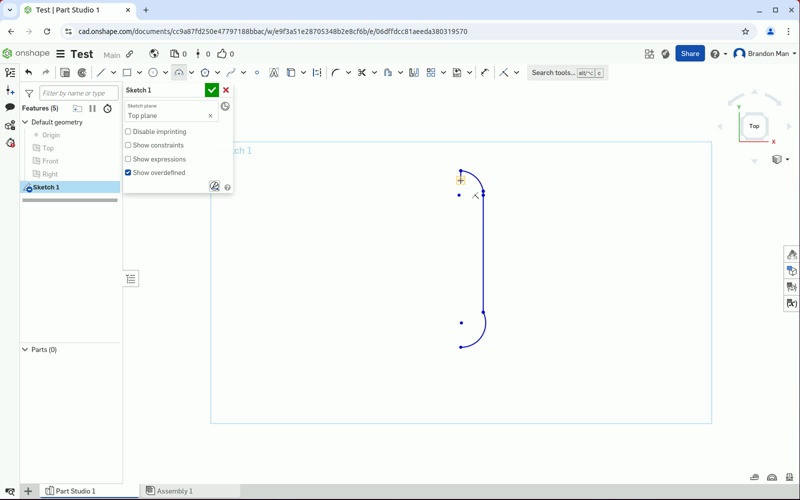
click(460, 180)
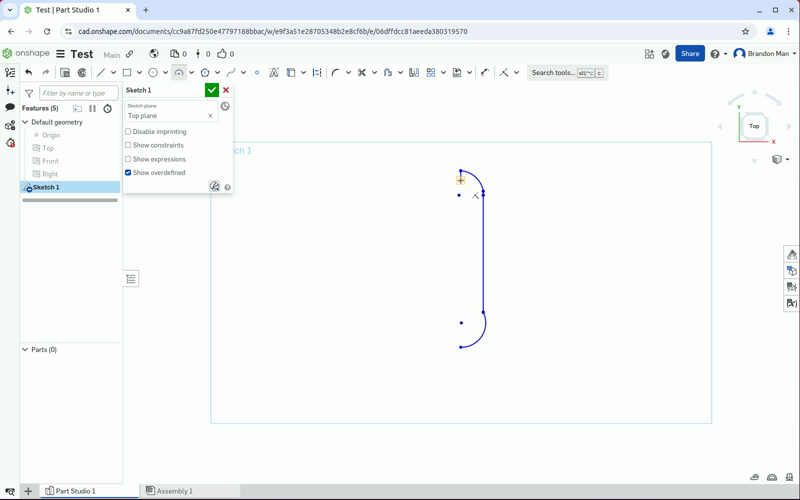
key_down(shift)
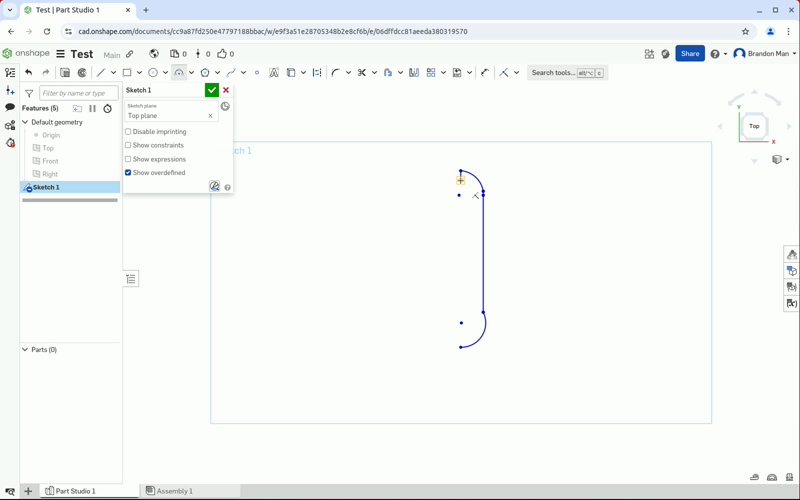
mouse_move(460, 204)
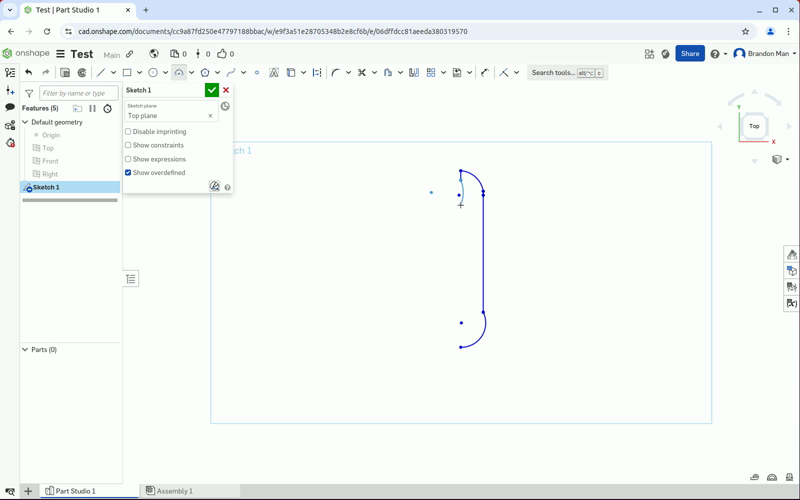
click(460, 204)
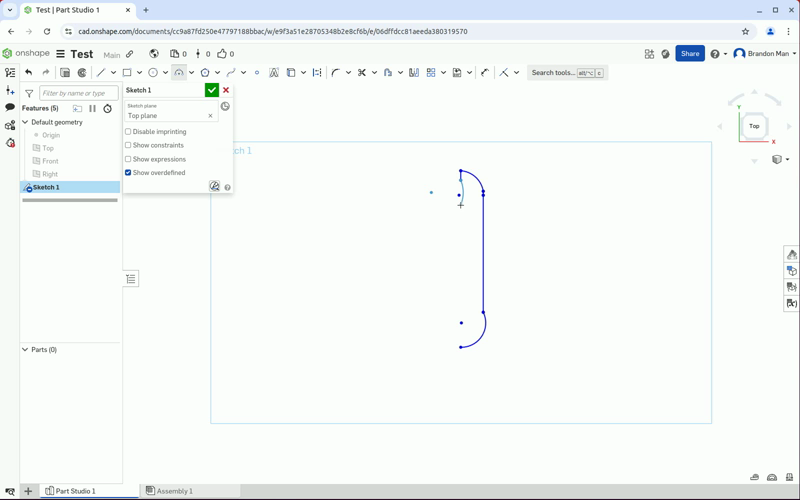
mouse_move(472, 192)
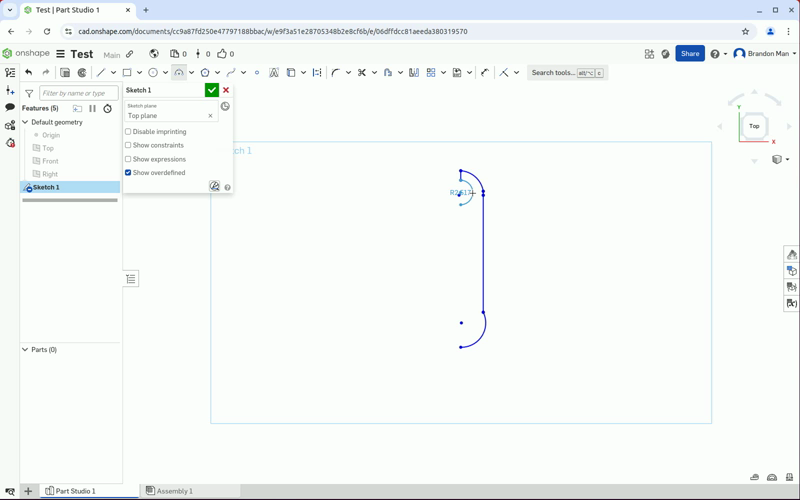
click(472, 192)
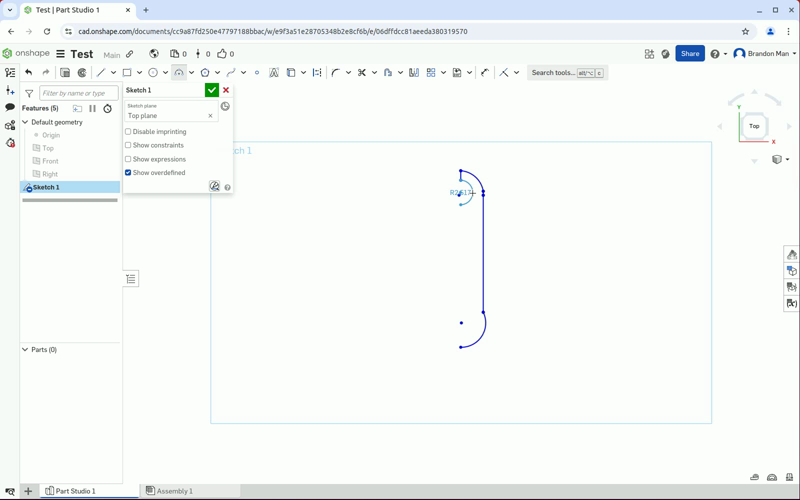
key_up(shift)
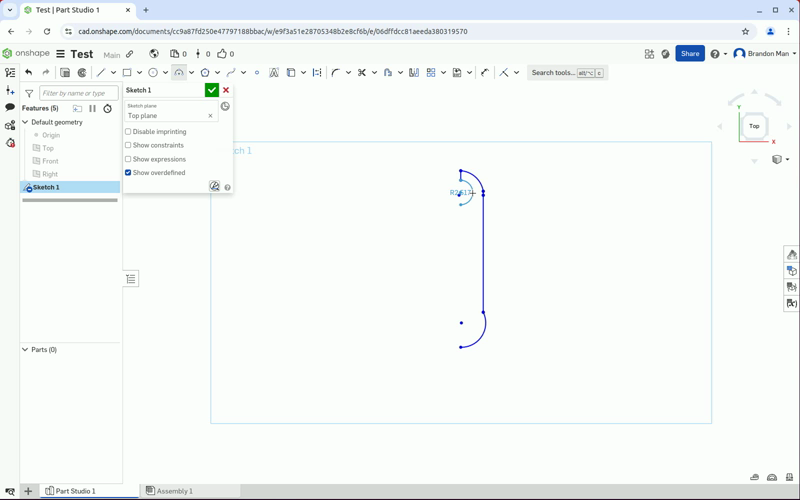
key(esc)
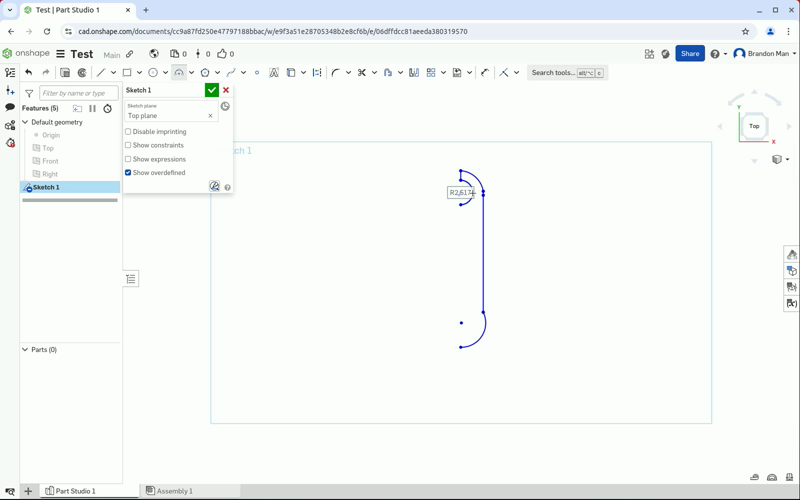
key(l)
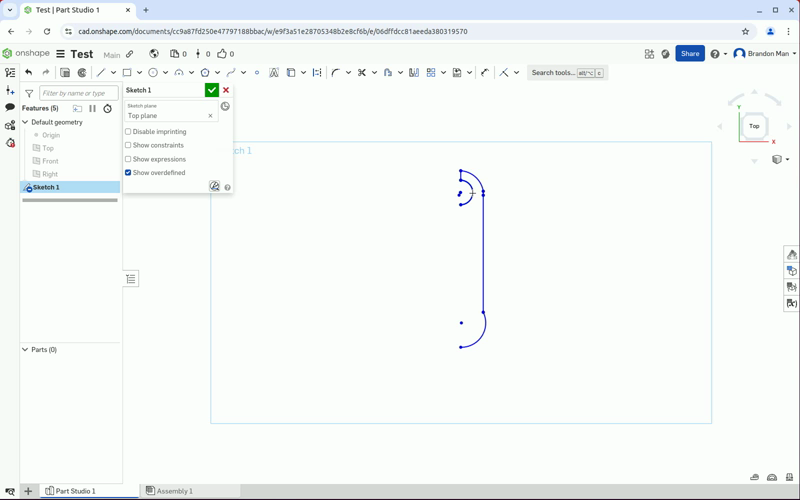
mouse_move(460, 204)
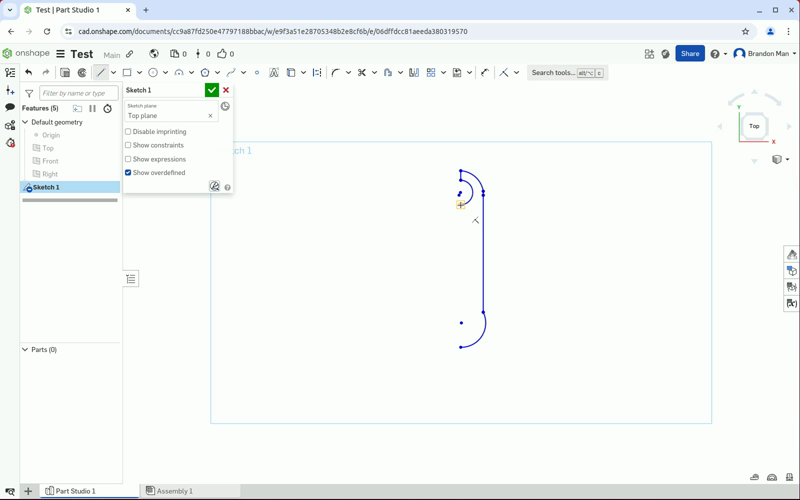
click(460, 204)
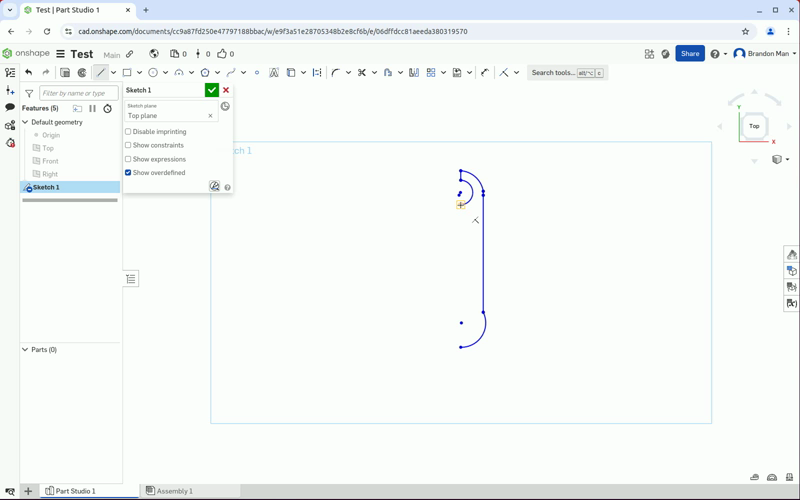
key_down(shift)
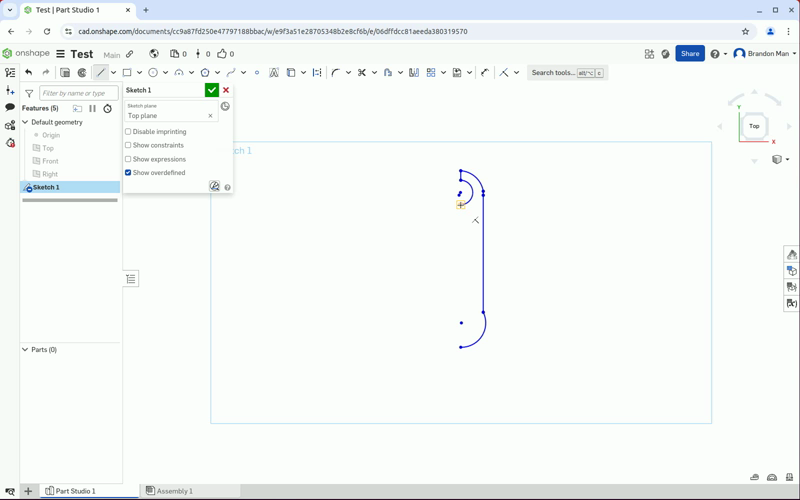
mouse_move(490, 204)
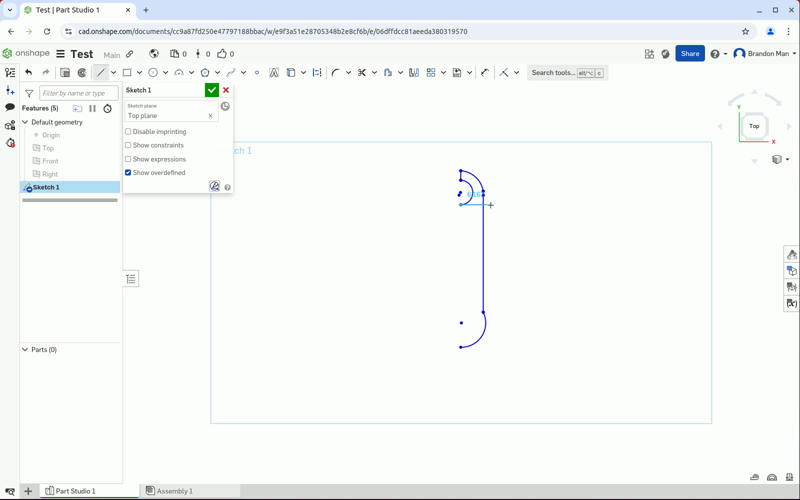
mouse_move(460, 225)
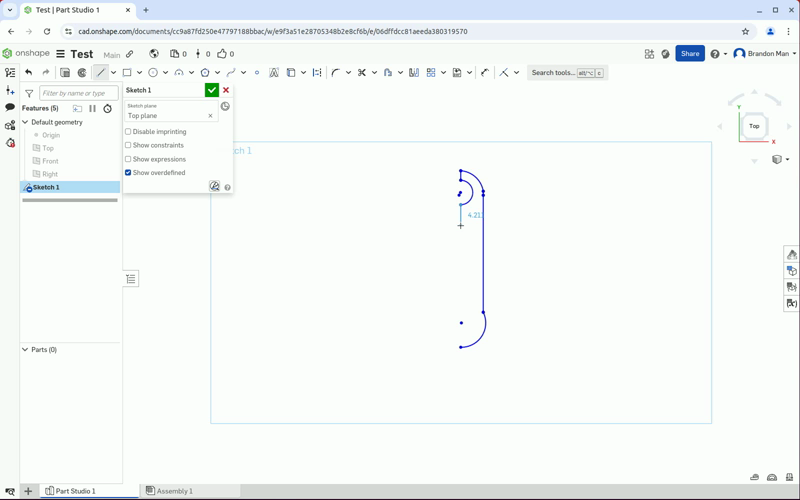
click(460, 225)
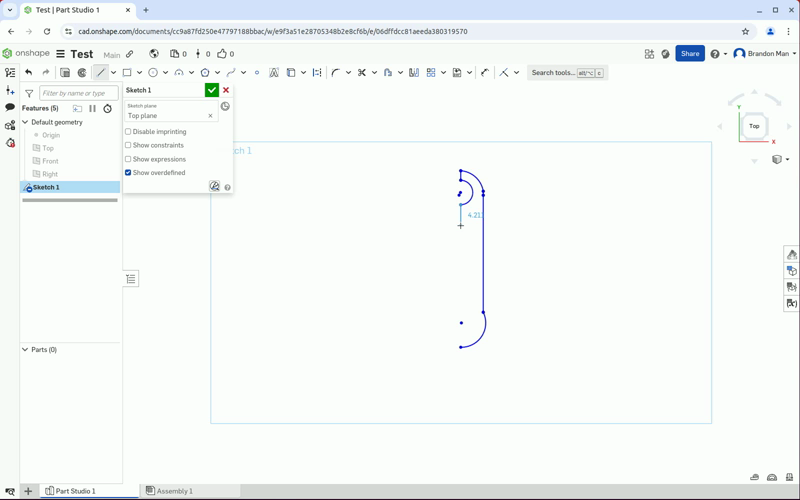
key_up(shift)
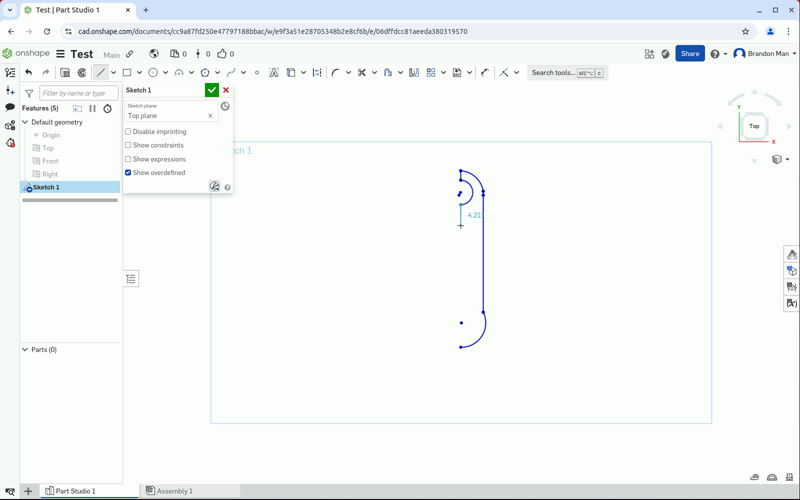
key_down(shift)
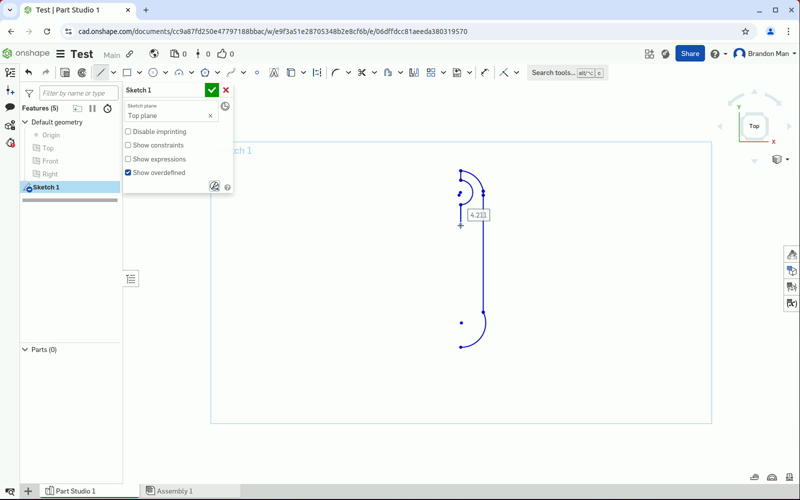
mouse_move(490, 225)
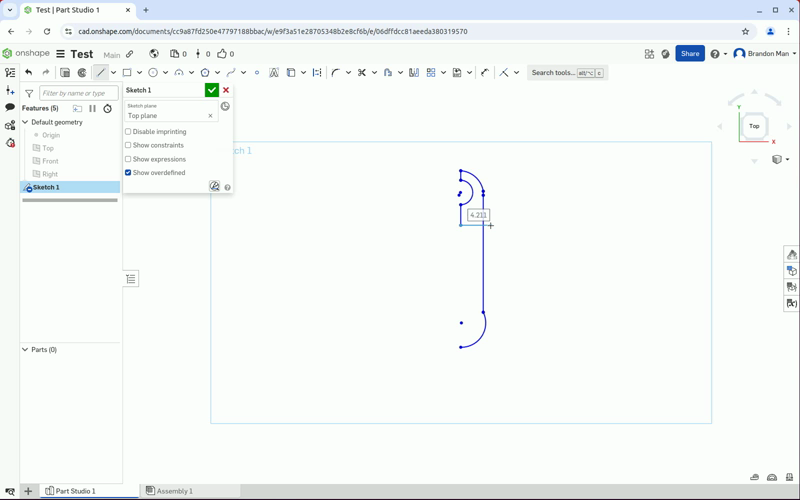
mouse_move(471, 225)
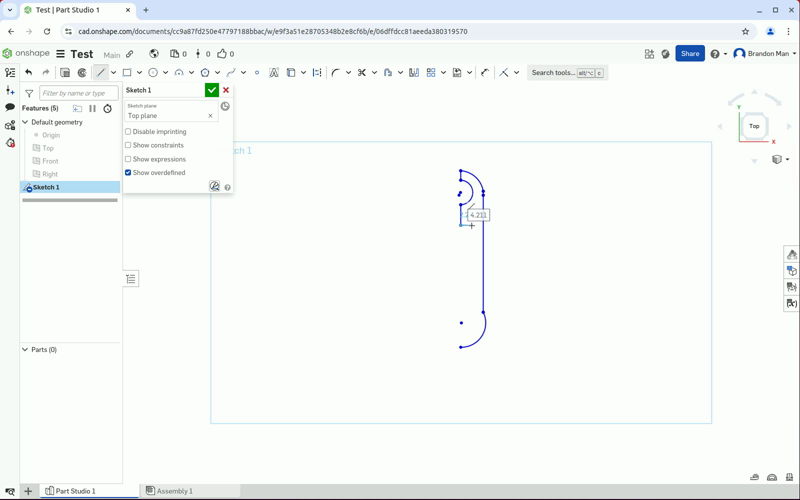
click(471, 225)
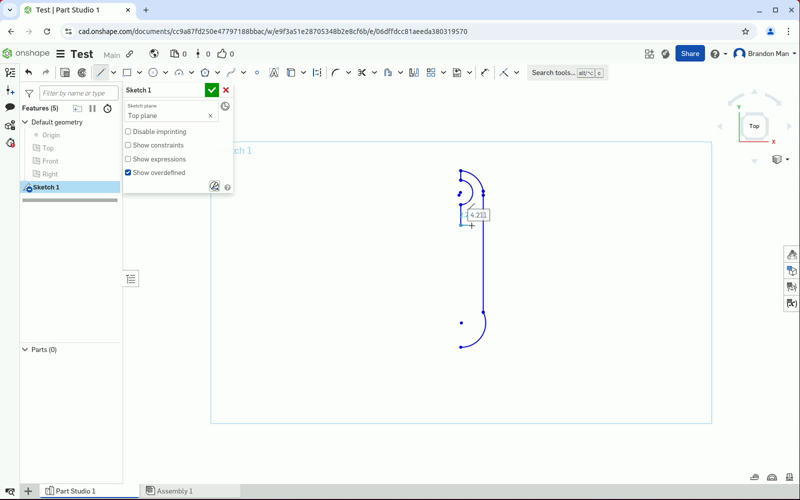
key_up(shift)
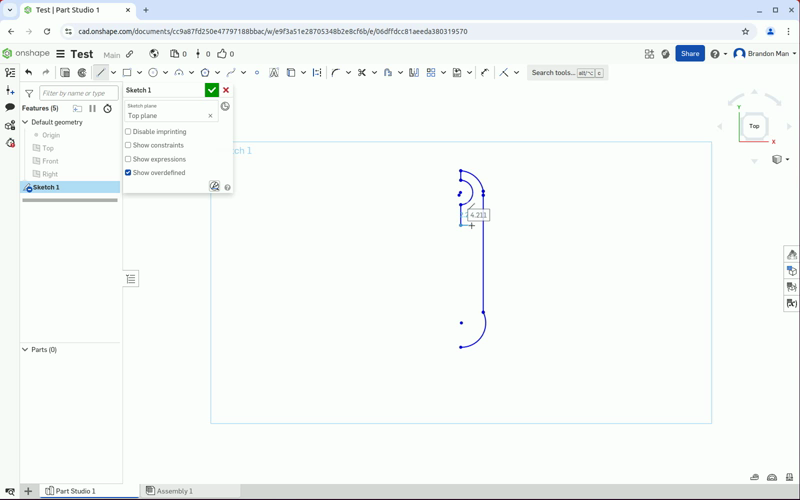
key_down(shift)
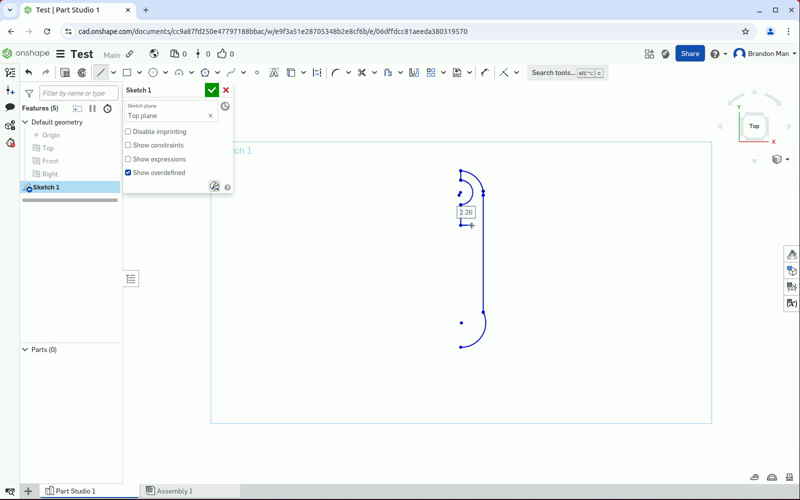
mouse_move(471, 295)
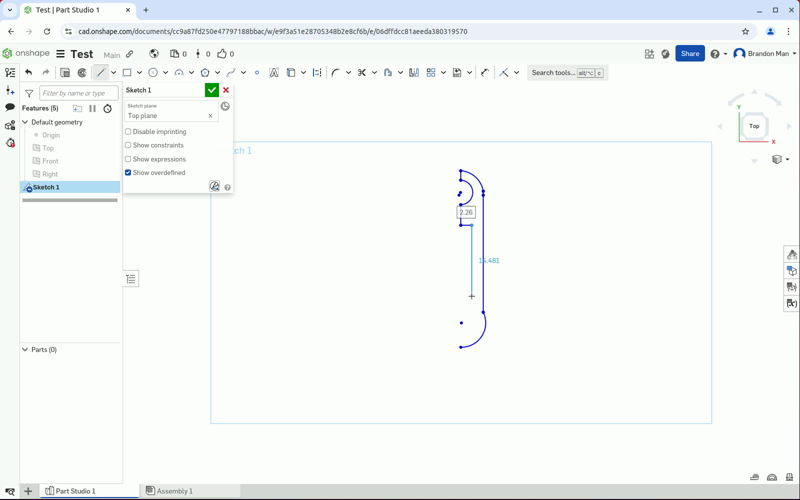
click(471, 295)
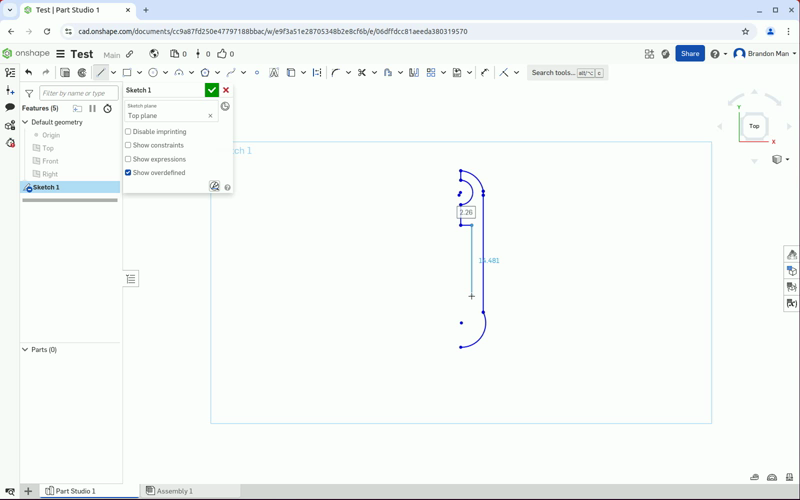
key_up(shift)
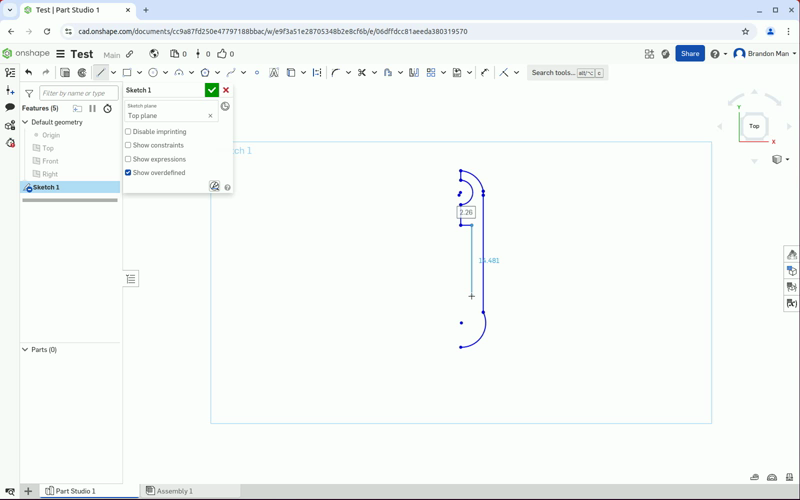
key_down(shift)
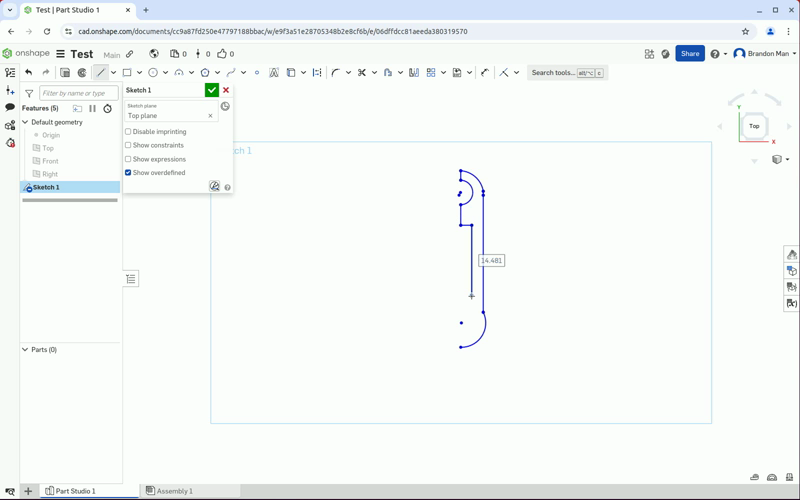
mouse_move(501, 295)
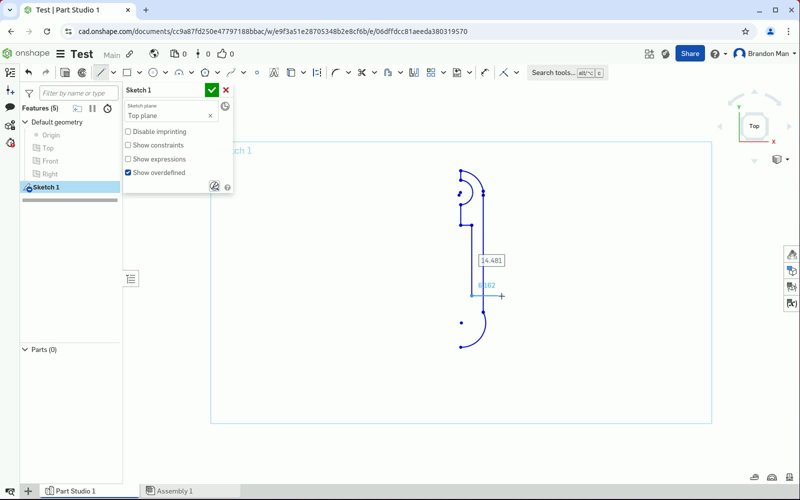
mouse_move(460, 295)
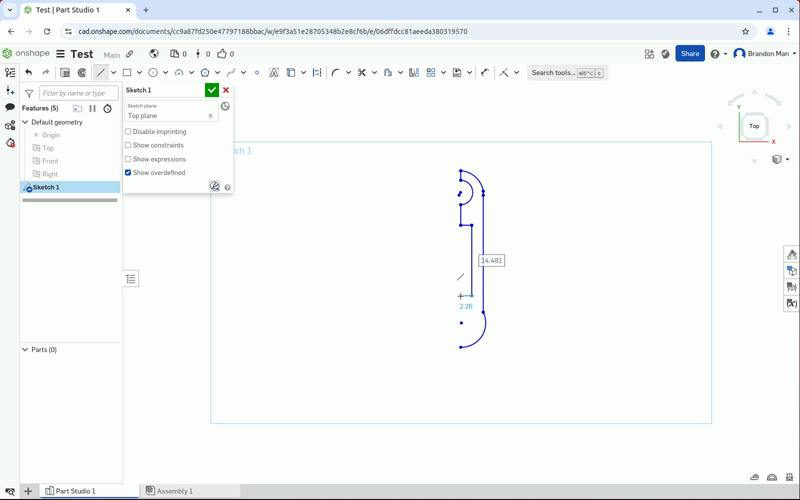
click(460, 295)
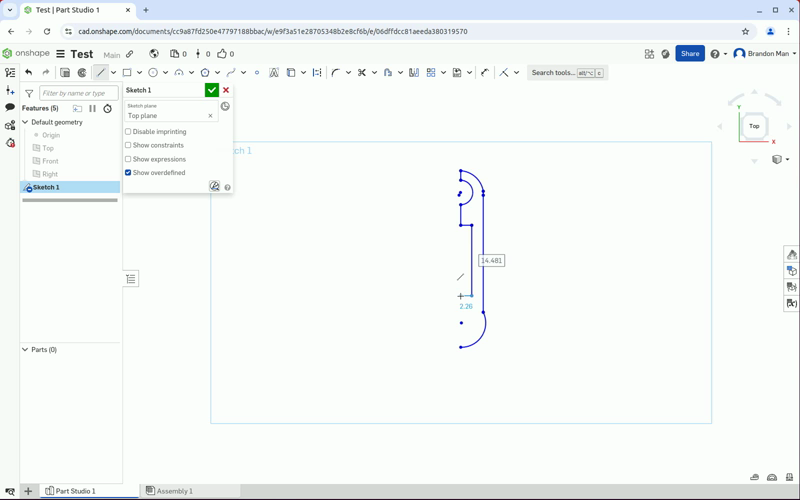
key_up(shift)
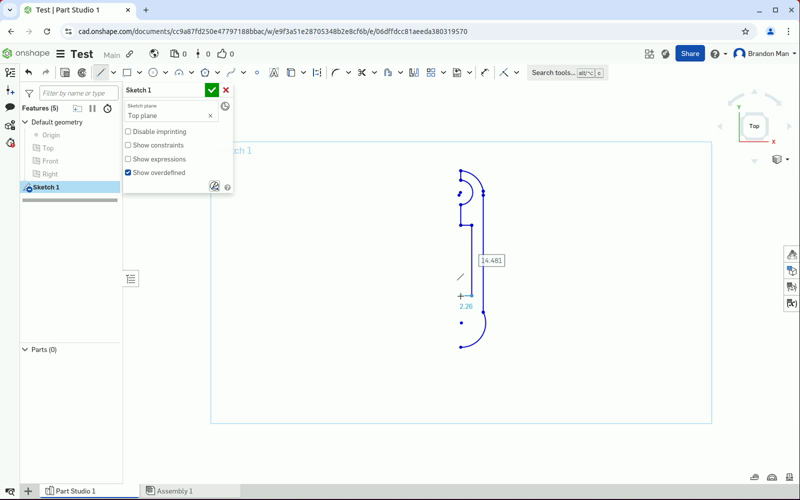
key_down(shift)
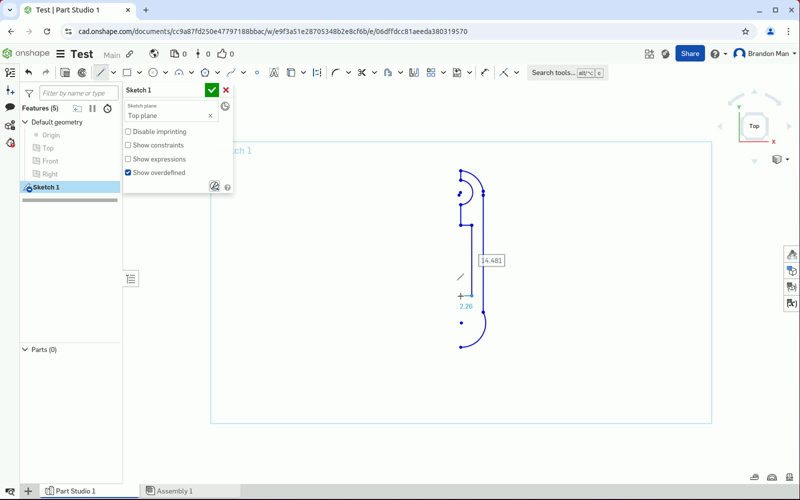
mouse_move(490, 295)
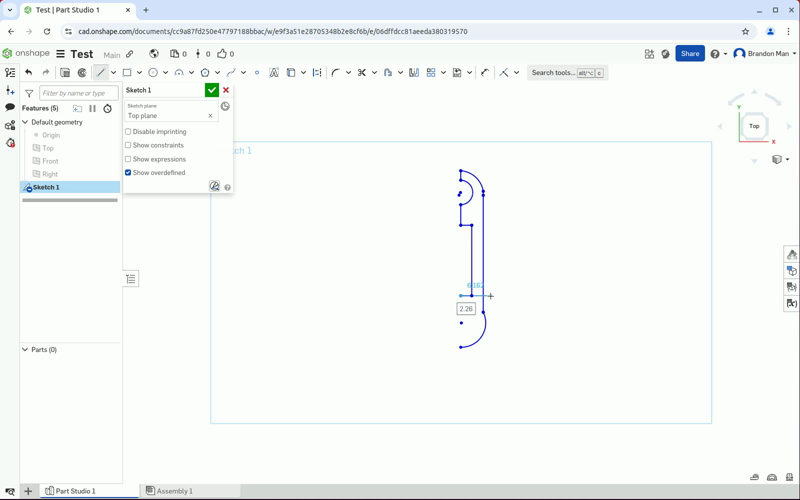
mouse_move(460, 310)
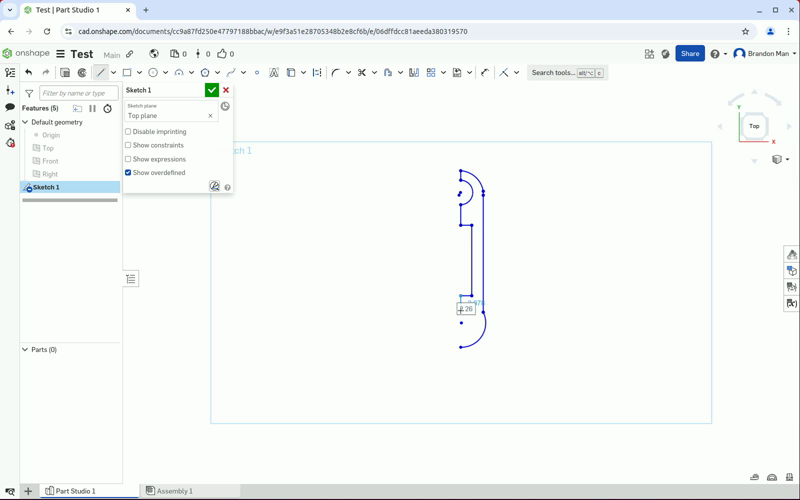
click(460, 310)
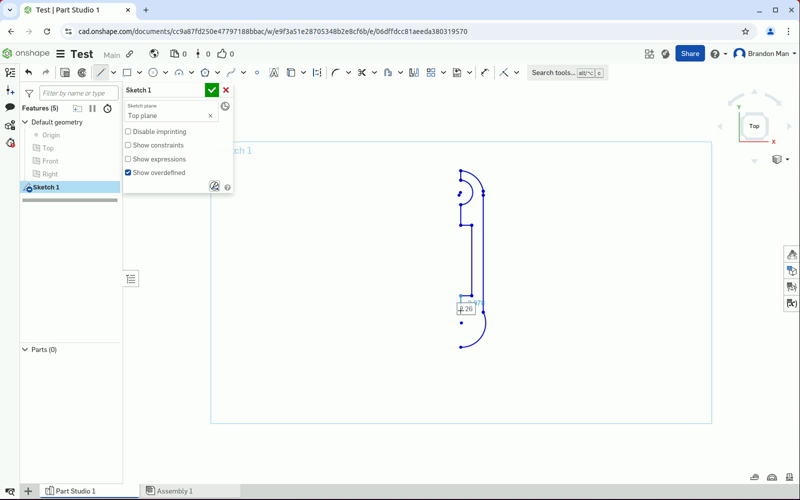
key_up(shift)
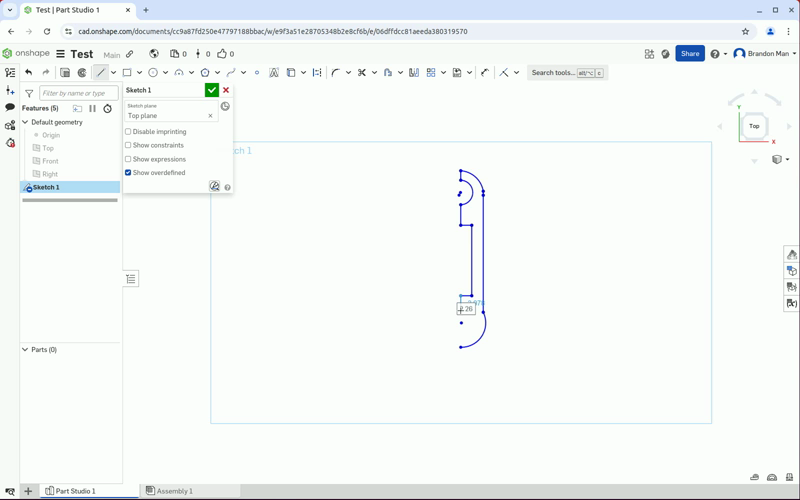
key(esc)
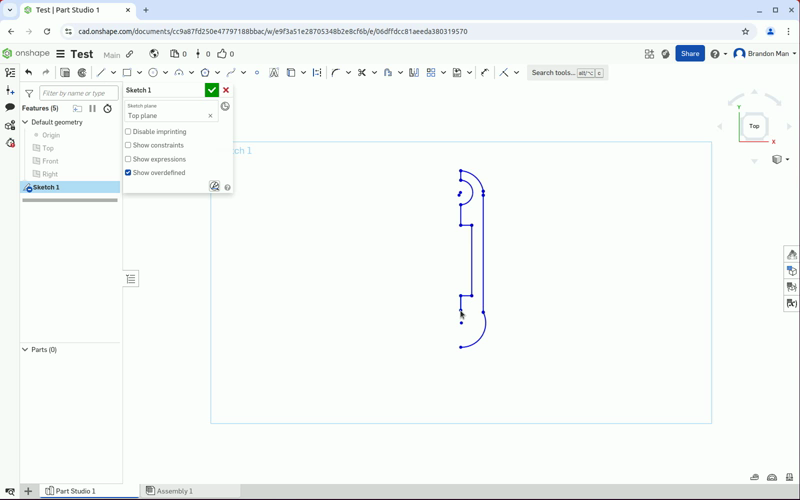
key(a)
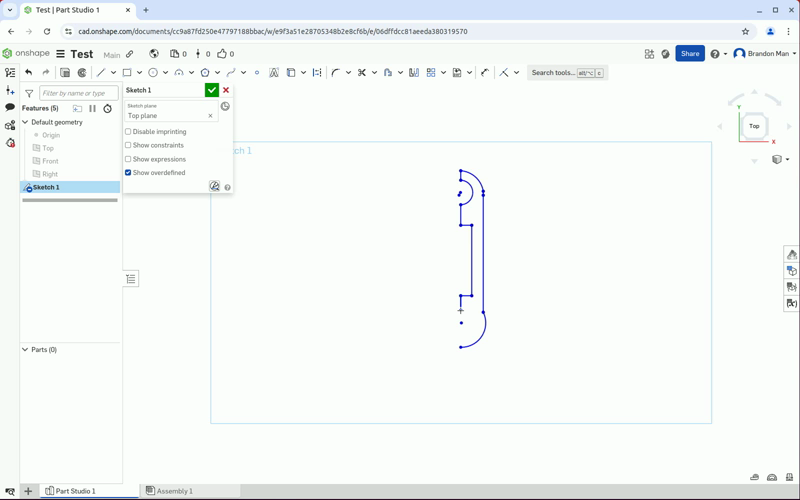
mouse_move(460, 310)
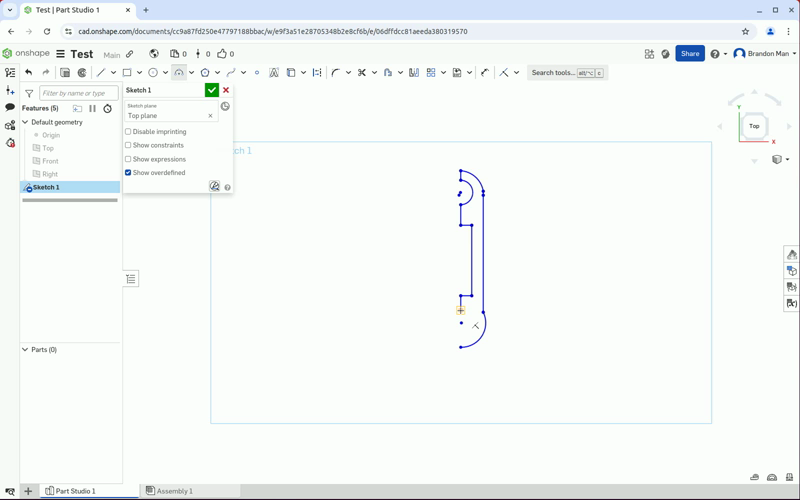
click(460, 310)
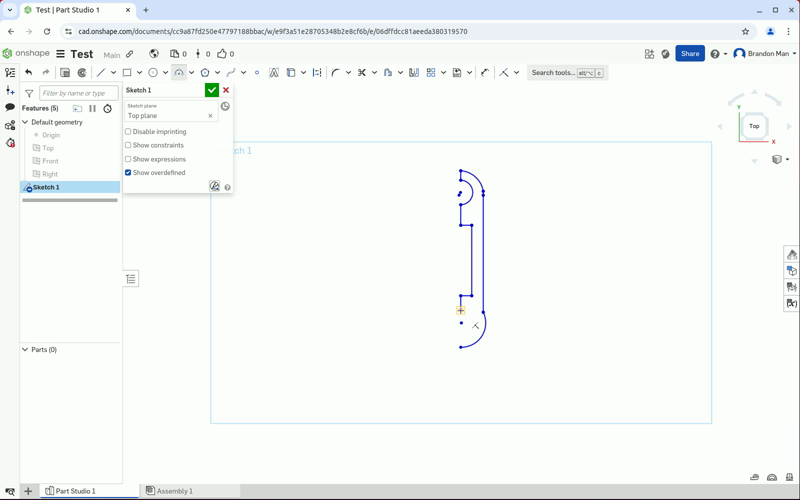
key_down(shift)
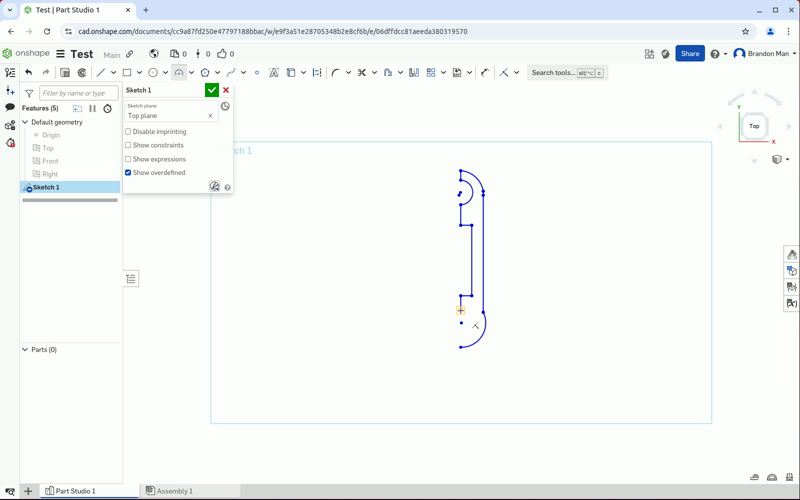
mouse_move(460, 334)
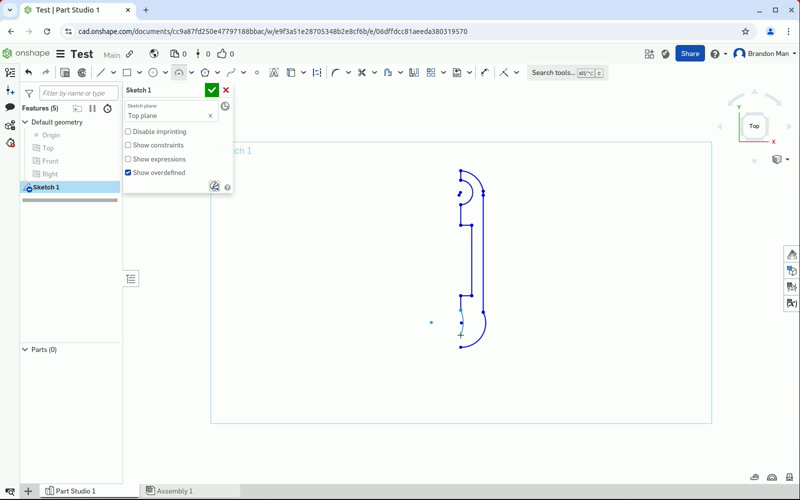
click(460, 334)
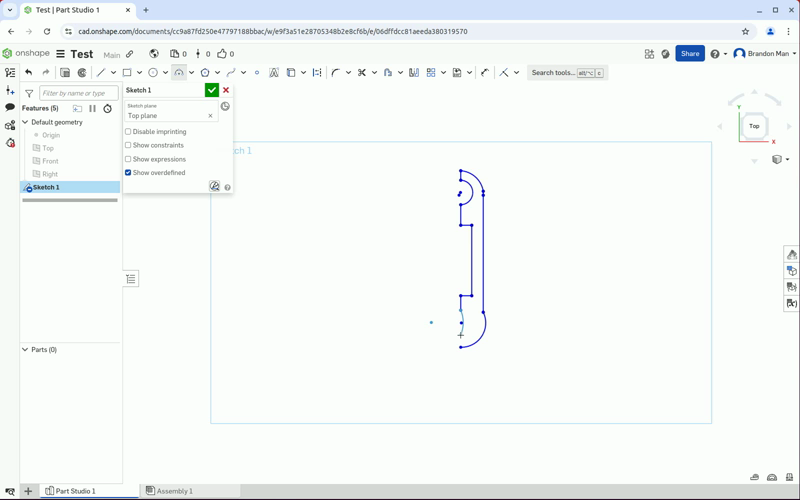
mouse_move(472, 322)
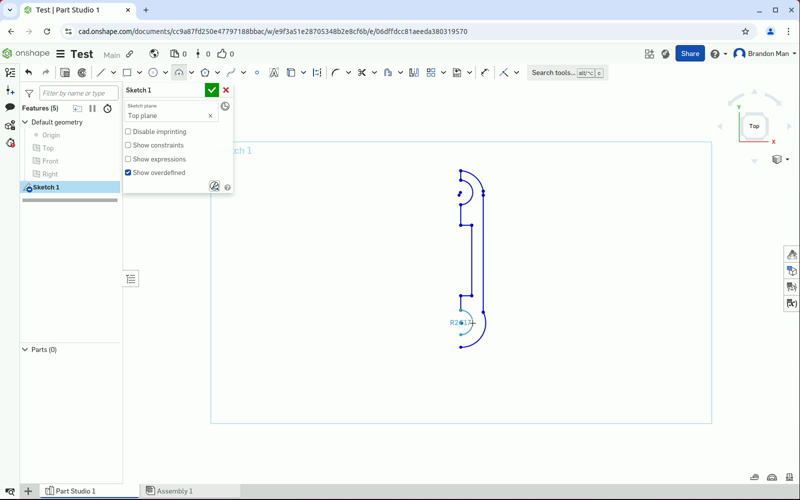
click(472, 322)
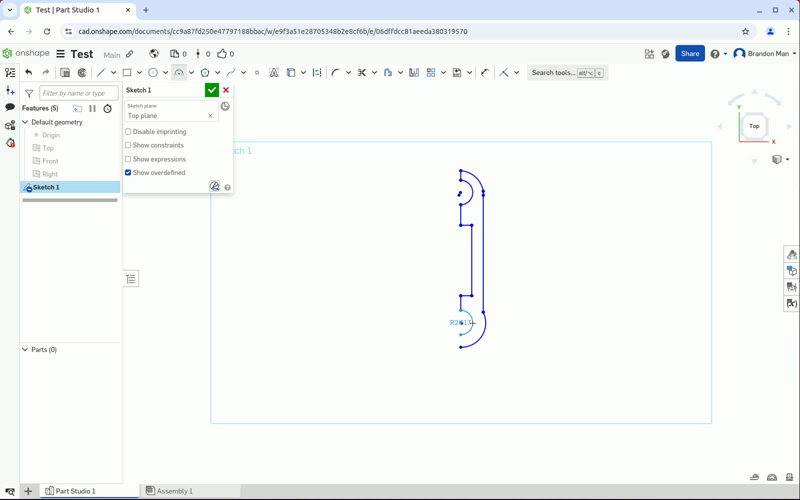
key_up(shift)
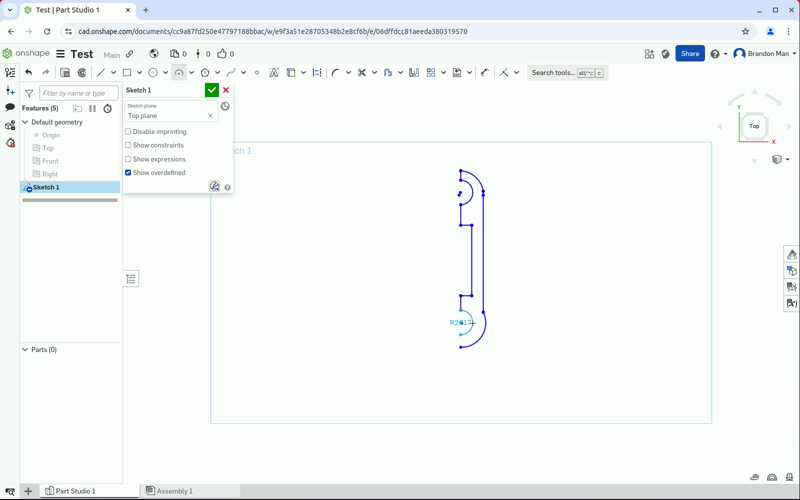
key(esc)
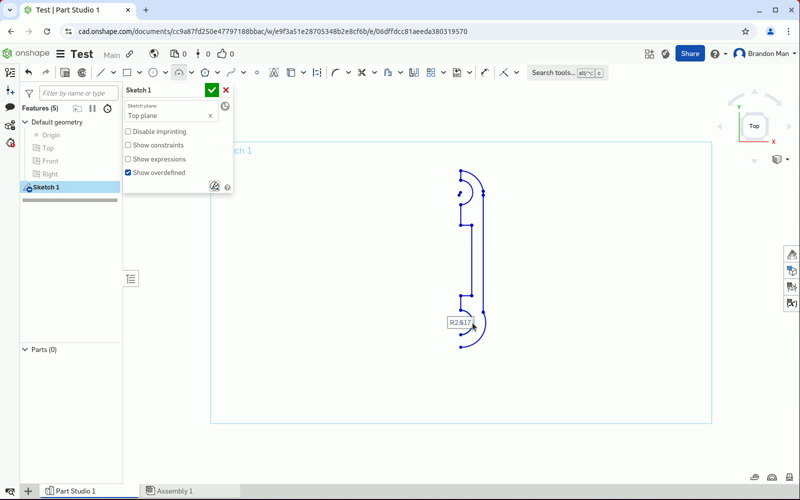
key(l)
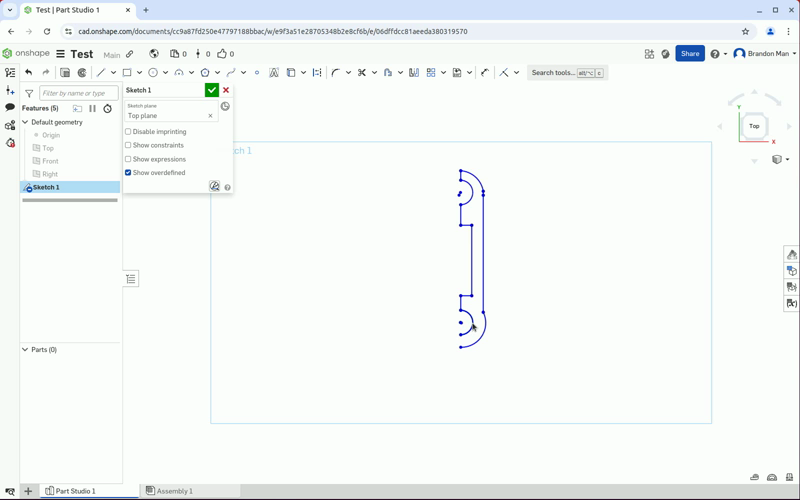
mouse_move(460, 334)
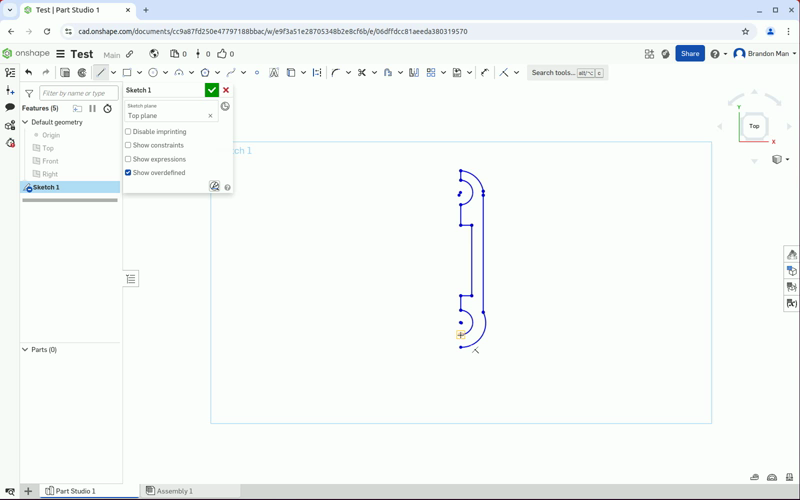
click(460, 334)
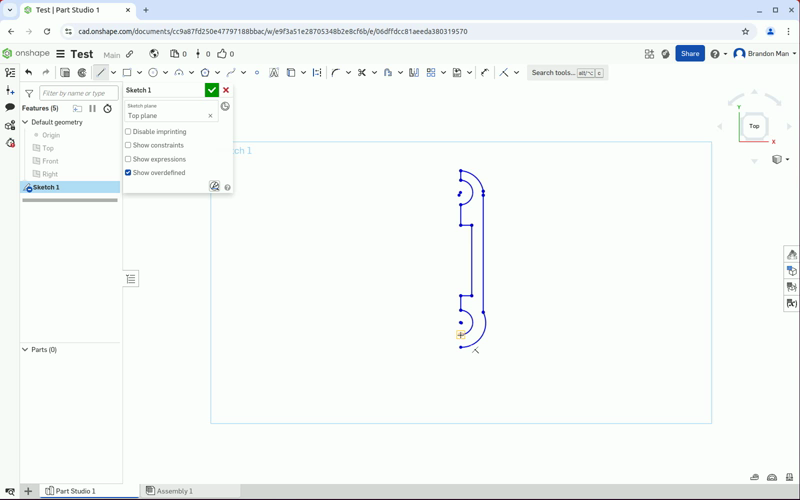
mouse_move(490, 334)
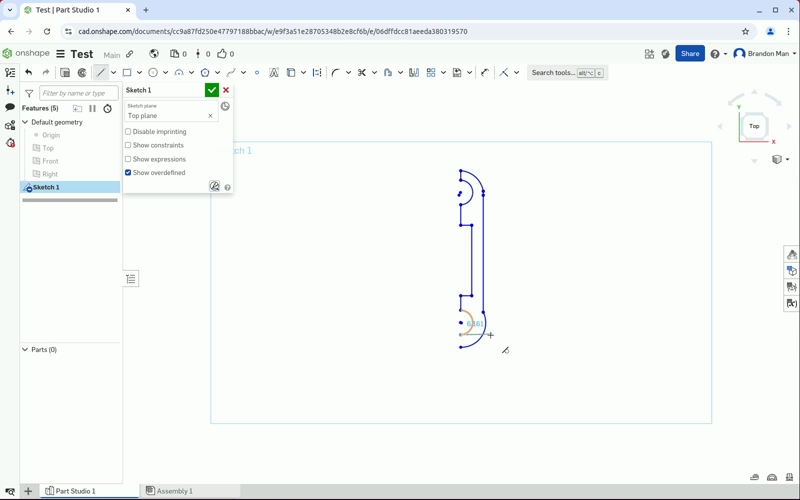
key_down(shift)
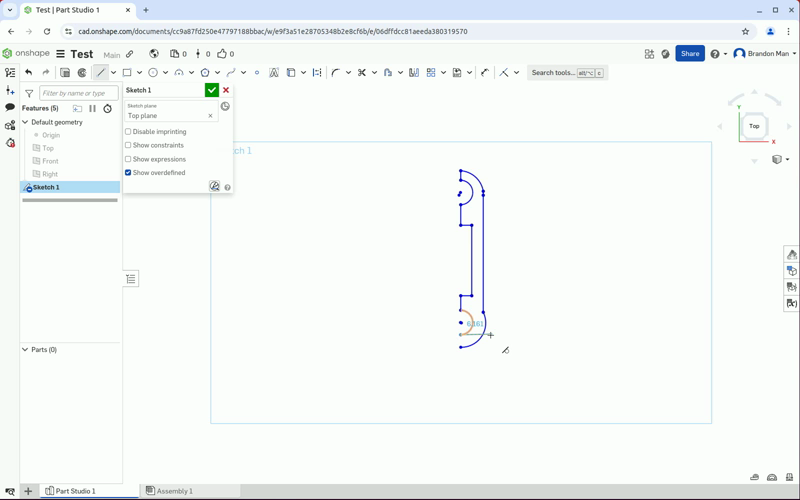
mouse_move(460, 347)
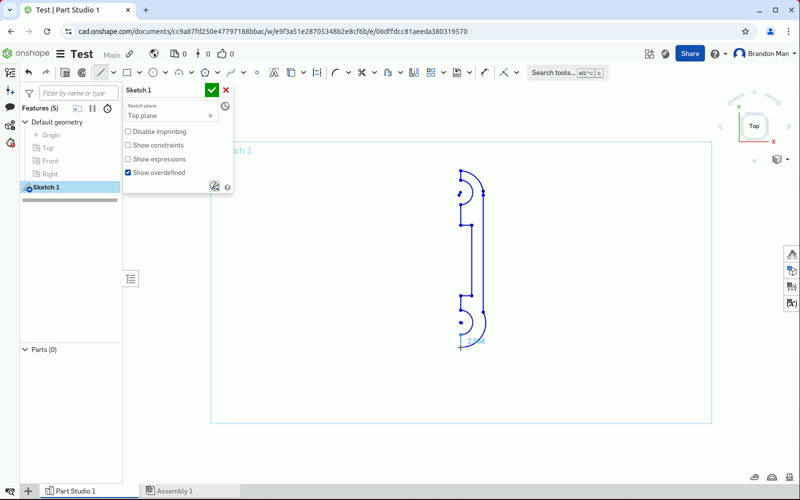
key_up(shift)
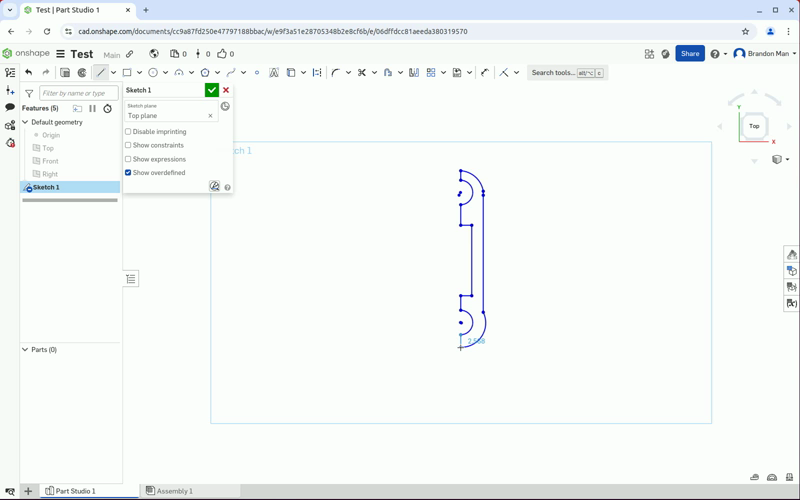
click(460, 347)
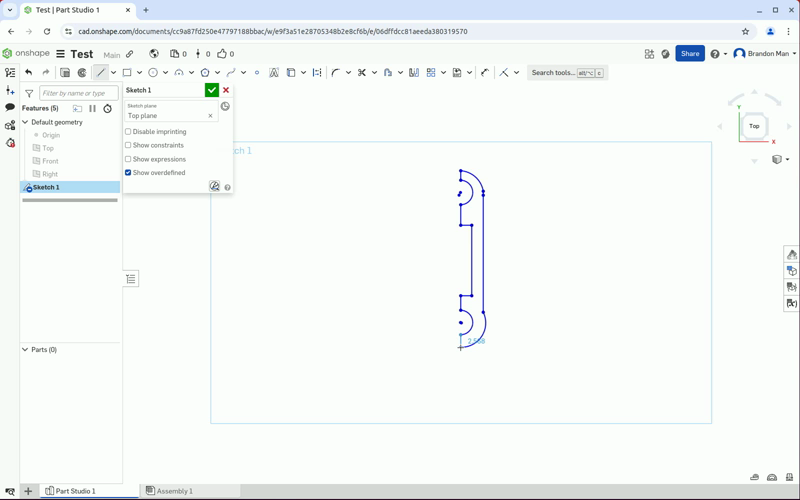
key(esc)
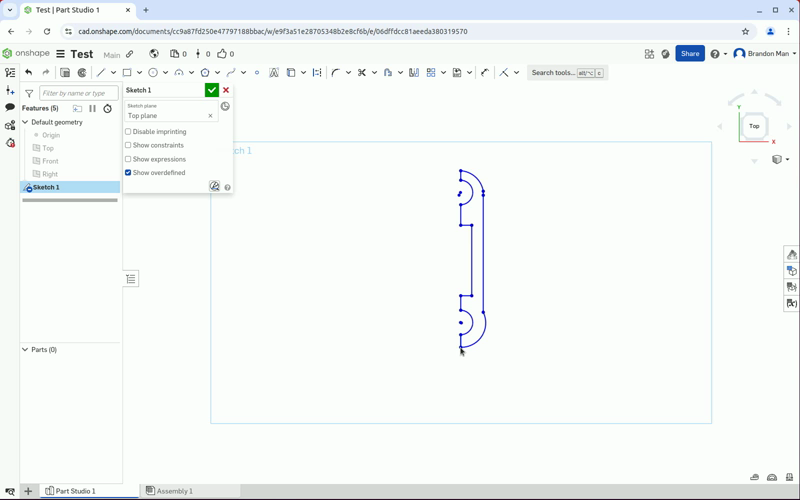
mouse_move(473, 199)
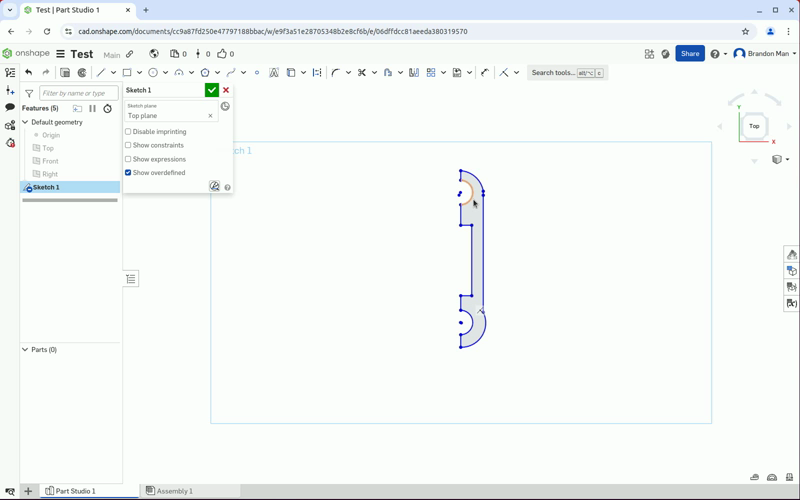
scroll(6)
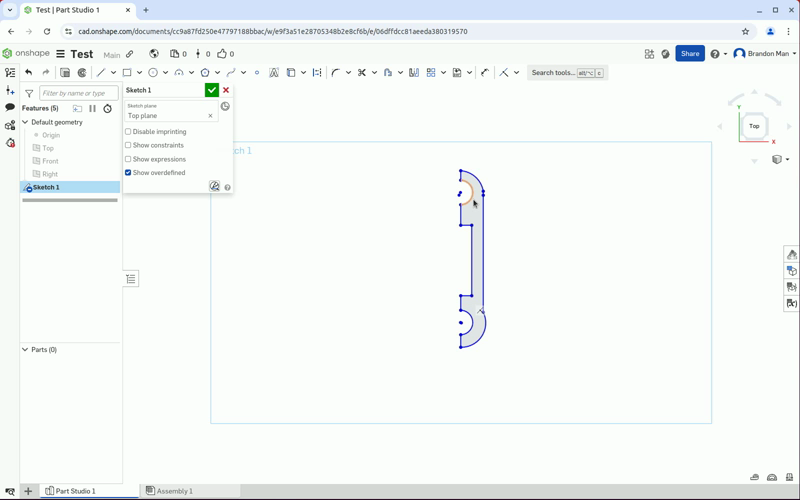
scroll(6)
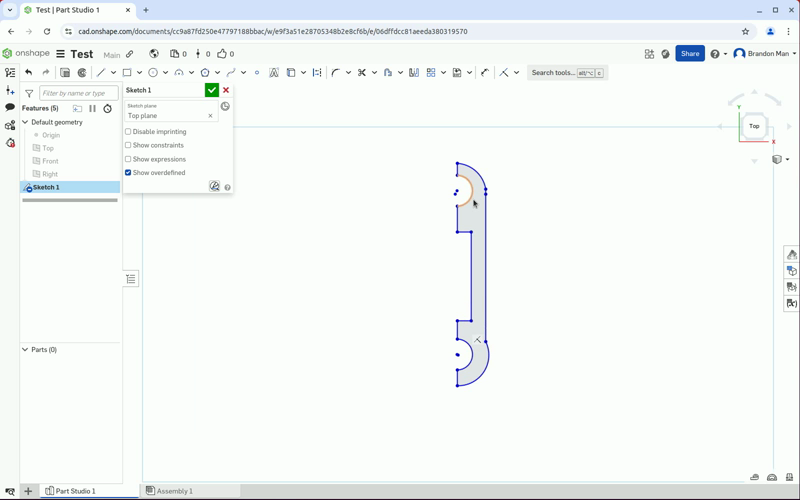
scroll(6)
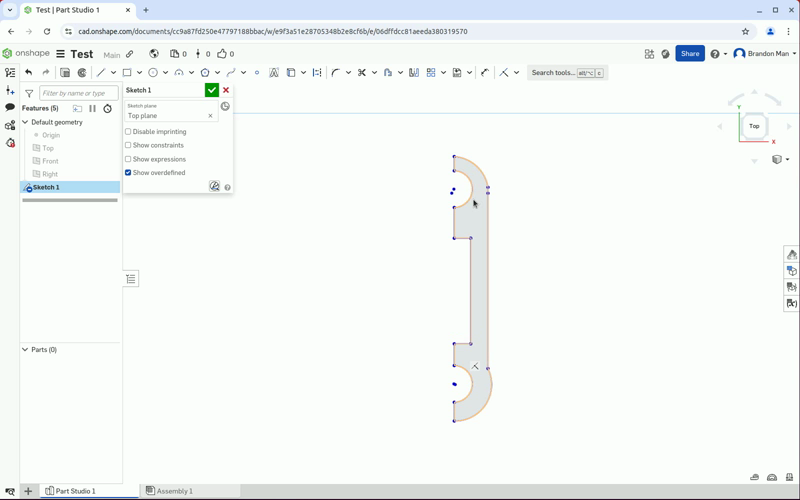
scroll(6)
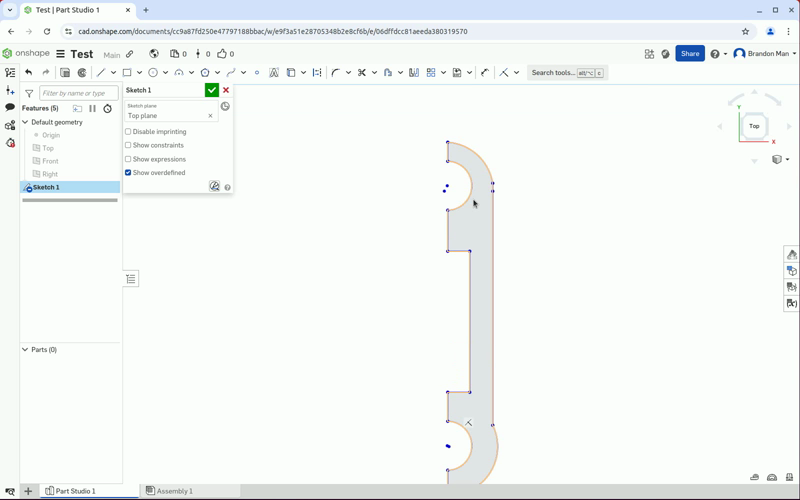
scroll(6)
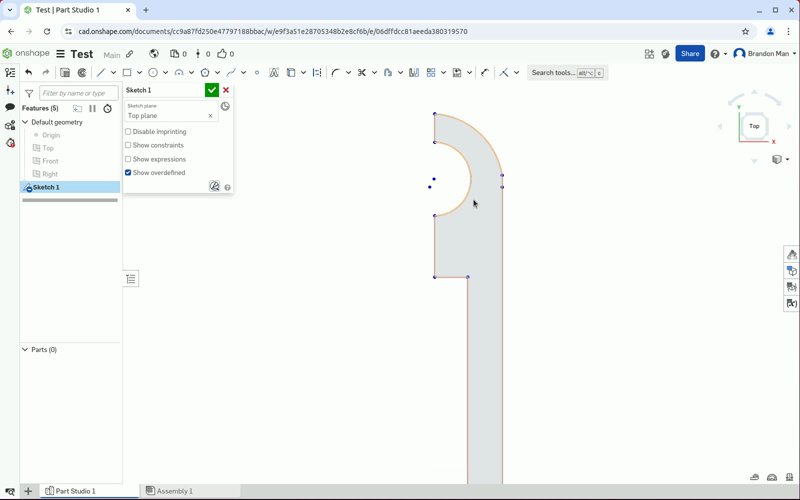
scroll(6)
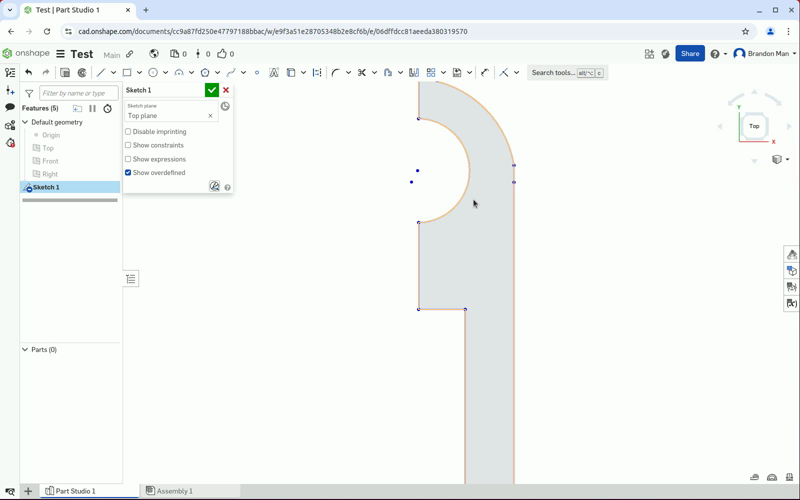
scroll(6)
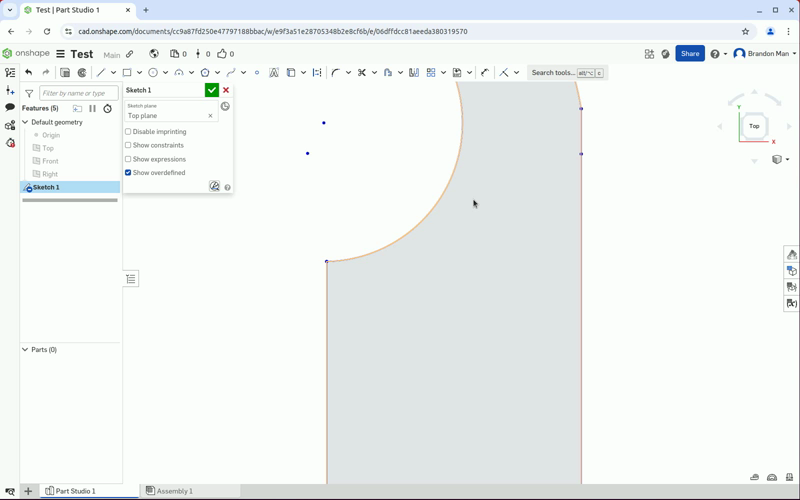
click(473, 199)
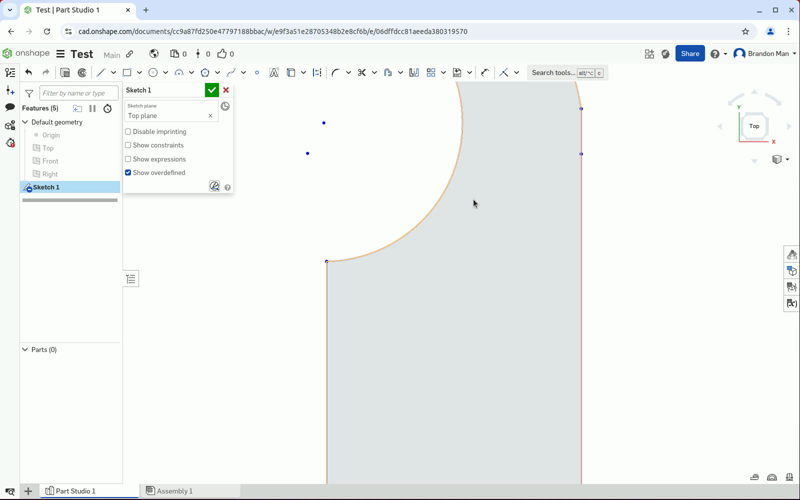
scroll(-6)
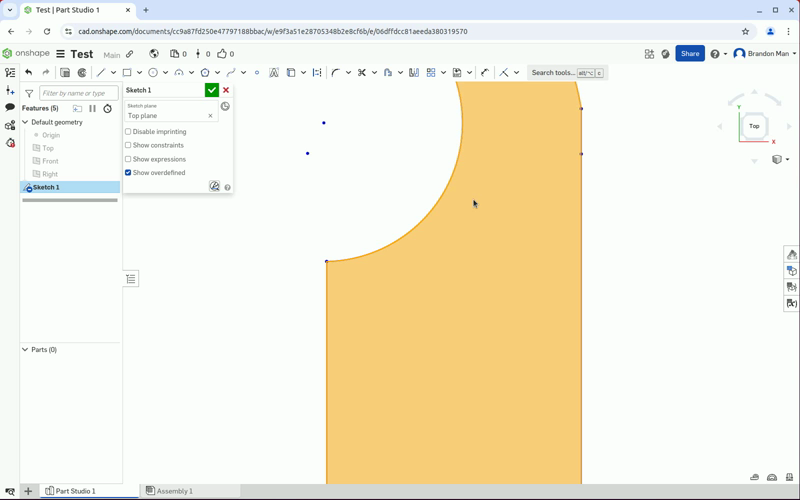
scroll(-6)
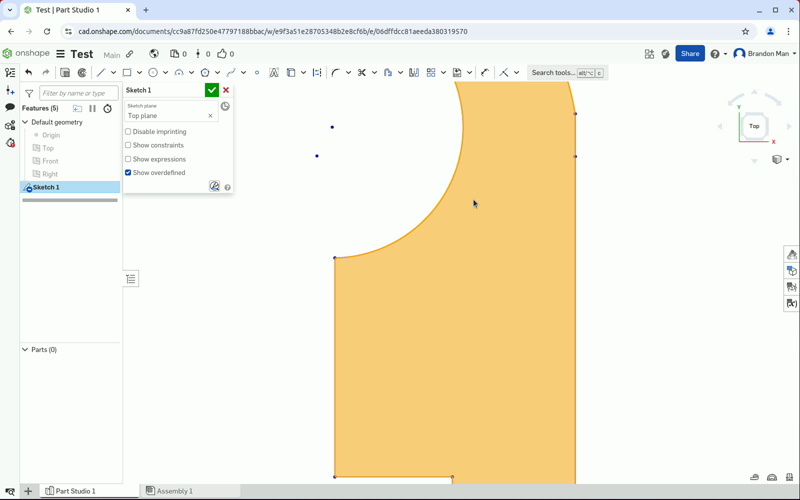
scroll(-6)
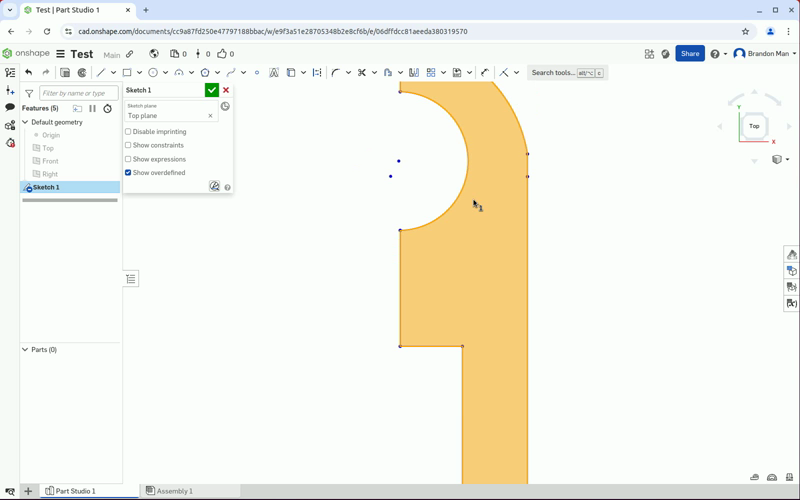
scroll(-6)
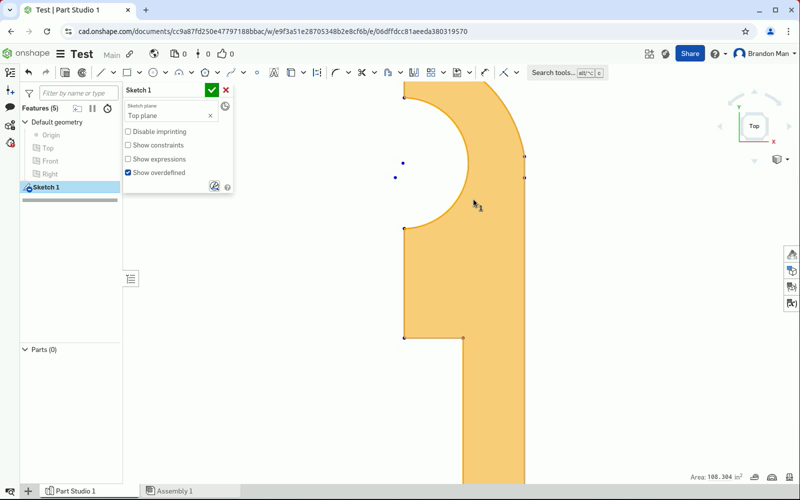
scroll(-6)
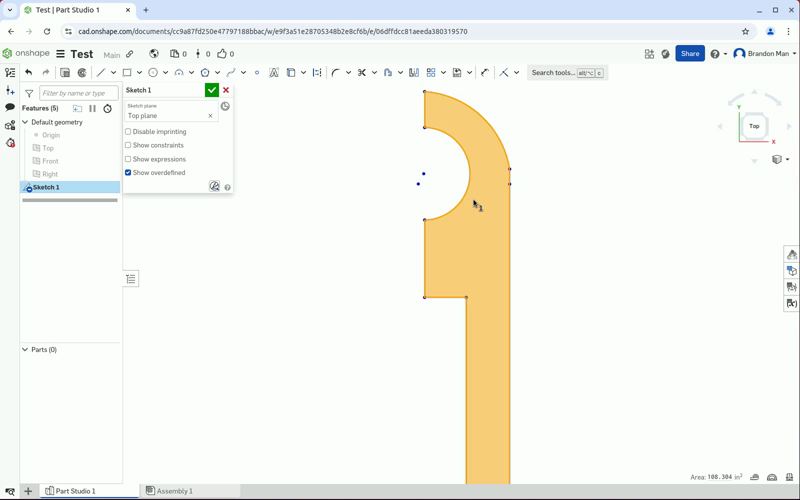
scroll(-6)
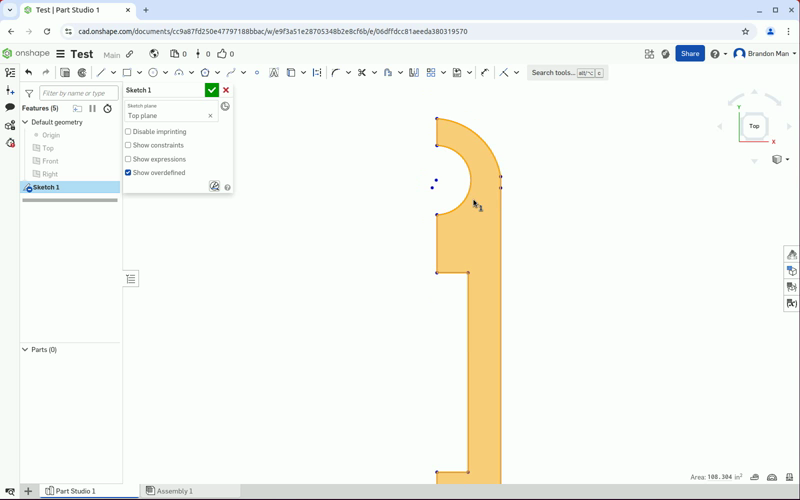
scroll(-6)
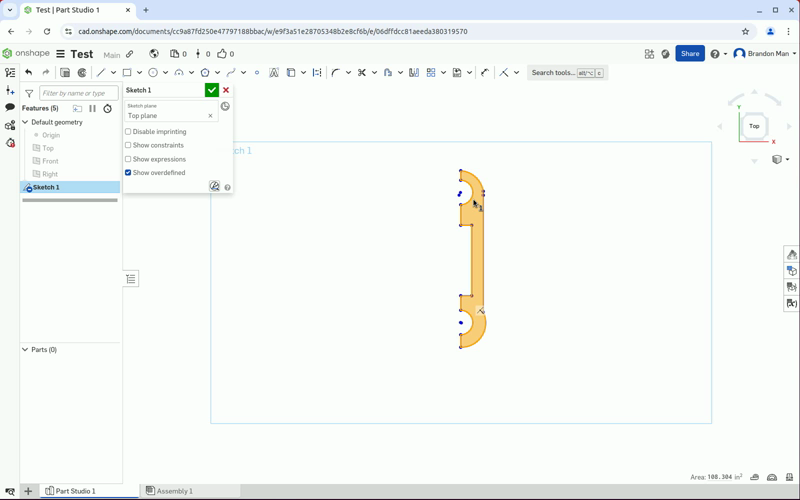
mouse_move(73, 352)
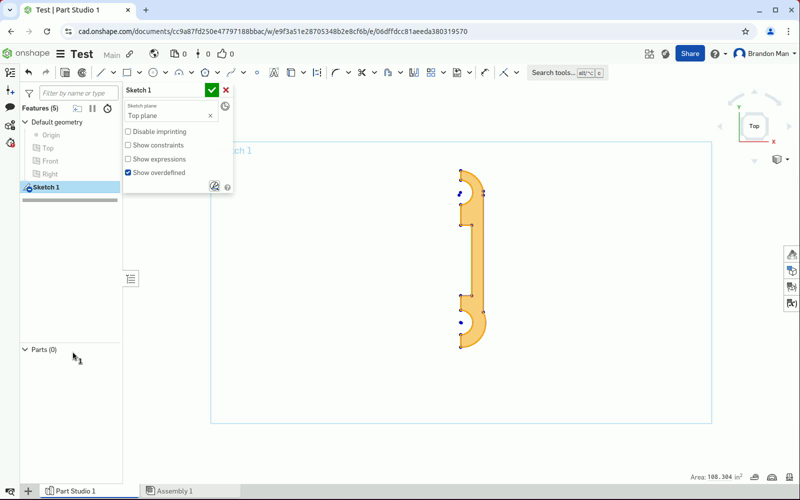
key(shift+y)
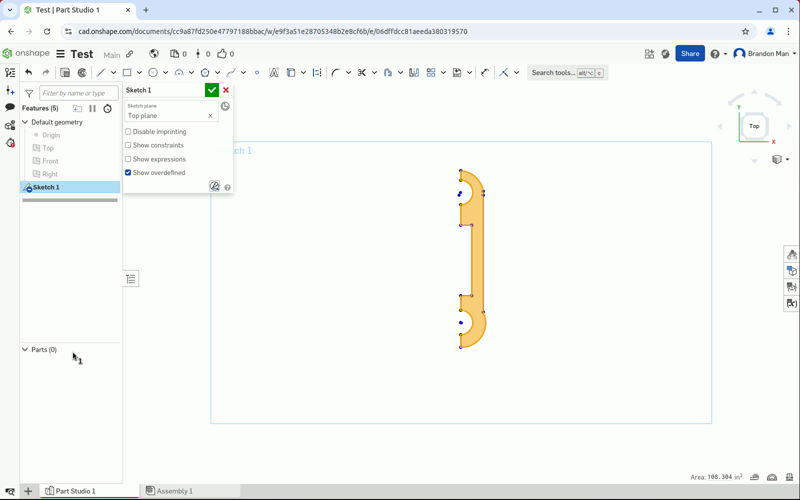
key(shift+e)
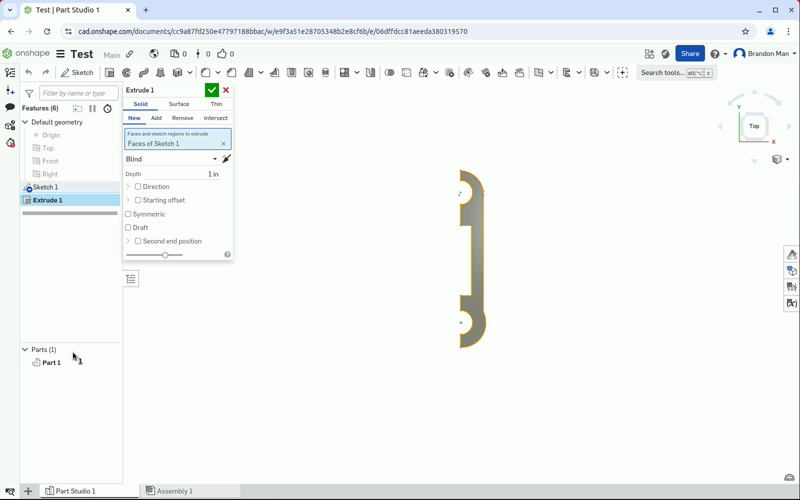
mouse_move(143, 106)
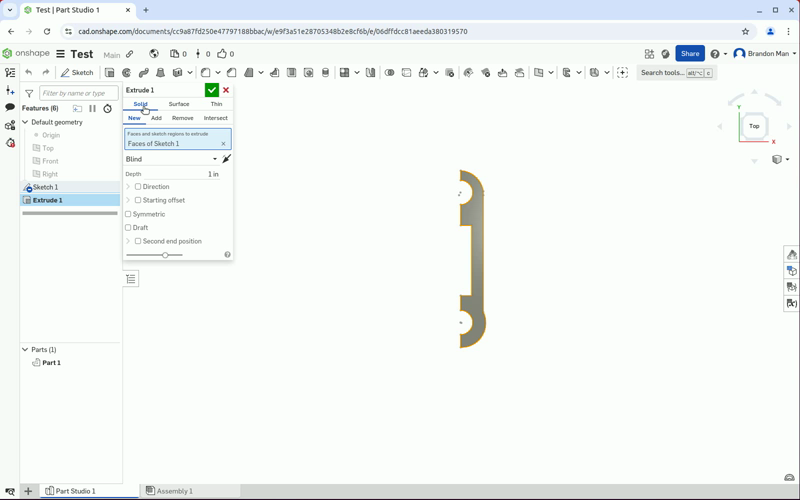
click(143, 106)
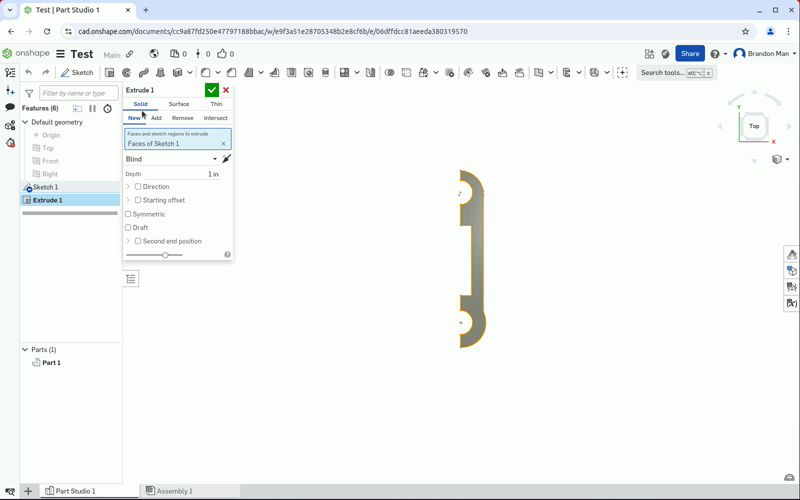
mouse_move(137, 120)
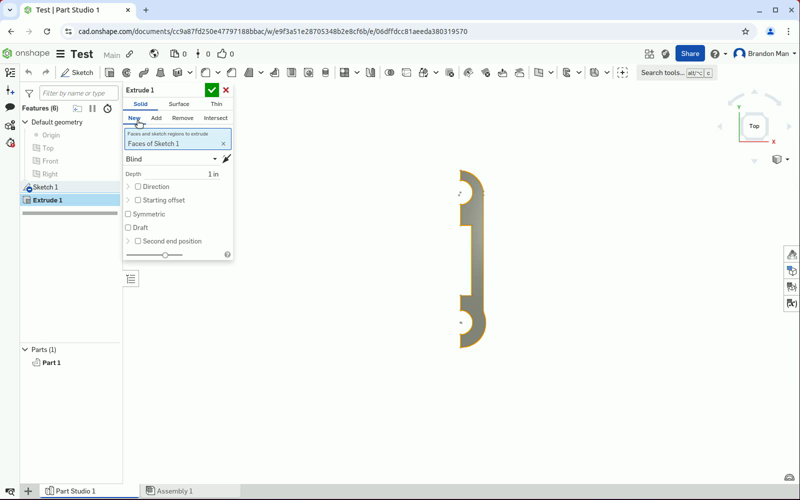
click(137, 120)
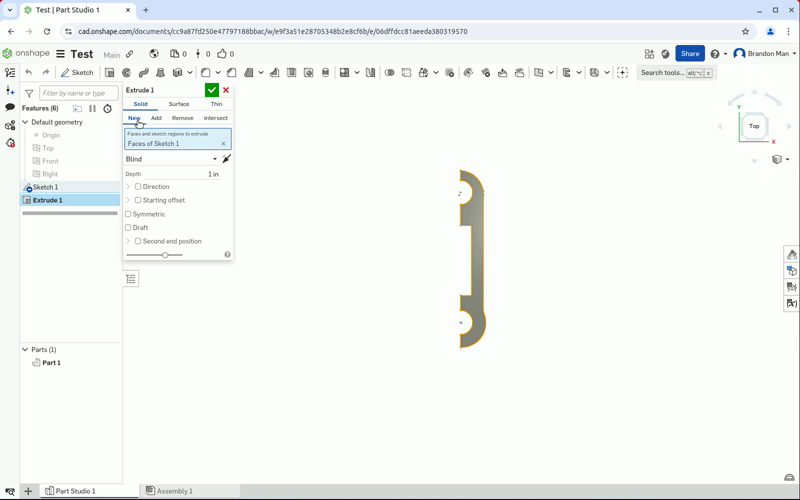
key(tab, 4)
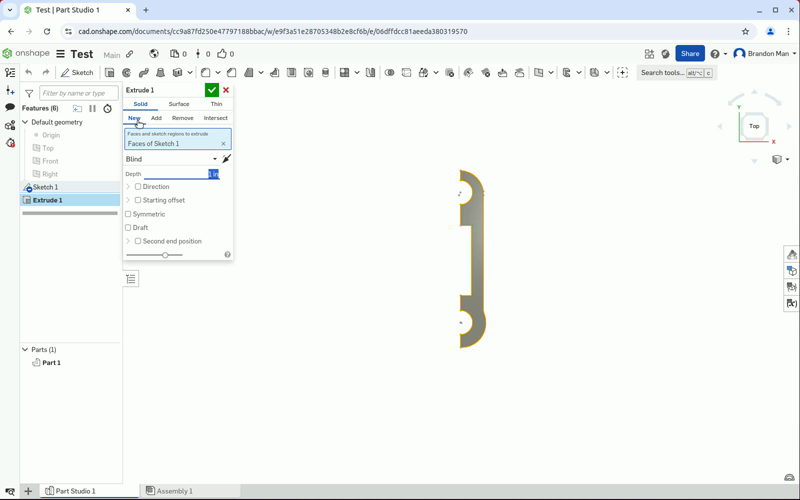
text(10.11)
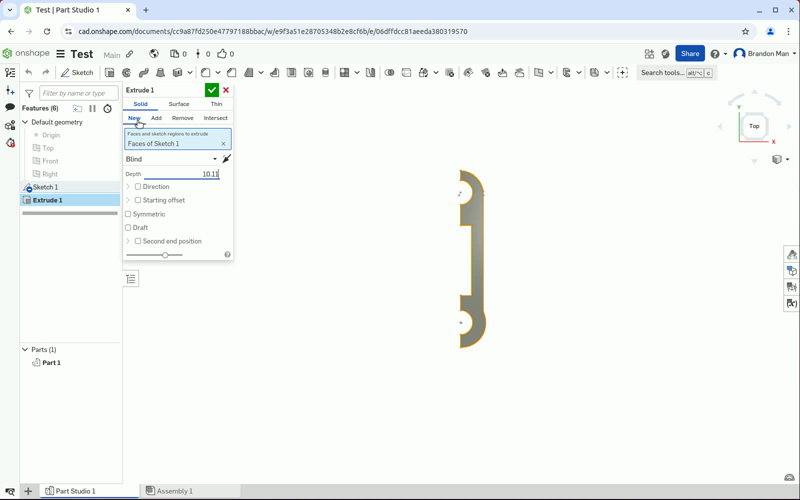
key(enter)
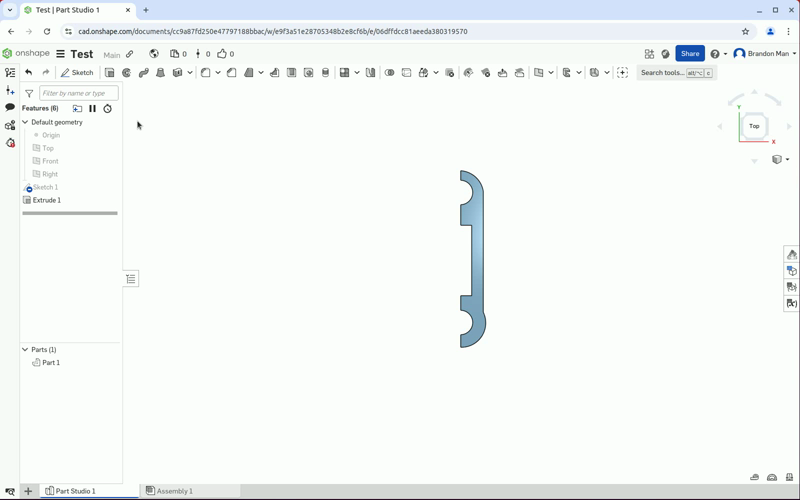
key(shift+h)
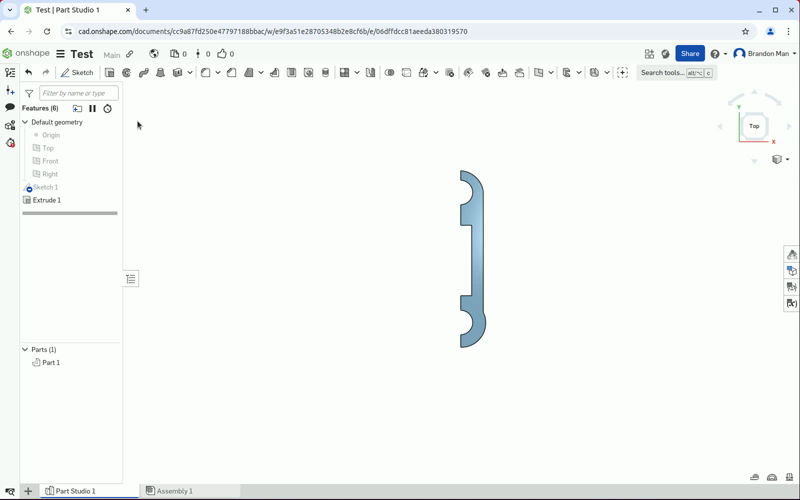
key(shift+h)
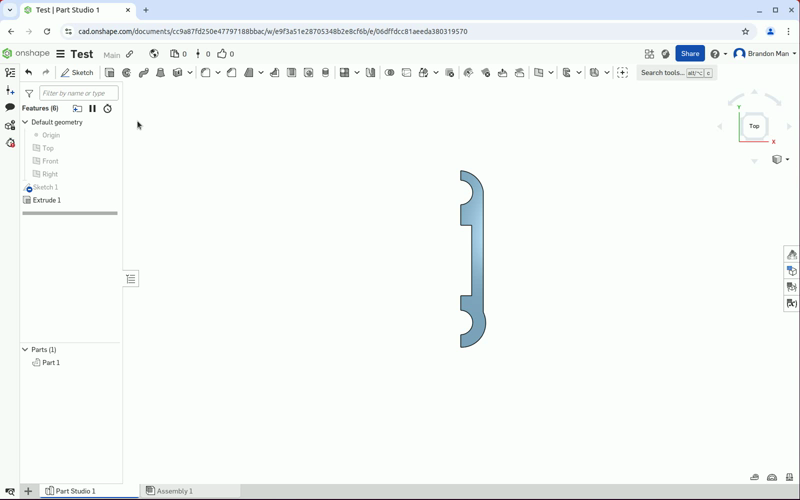
mouse_move(73, 189)
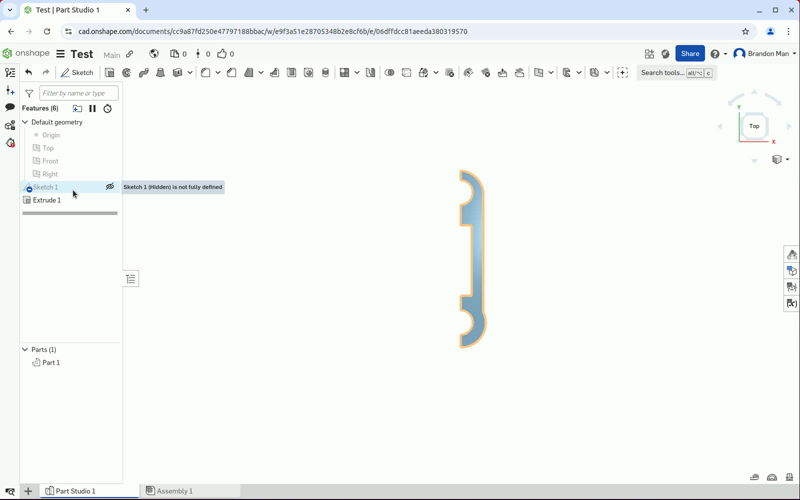
click(73, 189)
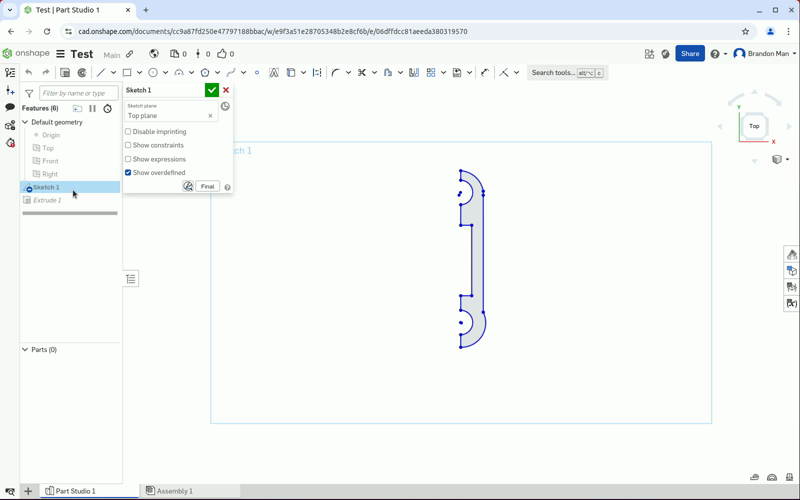
mouse_move(229, 92)
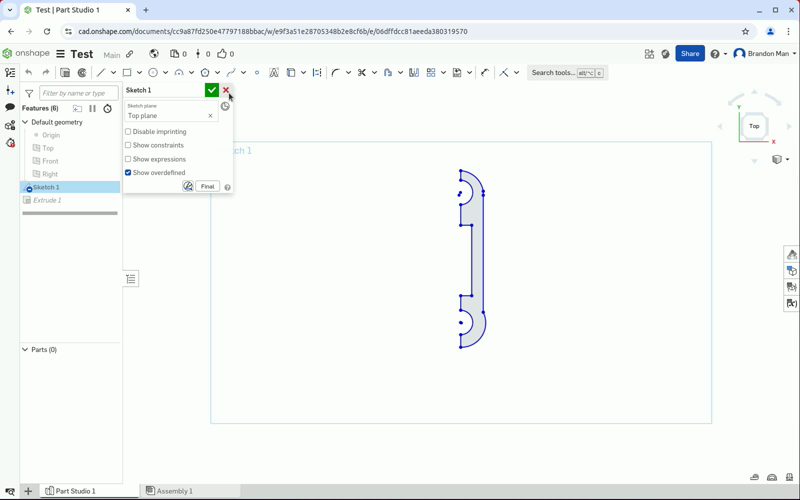
click(229, 92)
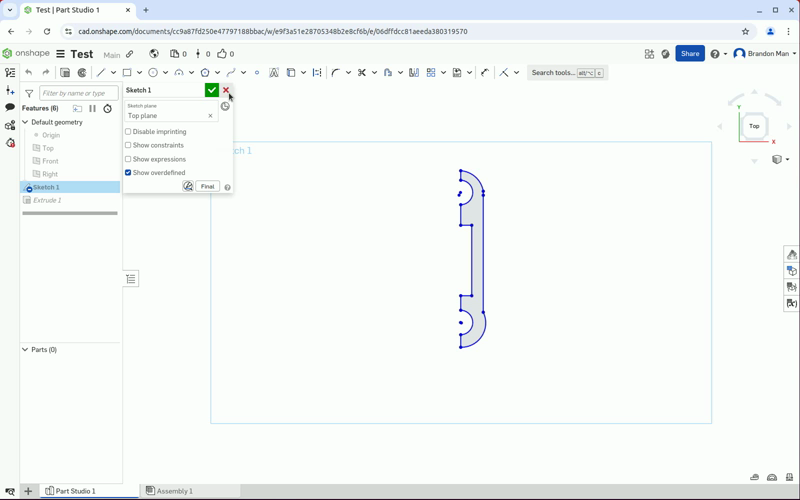
key(shift+s)
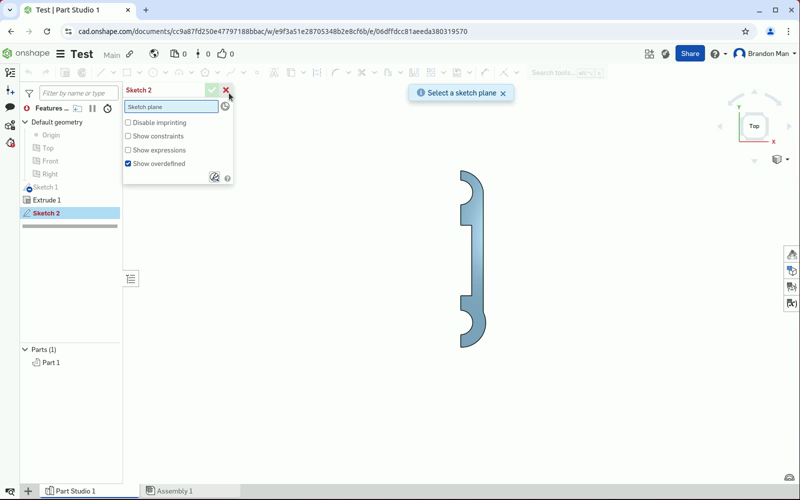
mouse_move(73, 150)
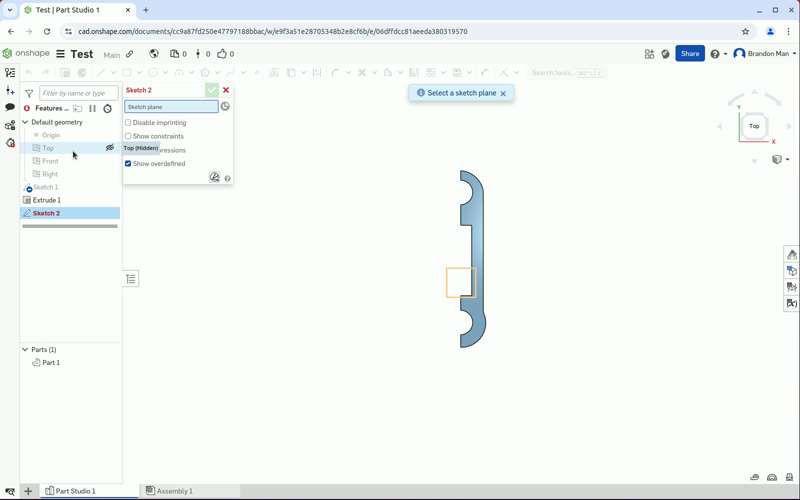
click(73, 150)
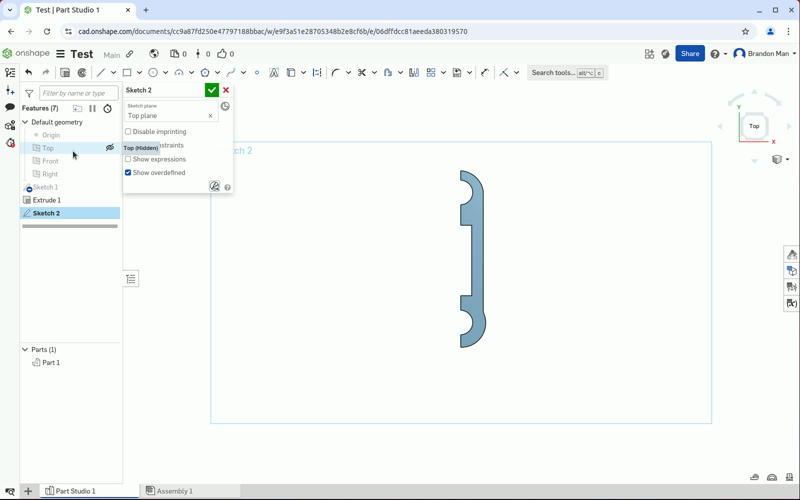
mouse_move(73, 352)
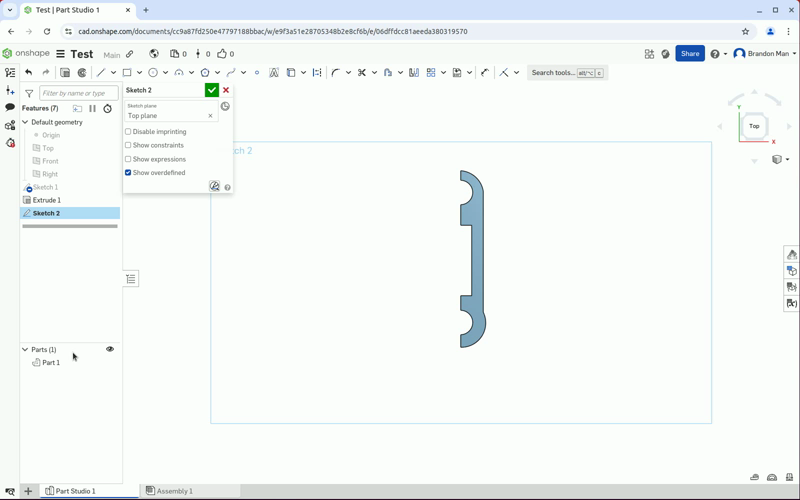
key(y)
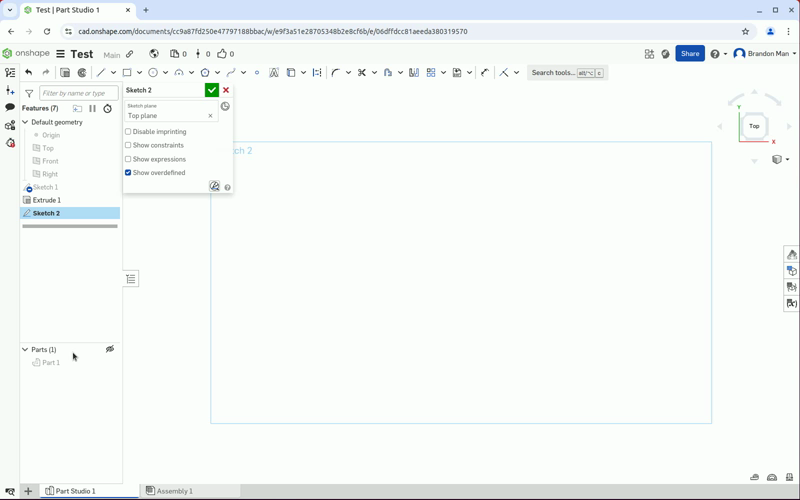
key(a)
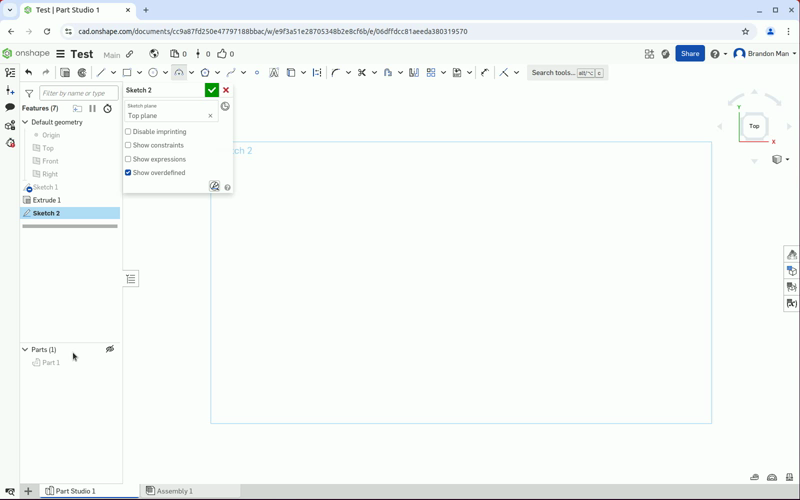
key_down(shift)
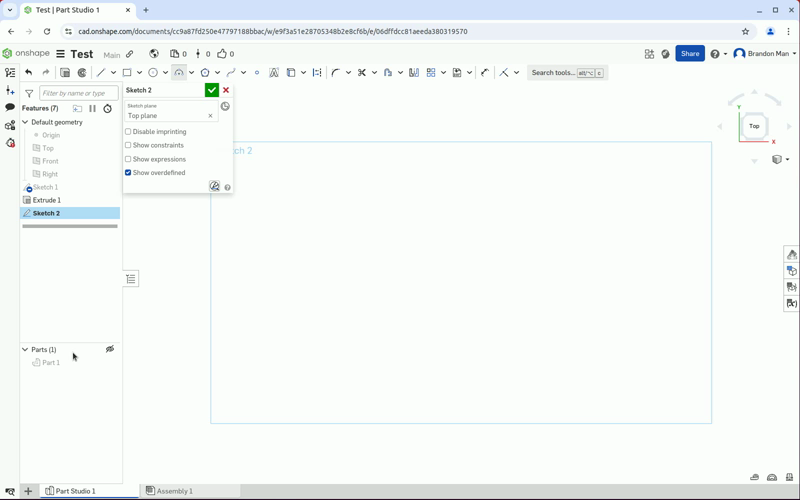
mouse_move(438, 311)
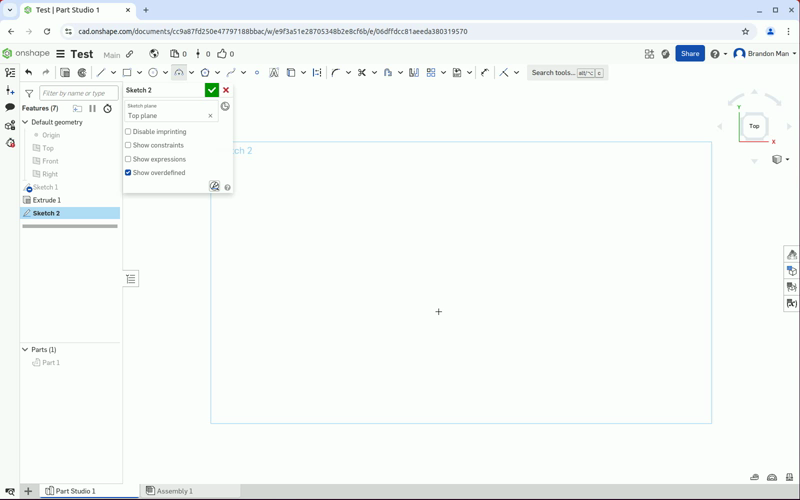
click(438, 311)
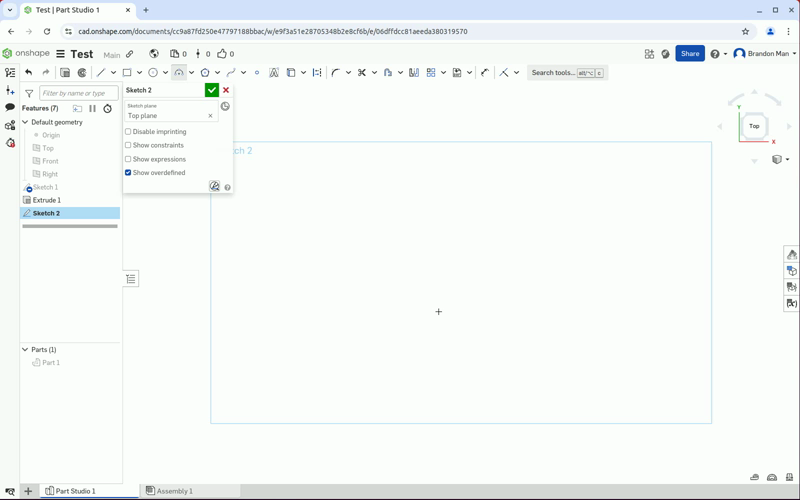
key_up(shift)
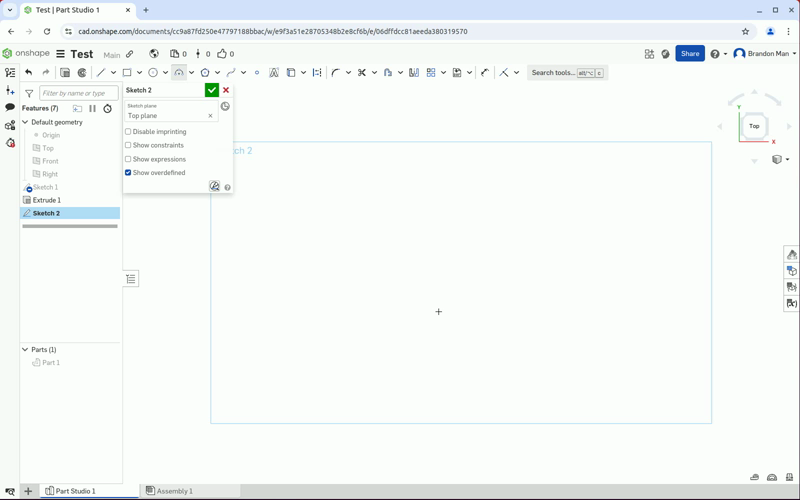
key_down(shift)
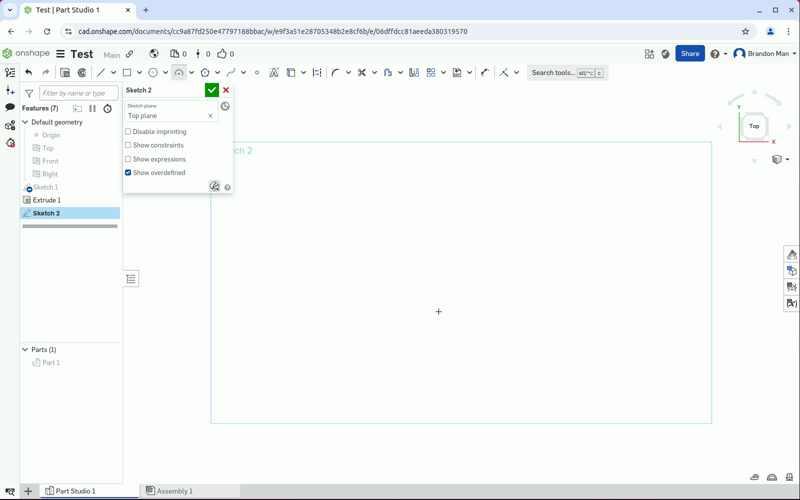
mouse_move(460, 346)
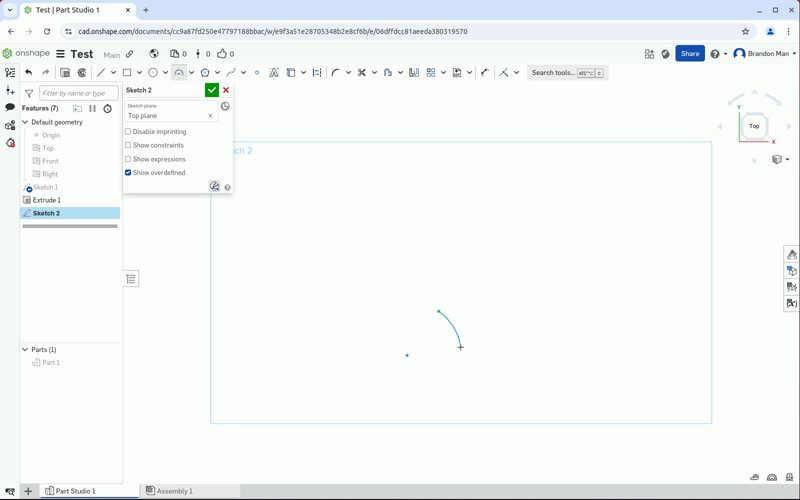
click(460, 346)
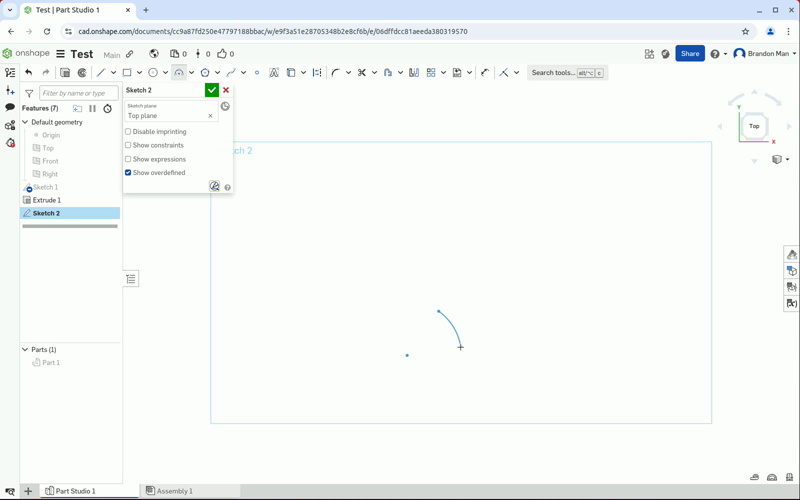
mouse_move(439, 335)
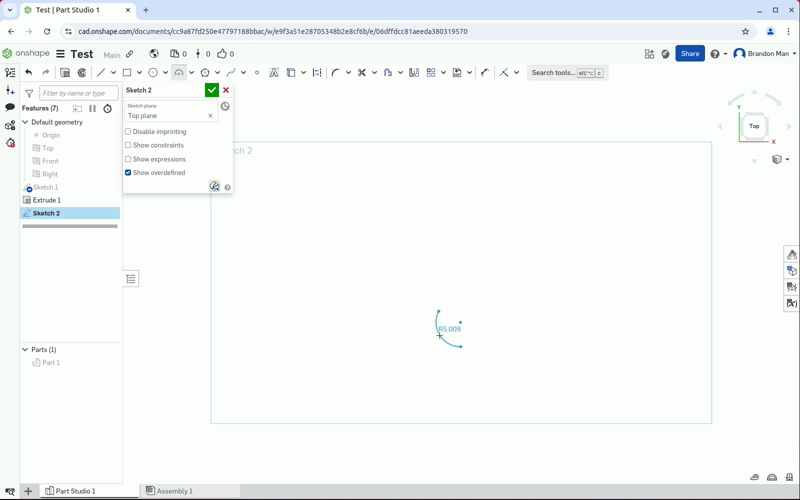
click(439, 335)
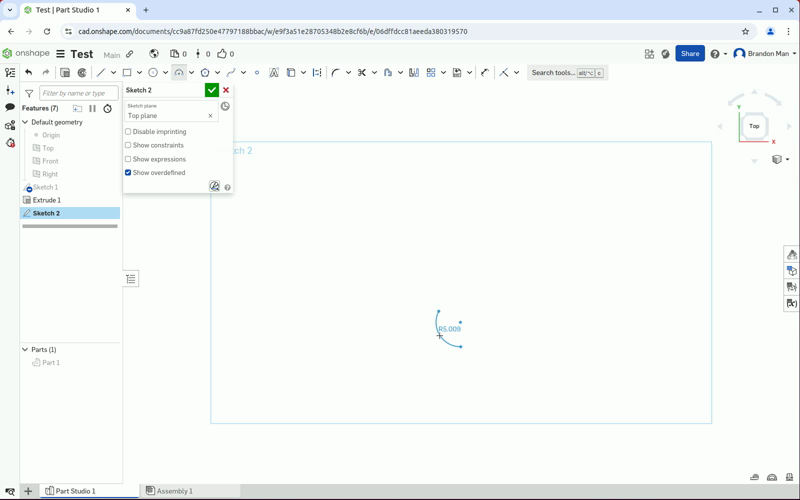
key_up(shift)
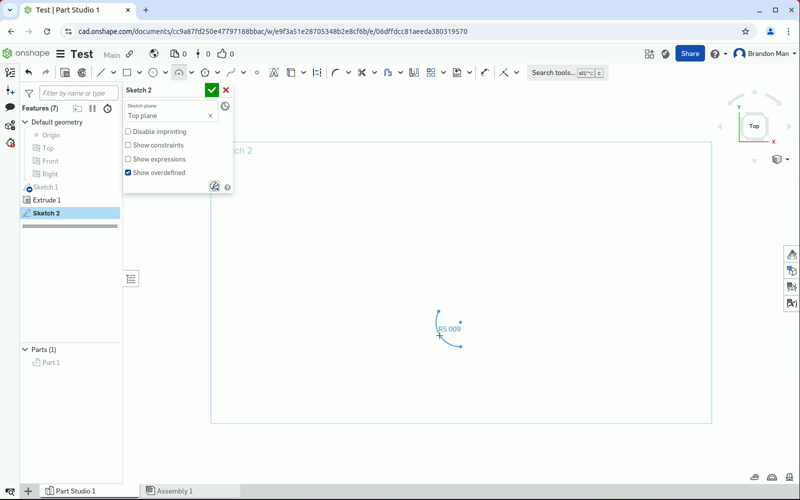
key(esc)
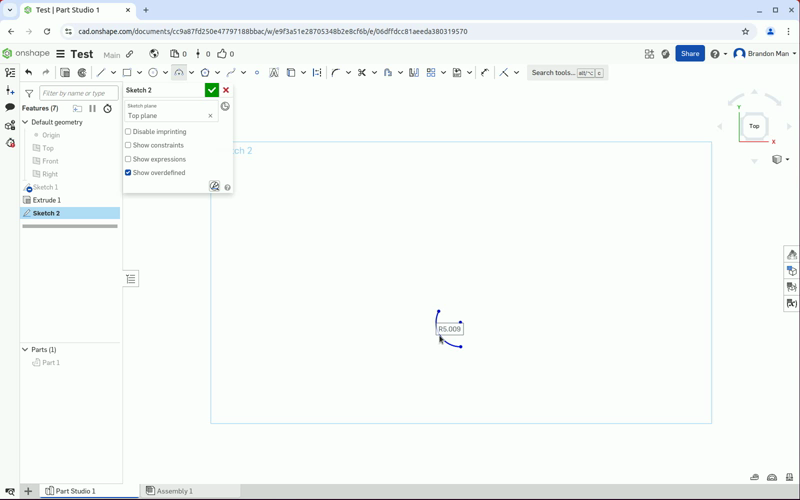
key(l)
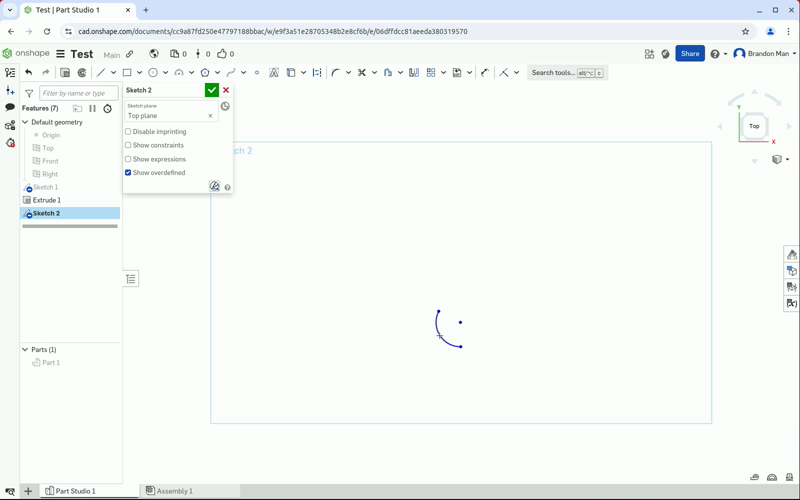
mouse_move(460, 346)
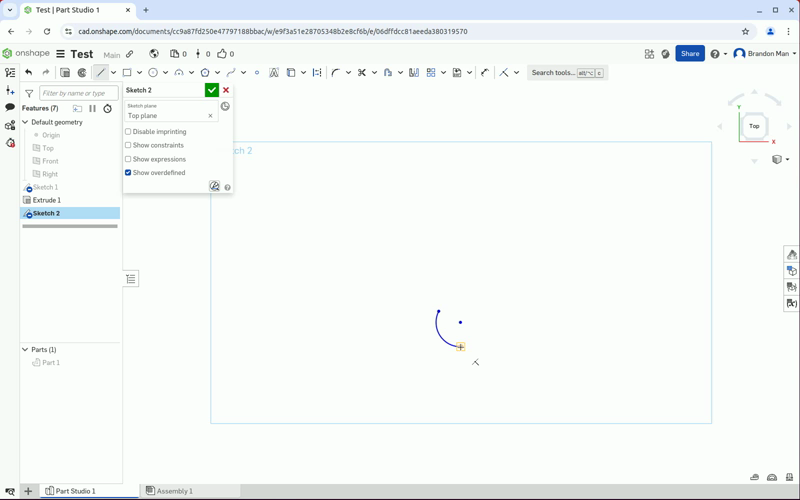
click(460, 346)
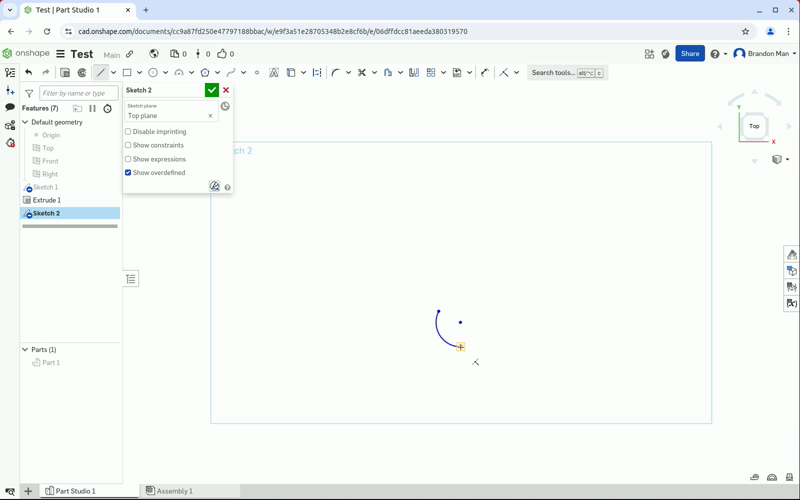
key_down(shift)
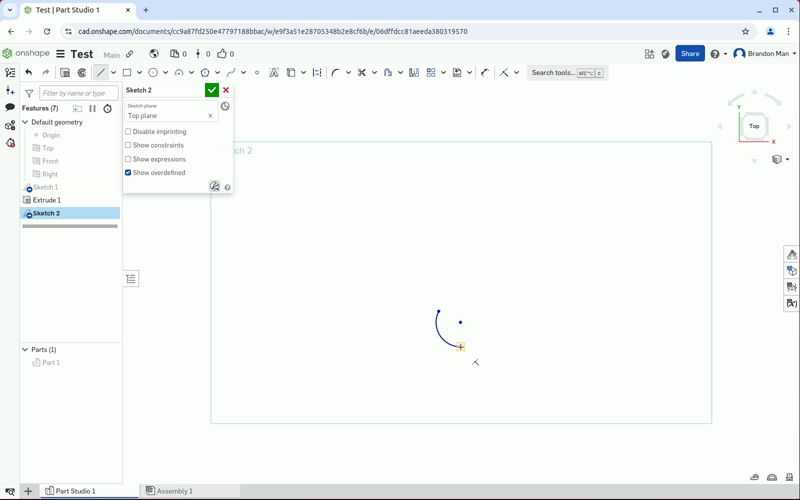
mouse_move(490, 346)
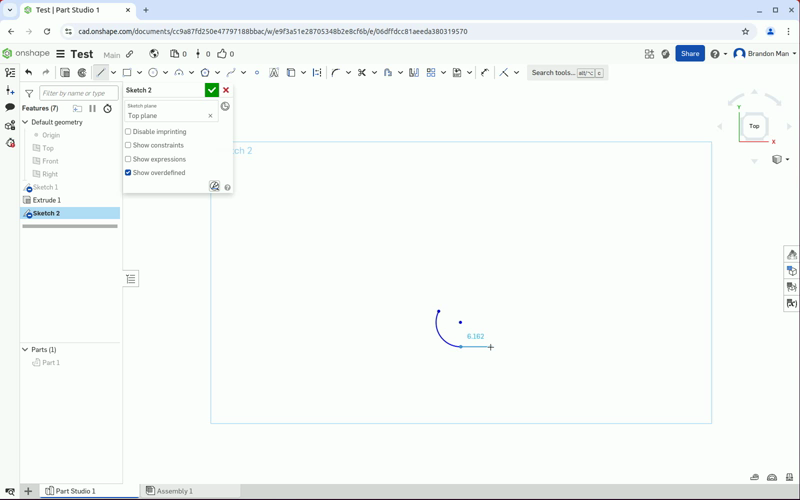
mouse_move(460, 334)
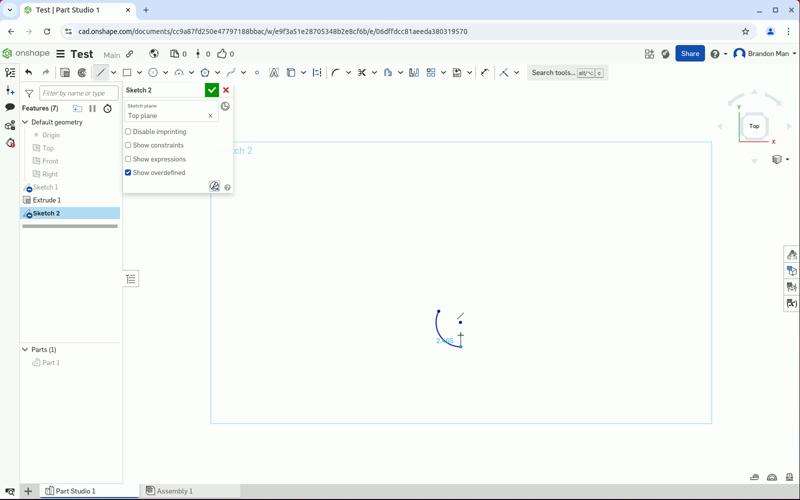
click(460, 334)
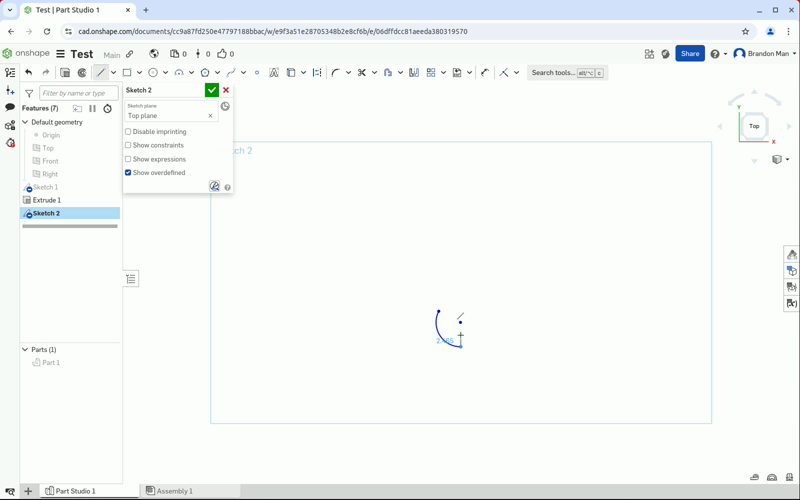
key_up(shift)
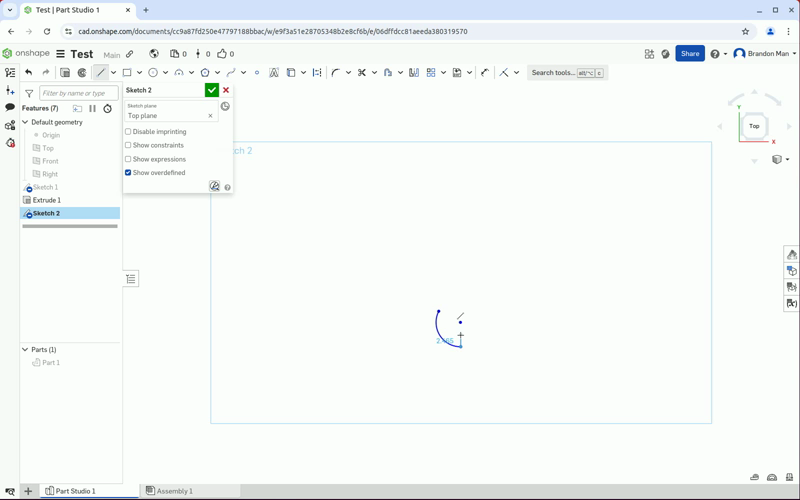
key(esc)
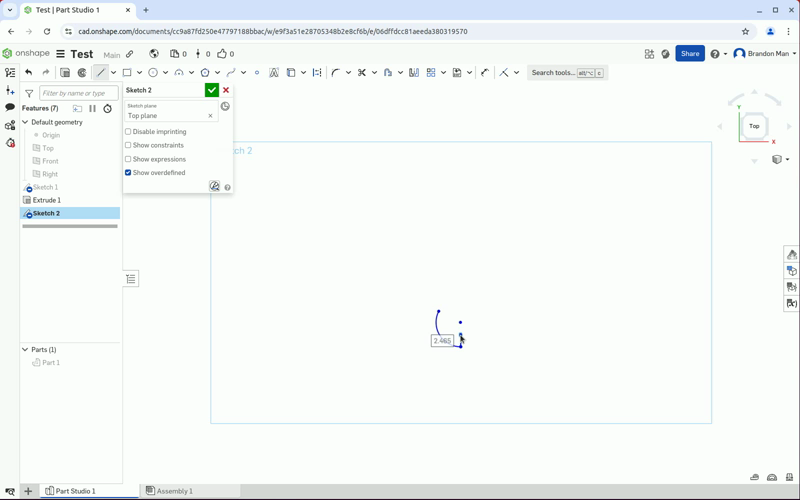
key(a)
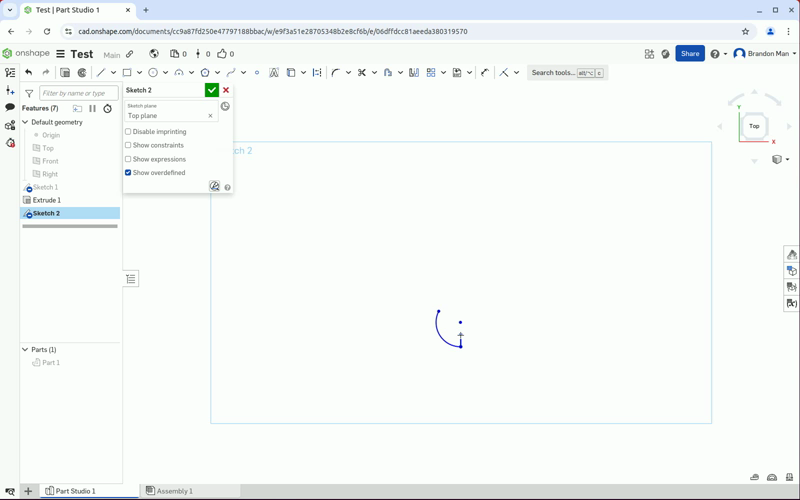
mouse_move(460, 334)
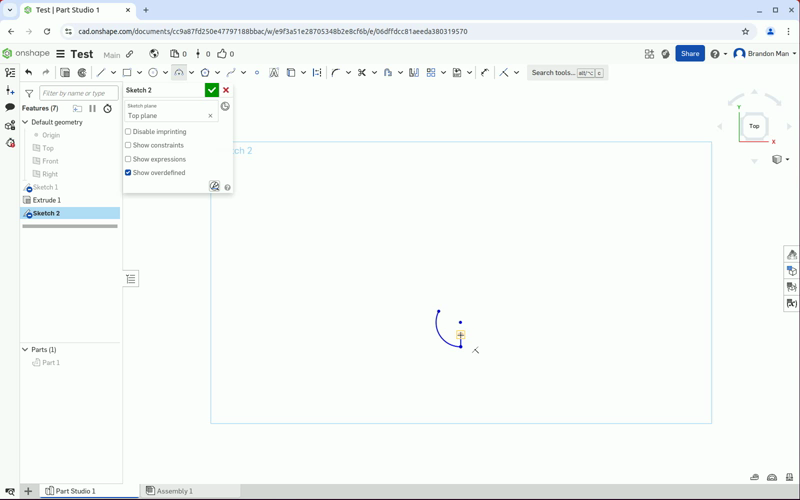
click(460, 334)
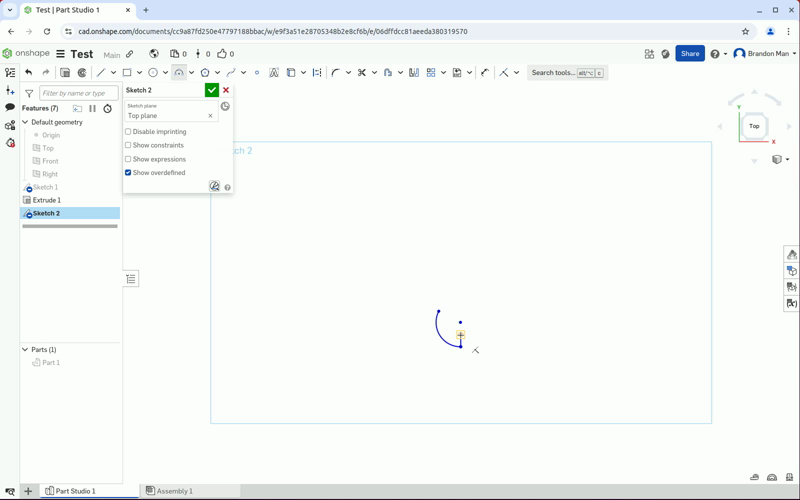
key_down(shift)
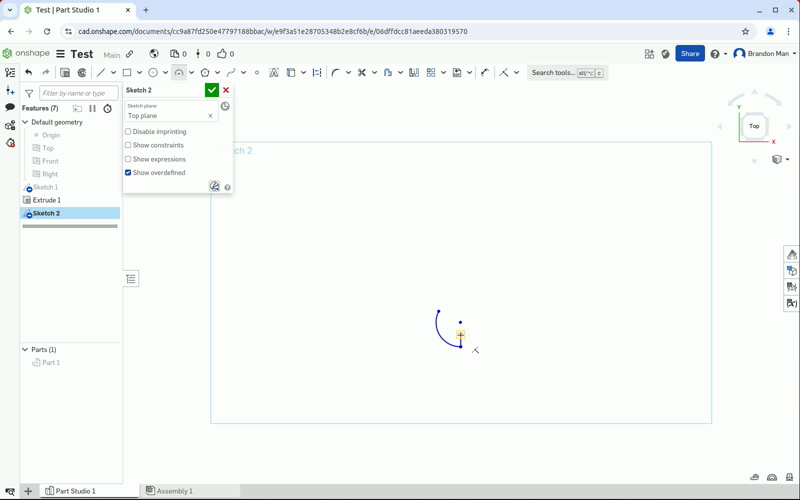
mouse_move(460, 311)
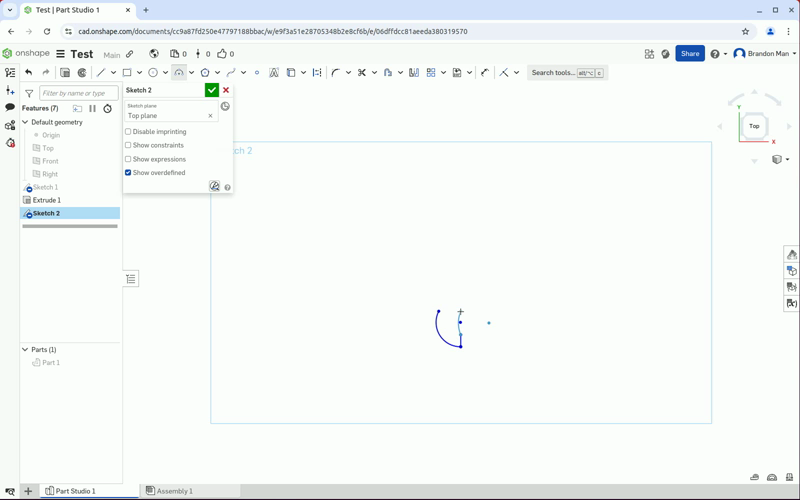
click(460, 311)
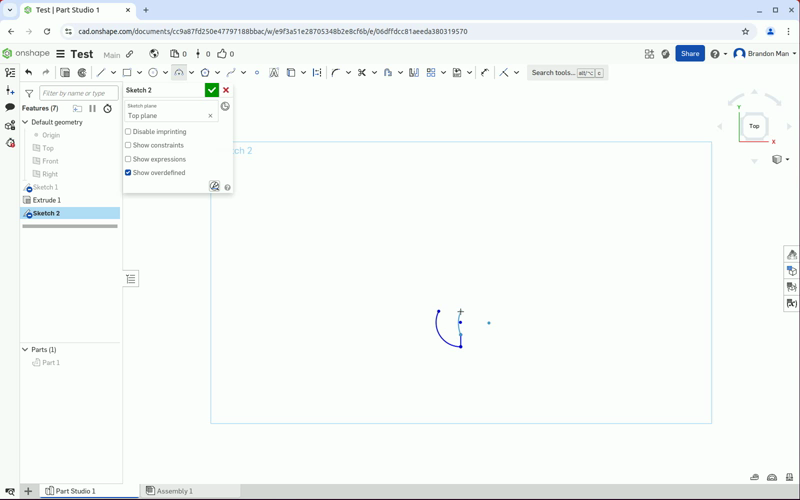
mouse_move(472, 322)
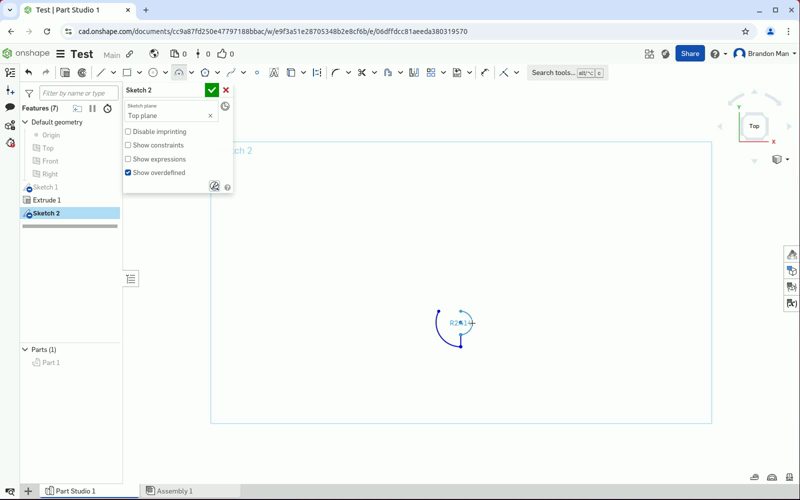
click(472, 322)
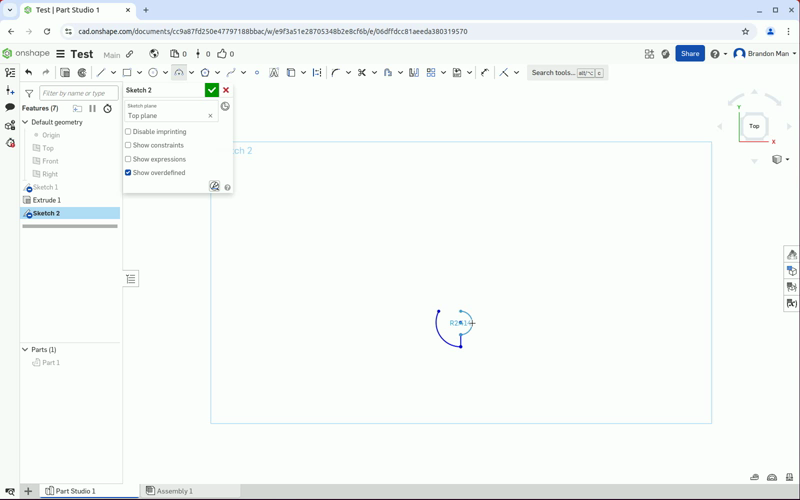
key_up(shift)
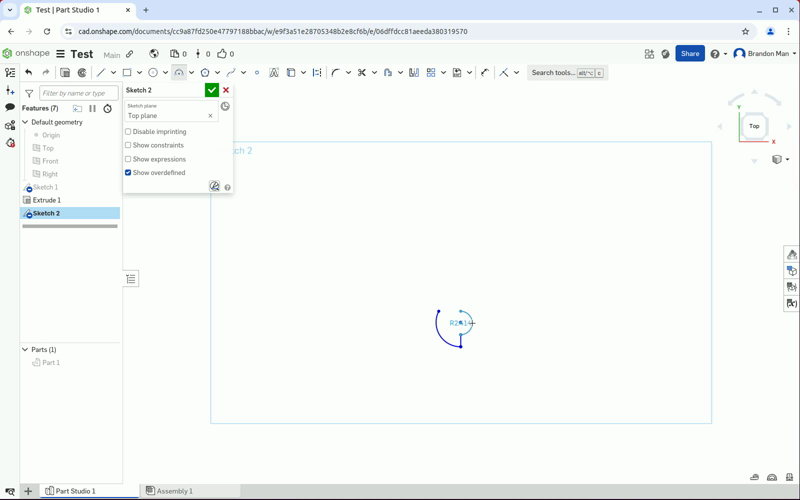
key(esc)
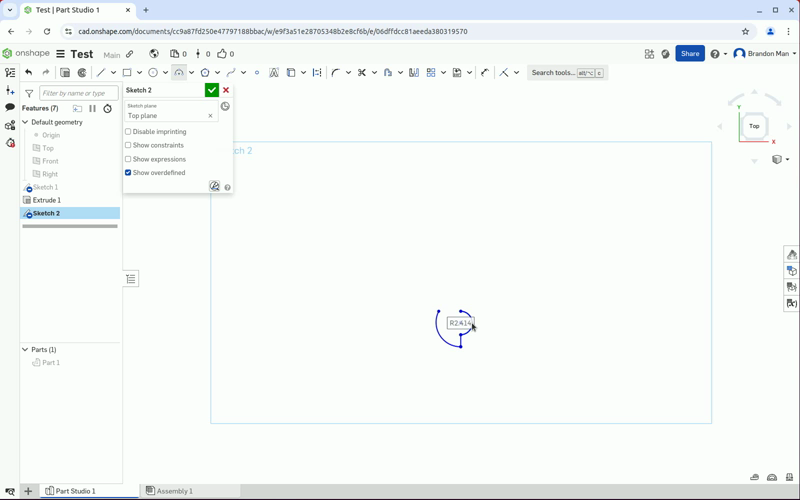
key(l)
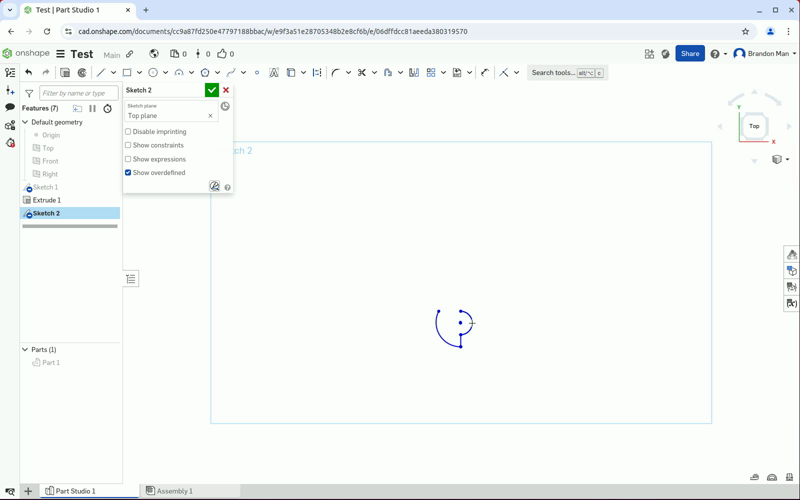
mouse_move(460, 311)
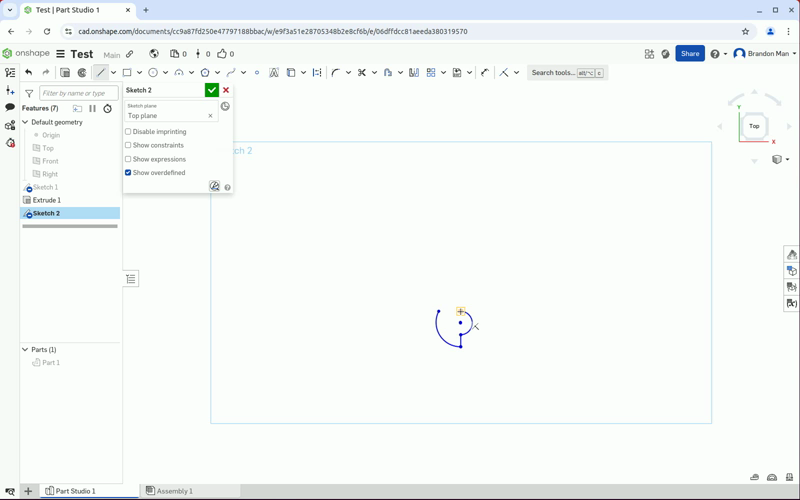
click(460, 311)
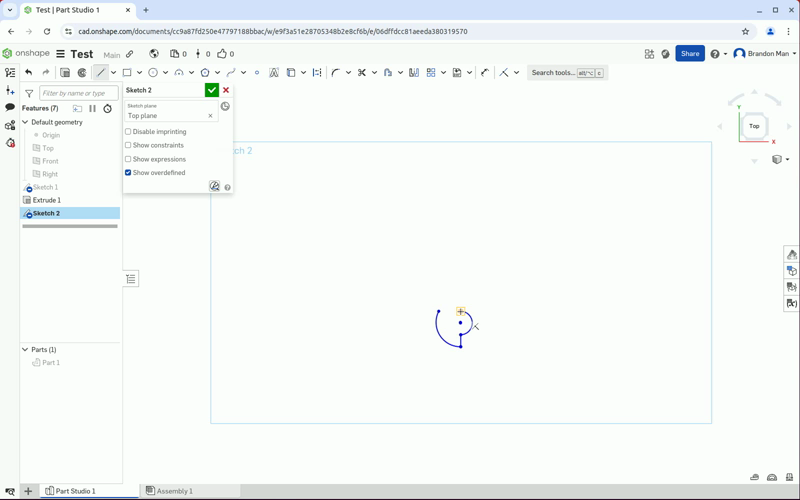
key_down(shift)
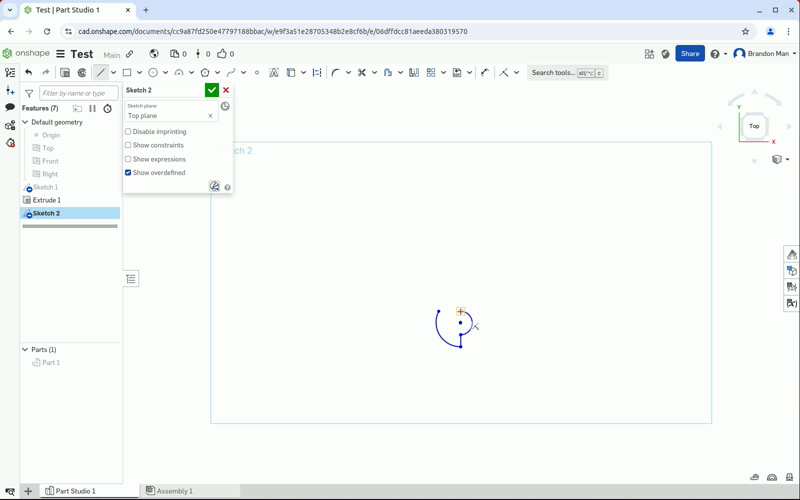
mouse_move(490, 311)
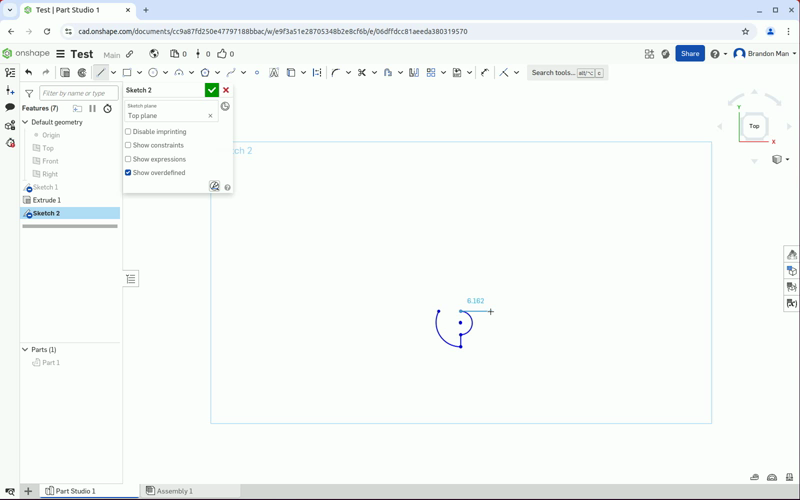
mouse_move(460, 294)
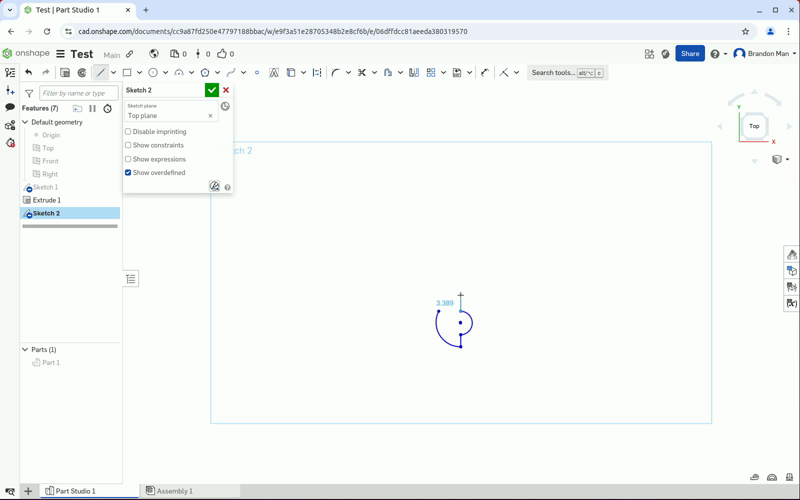
click(460, 294)
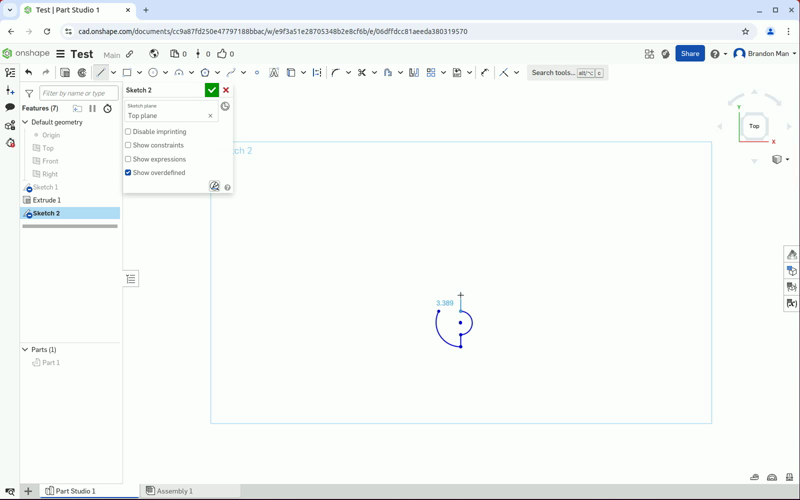
key_up(shift)
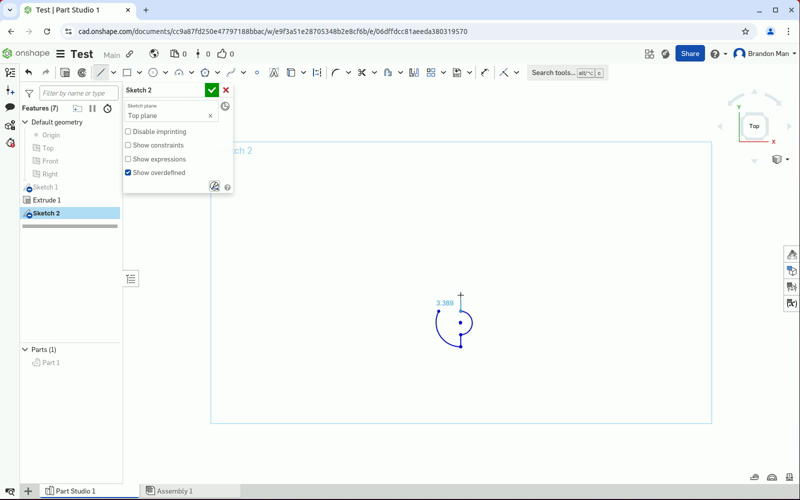
key_down(shift)
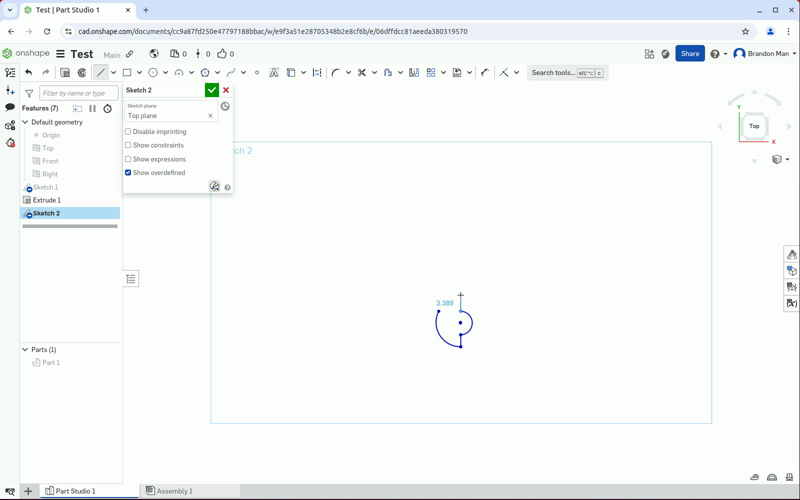
mouse_move(490, 294)
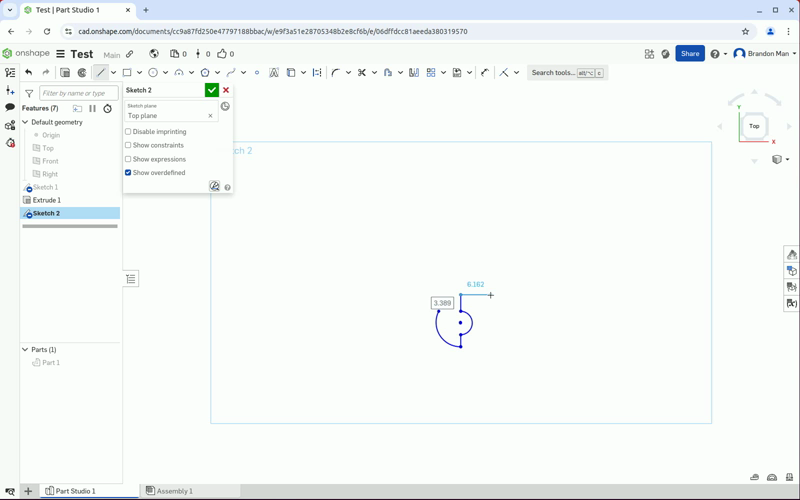
mouse_move(450, 294)
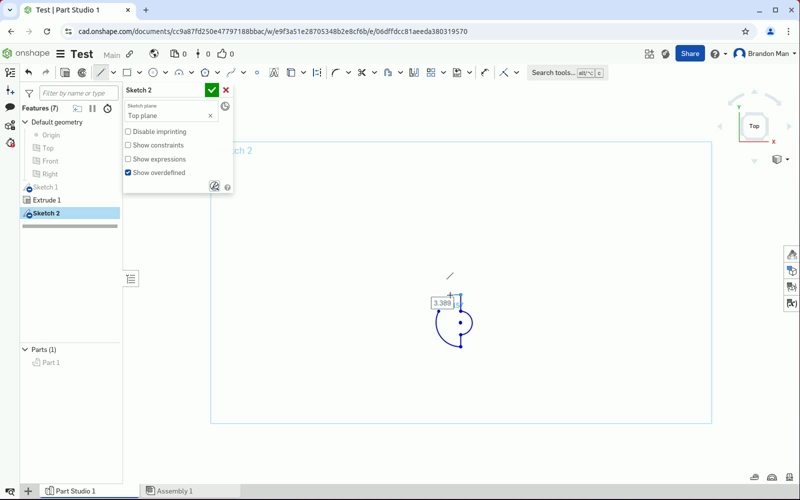
click(450, 294)
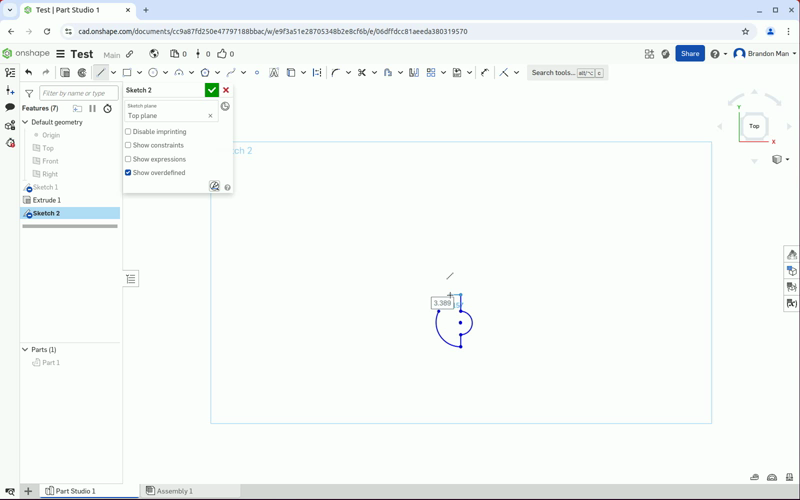
key_up(shift)
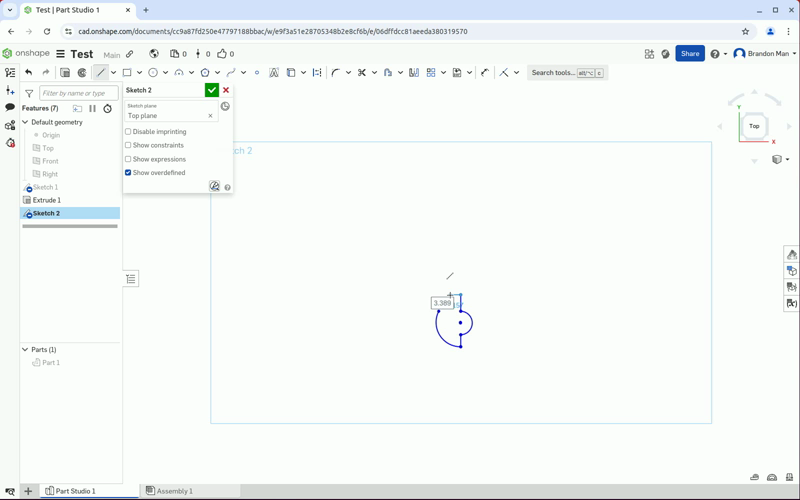
key_down(shift)
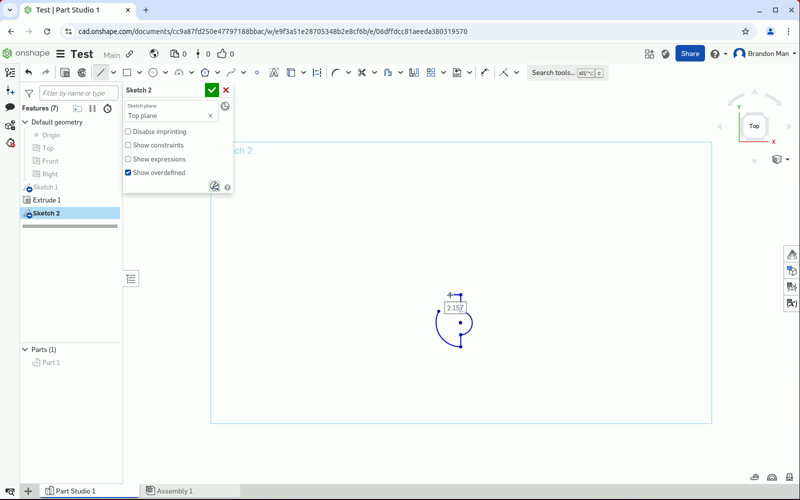
mouse_move(450, 225)
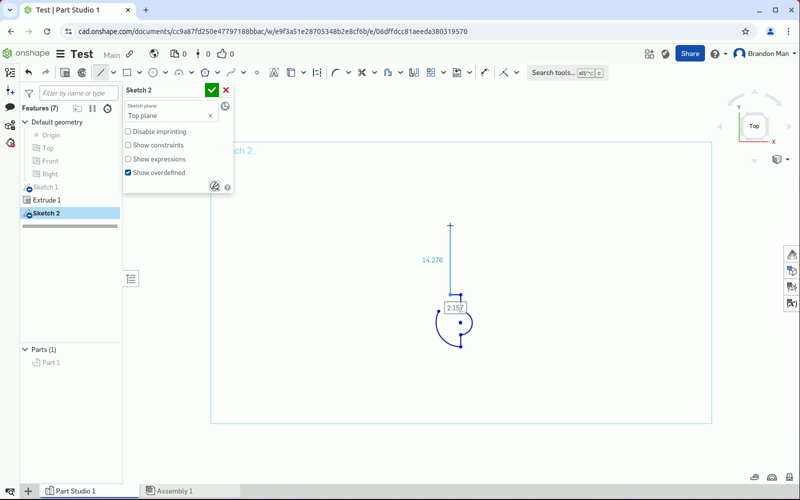
click(450, 225)
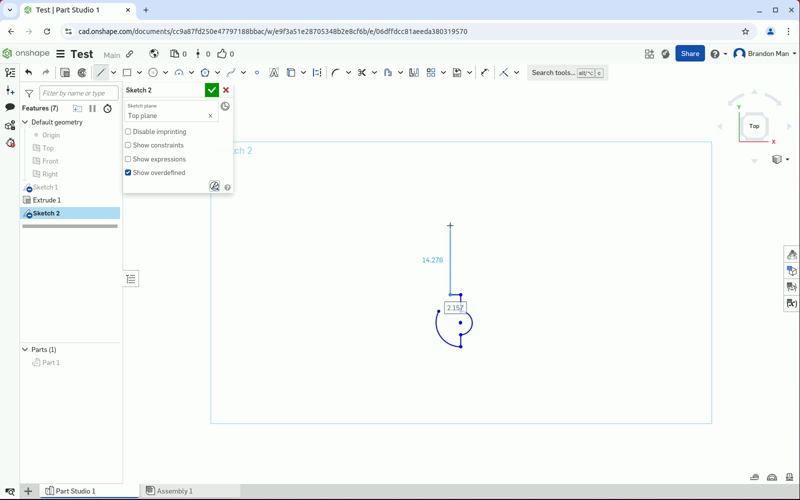
key_up(shift)
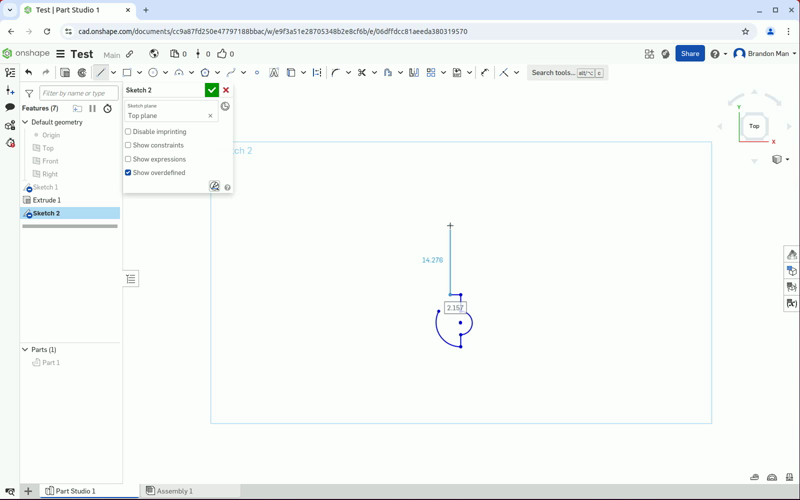
key_down(shift)
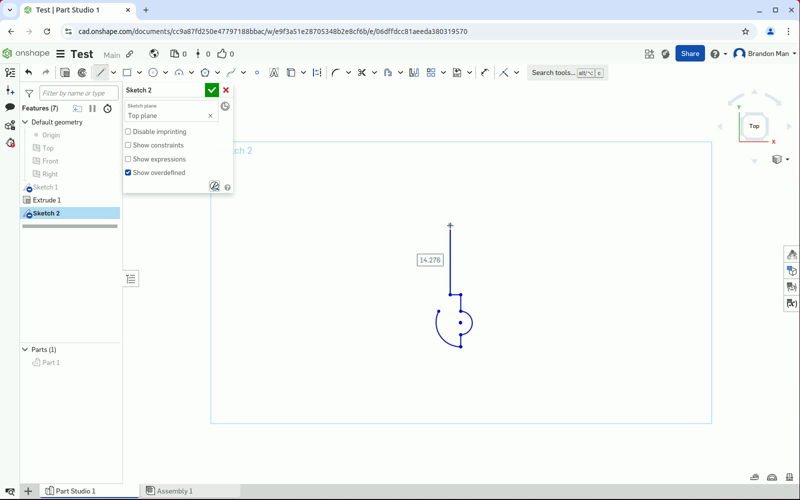
mouse_move(480, 225)
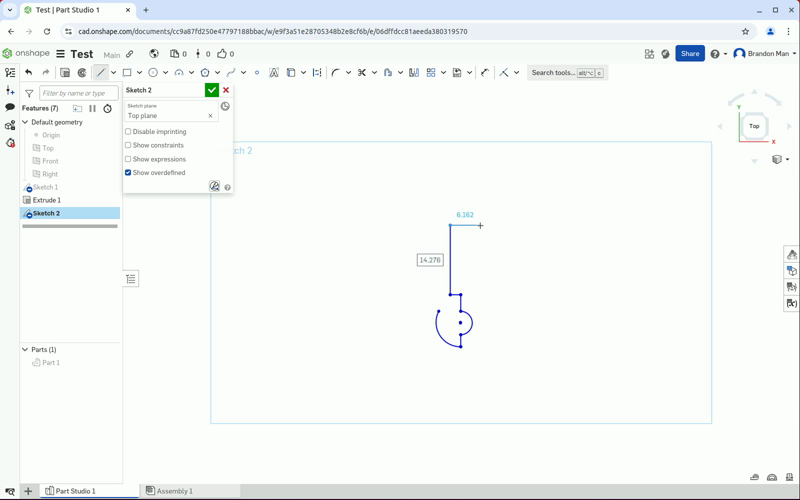
mouse_move(460, 225)
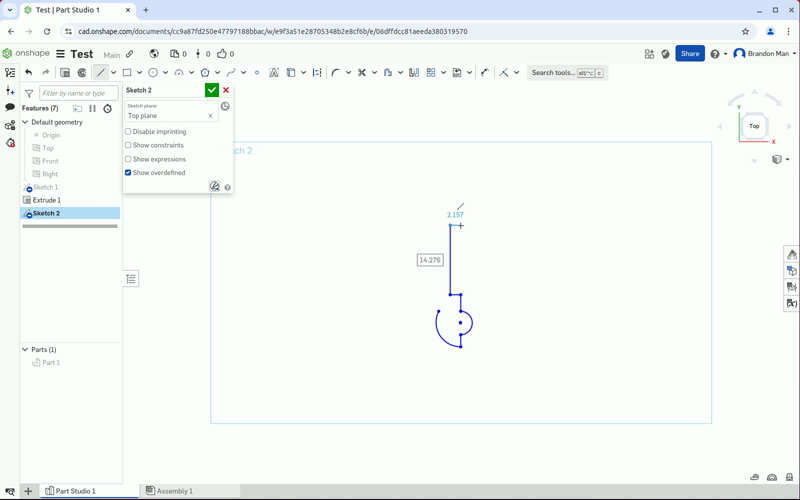
click(460, 225)
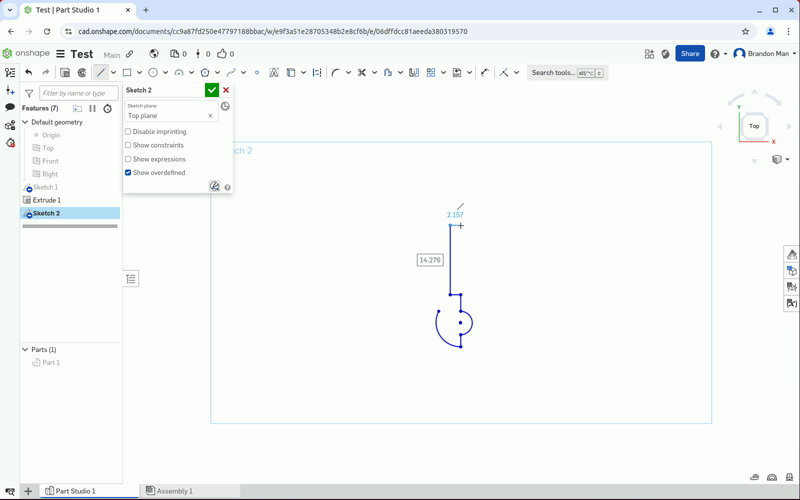
key_up(shift)
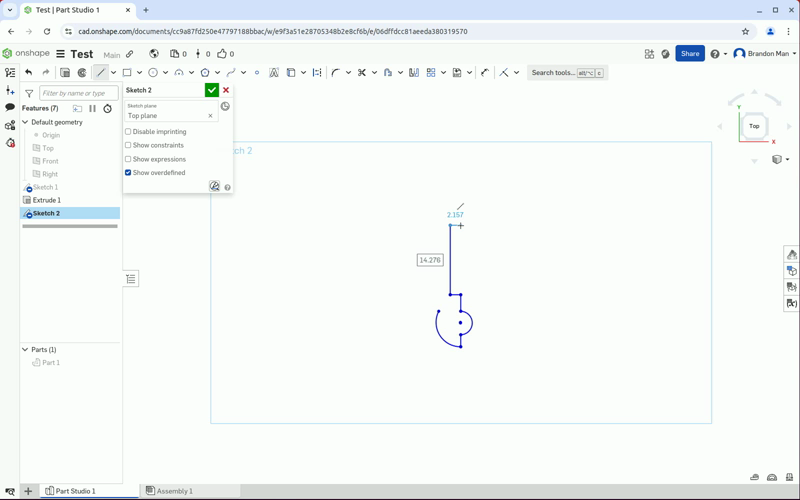
key_down(shift)
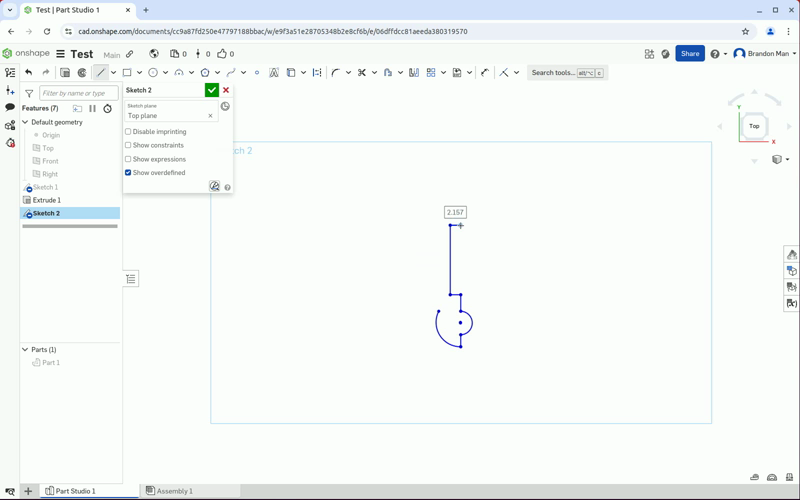
mouse_move(490, 225)
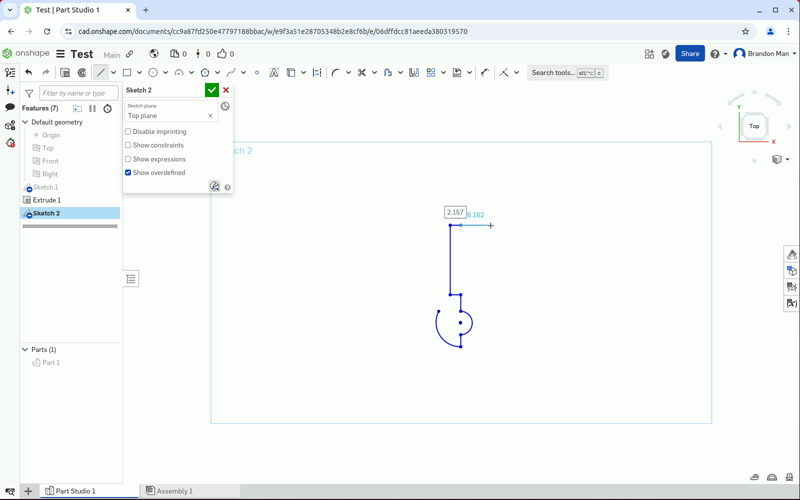
mouse_move(460, 204)
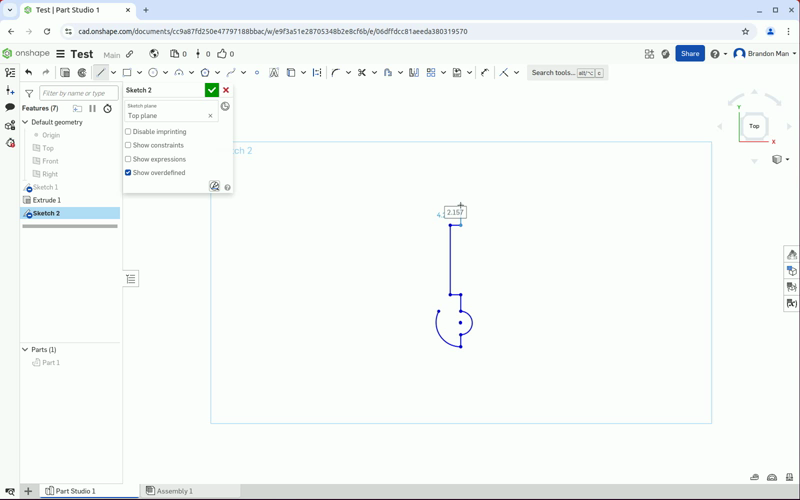
click(460, 204)
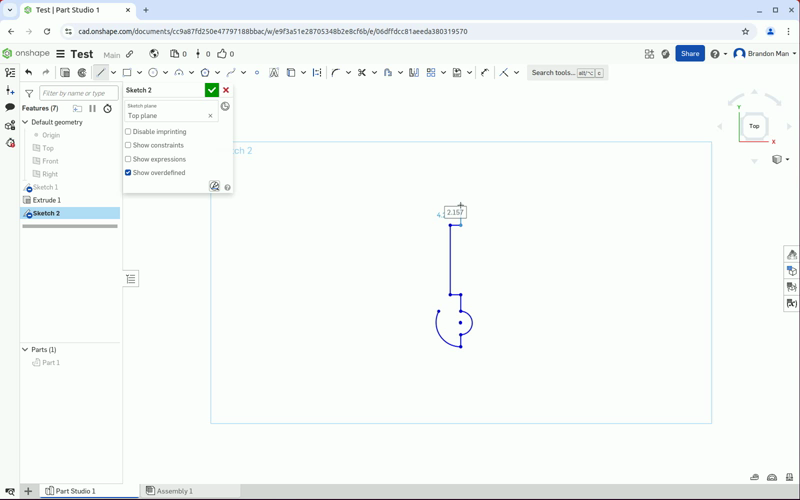
key_up(shift)
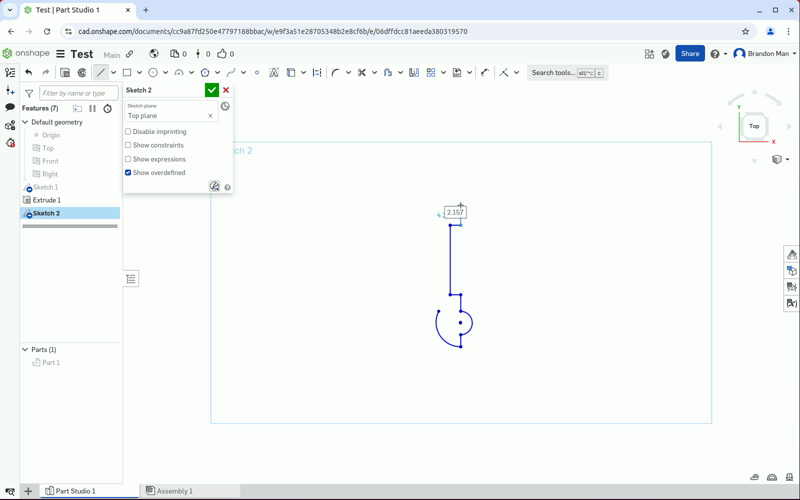
key(esc)
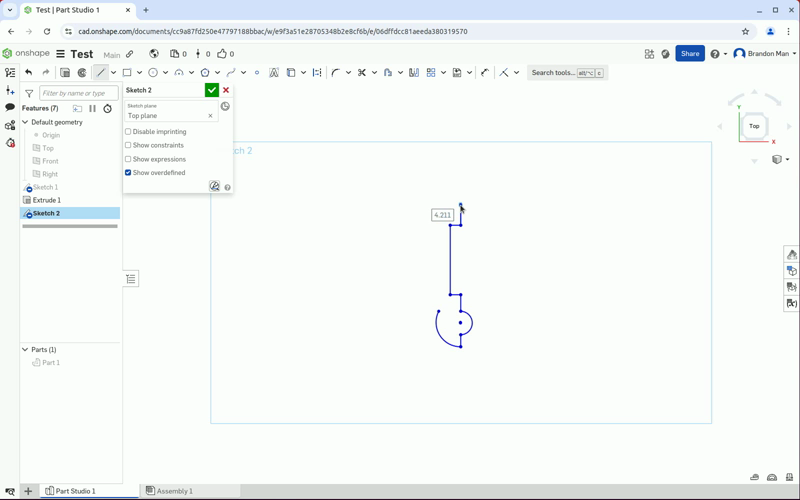
key(a)
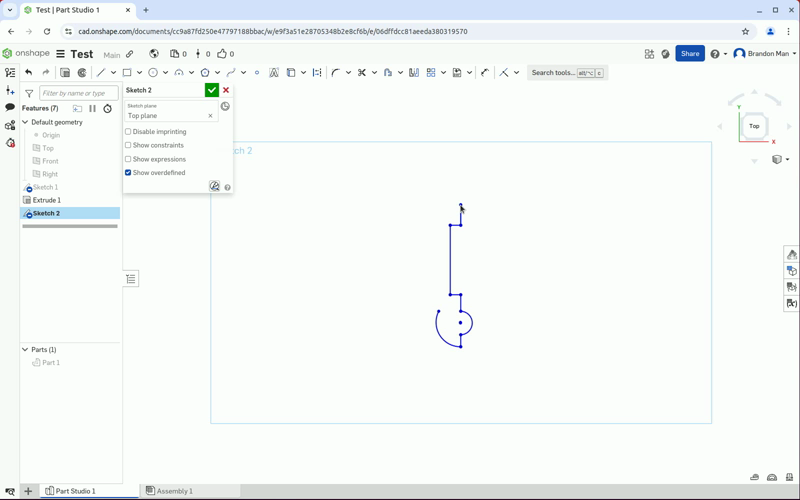
mouse_move(460, 204)
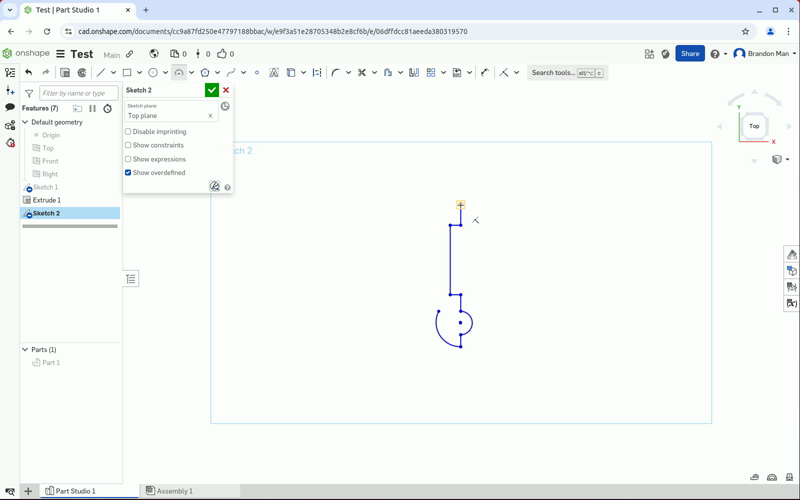
click(460, 204)
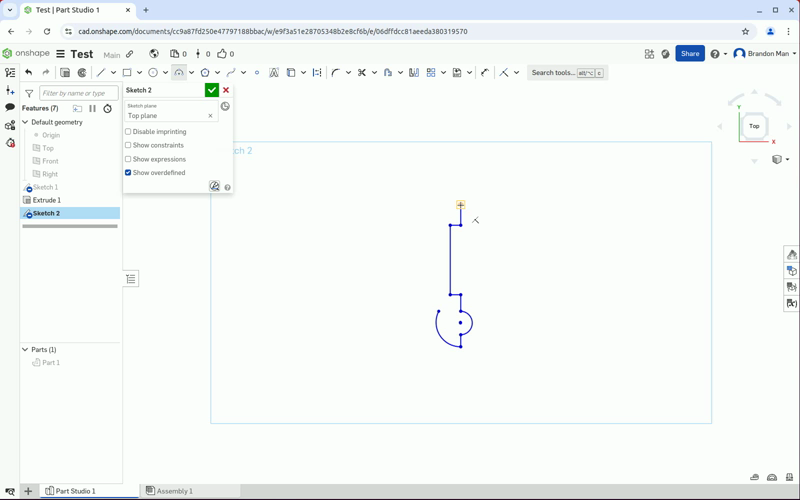
key_down(shift)
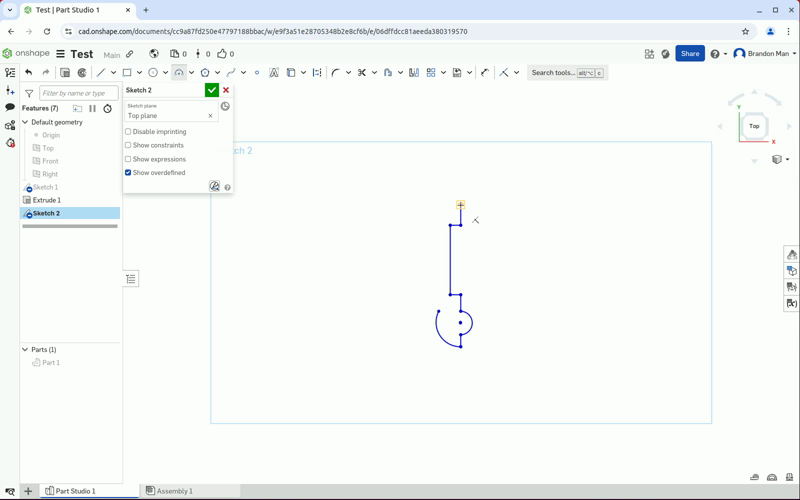
mouse_move(460, 181)
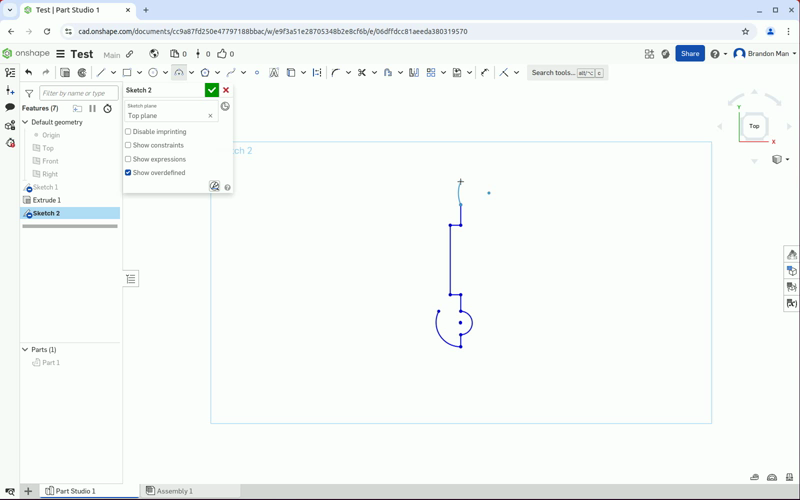
click(460, 181)
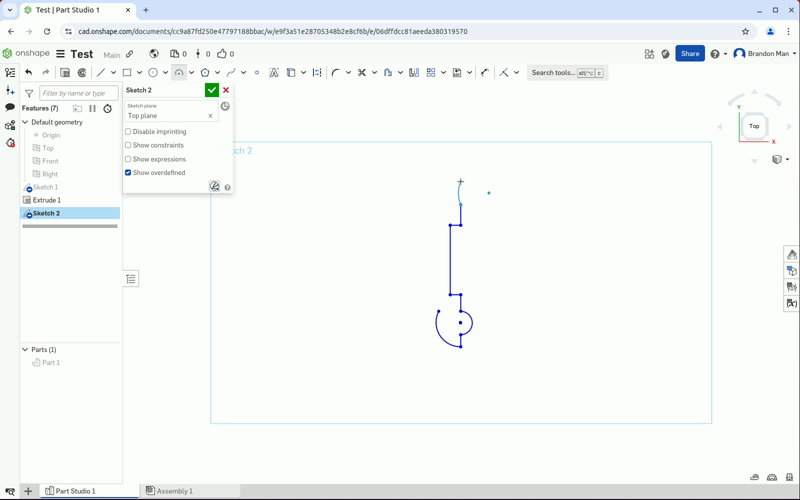
mouse_move(448, 192)
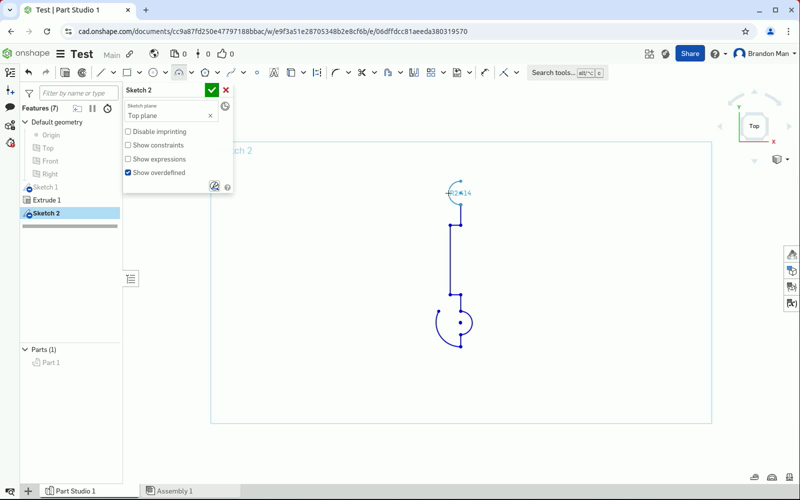
click(448, 192)
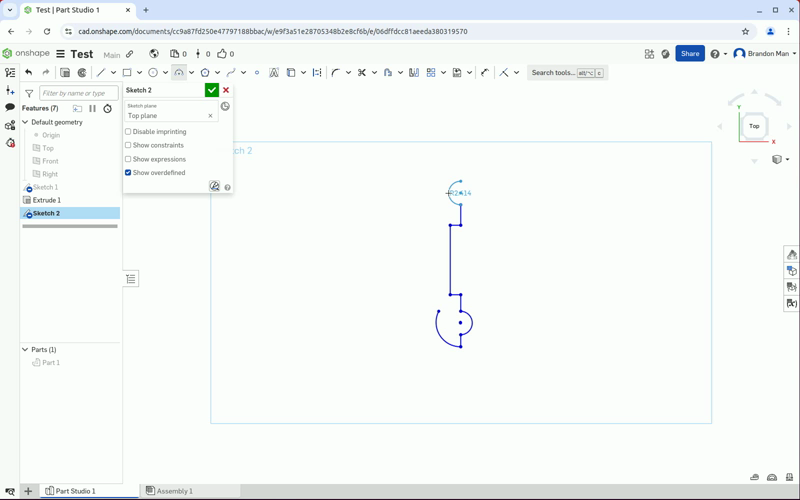
key_up(shift)
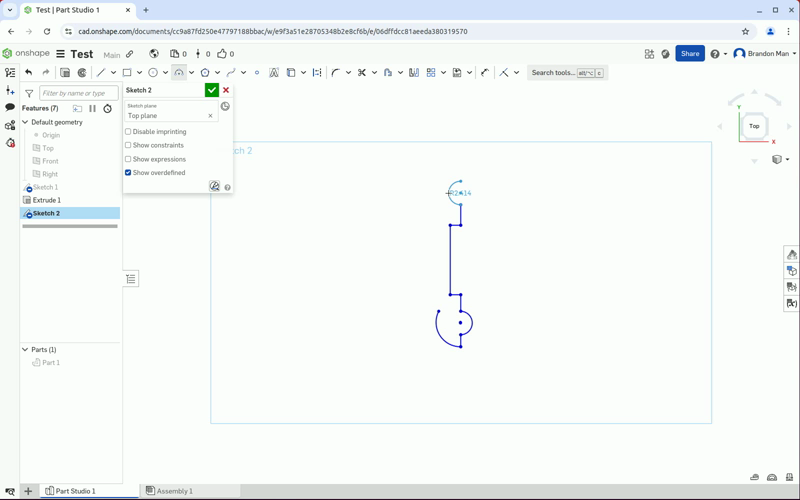
key(esc)
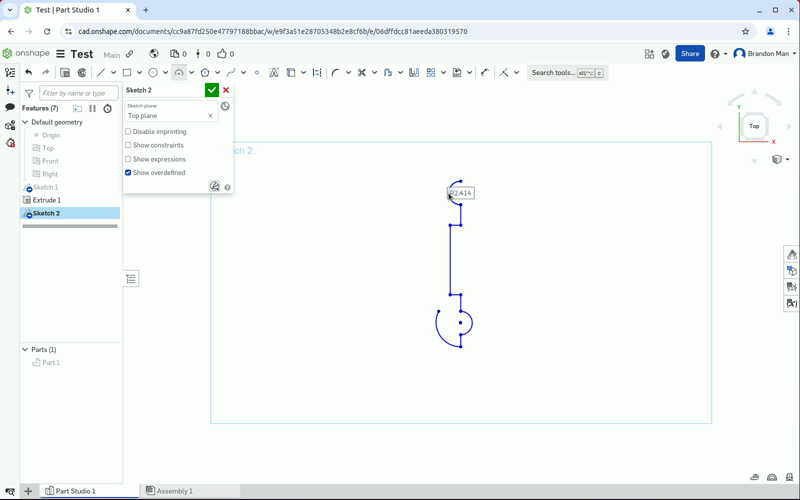
key(l)
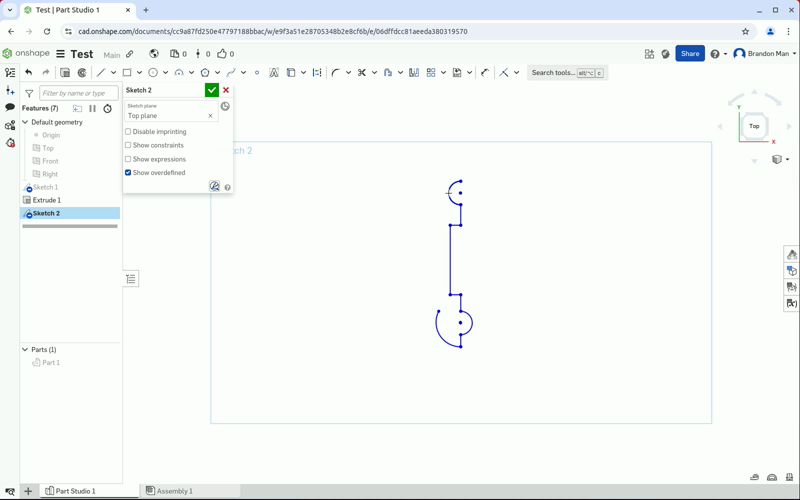
mouse_move(460, 181)
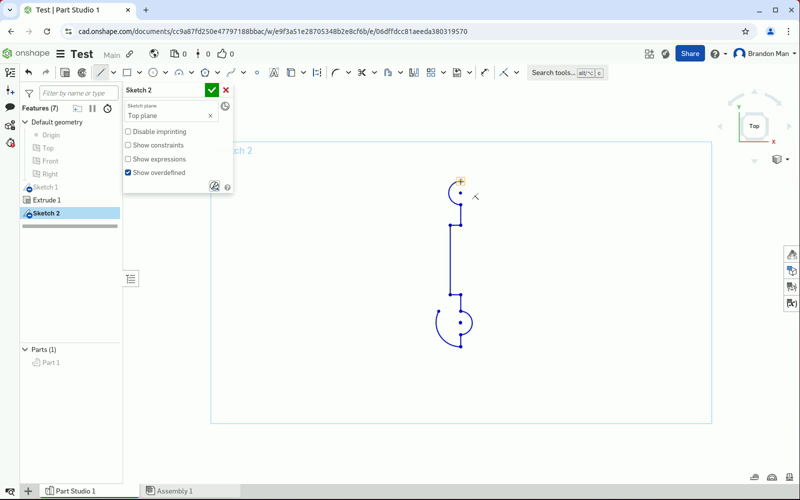
click(460, 181)
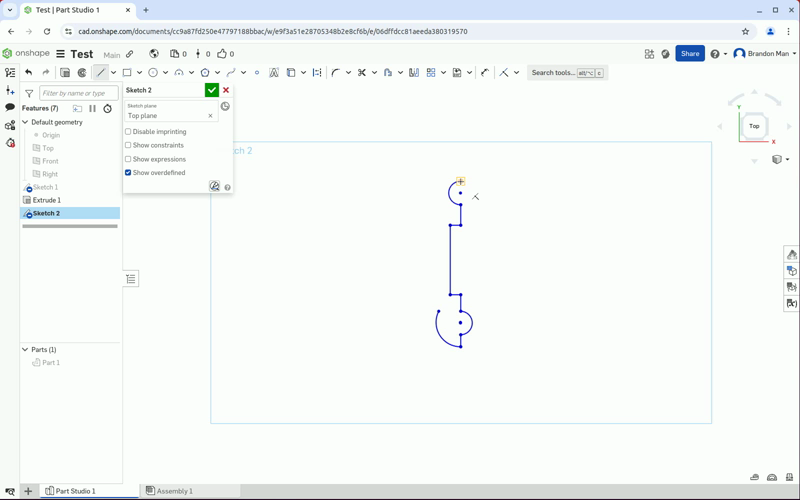
key_down(shift)
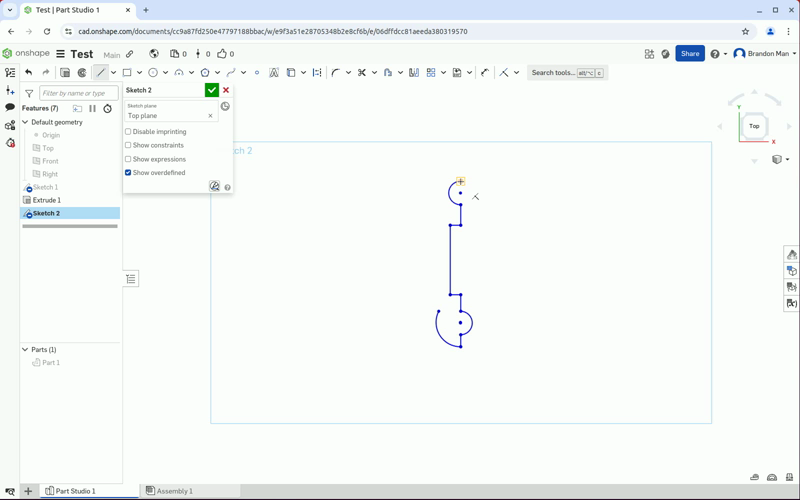
mouse_move(490, 181)
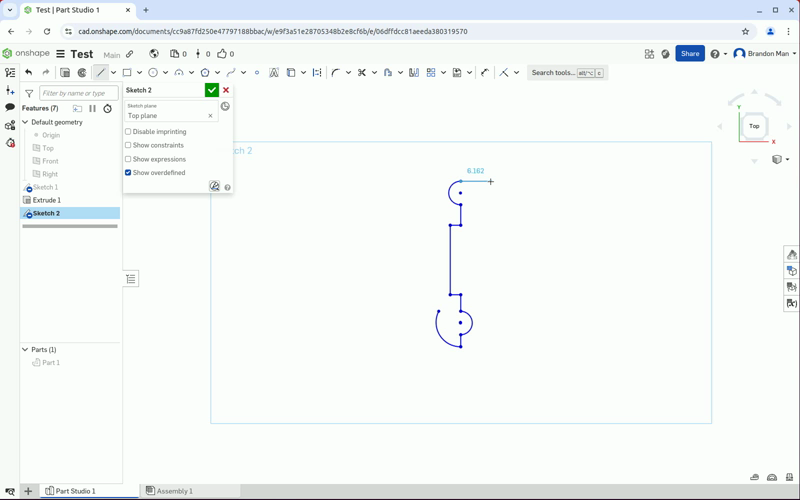
mouse_move(460, 170)
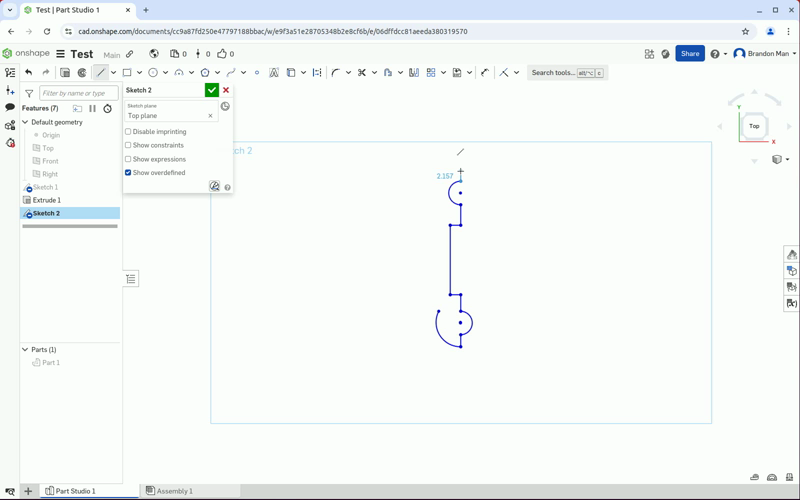
click(460, 170)
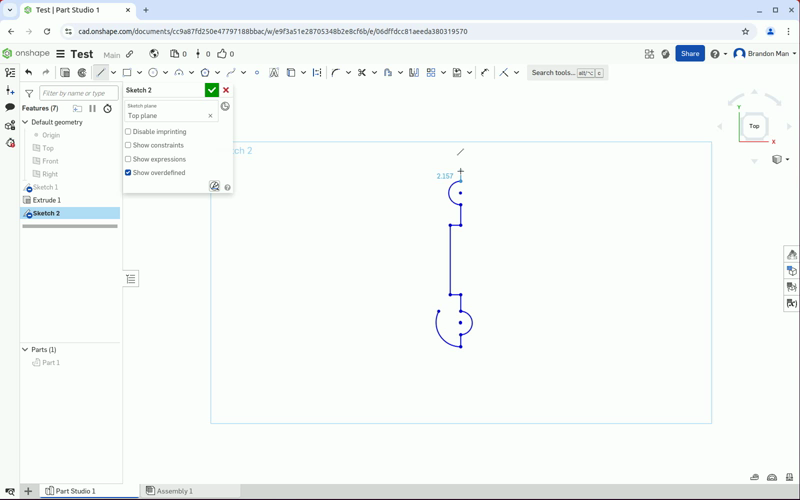
key_up(shift)
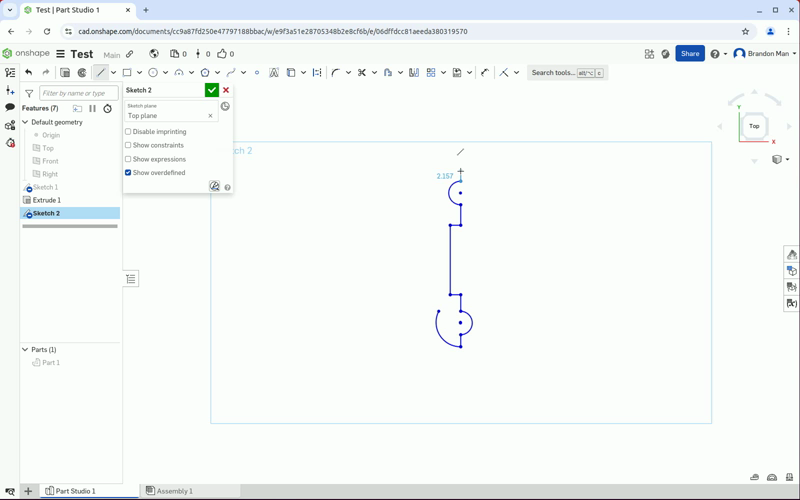
key(esc)
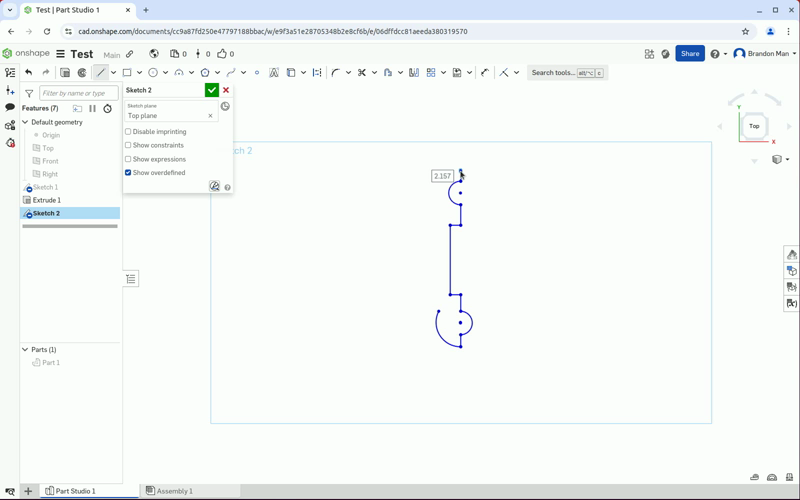
key(a)
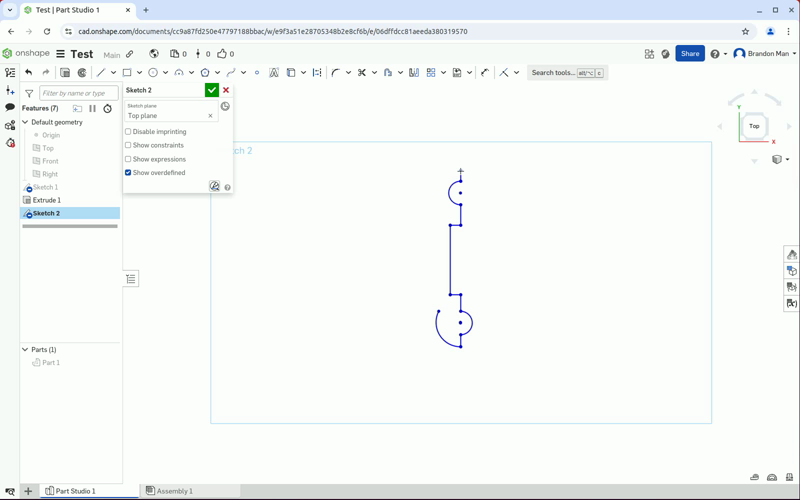
mouse_move(460, 170)
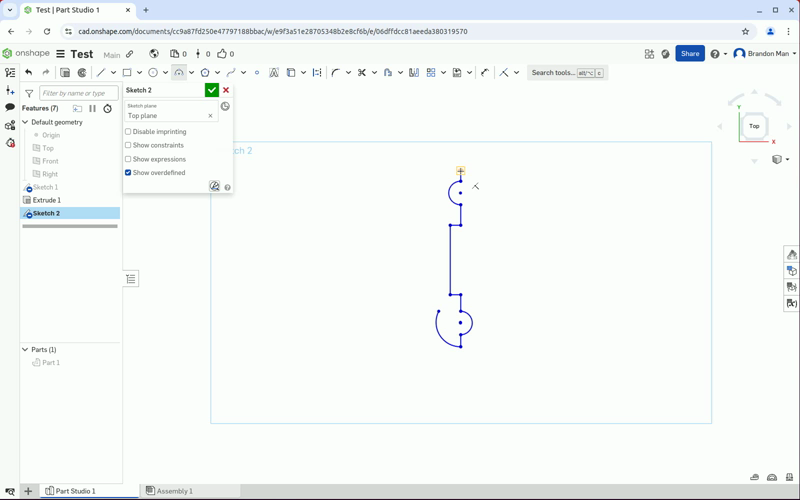
click(460, 170)
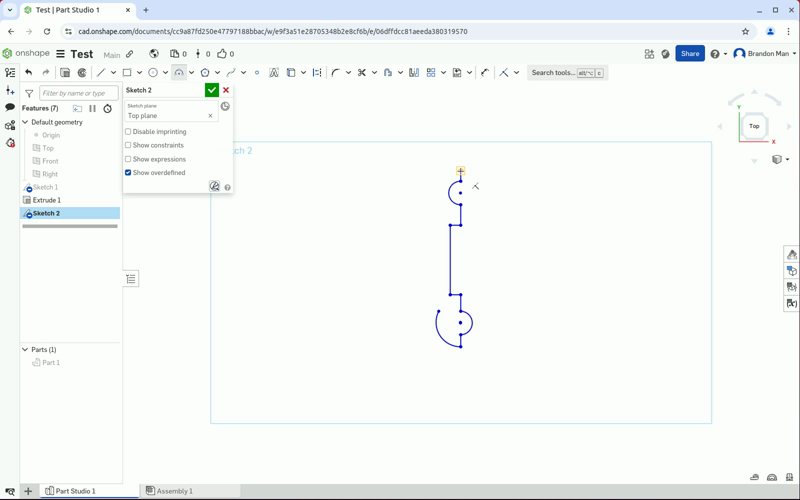
key_down(shift)
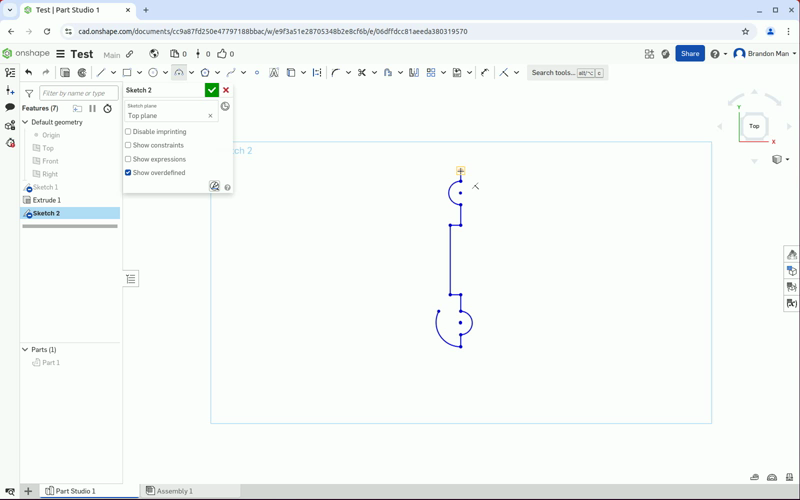
mouse_move(438, 191)
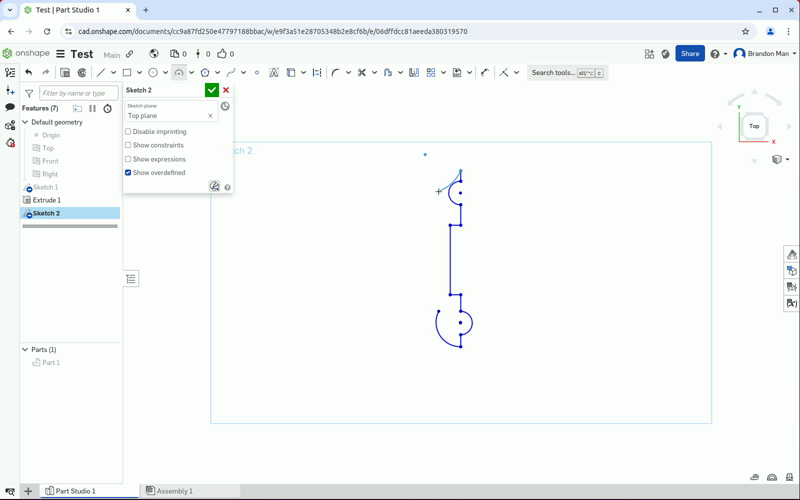
click(438, 191)
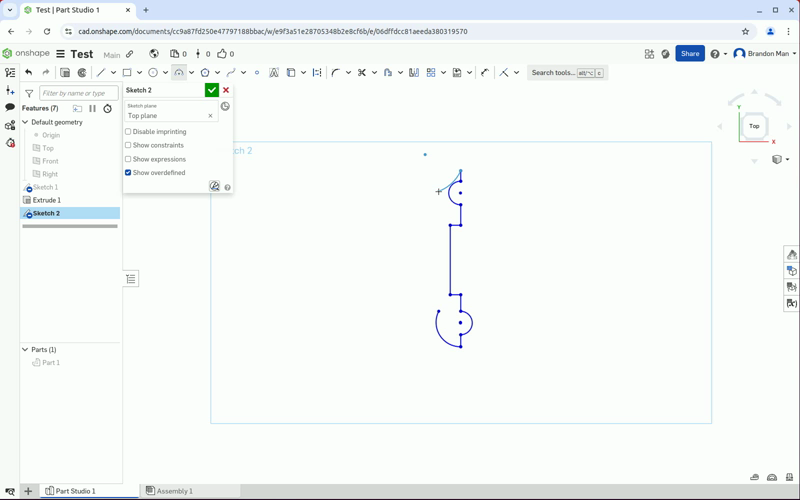
mouse_move(445, 176)
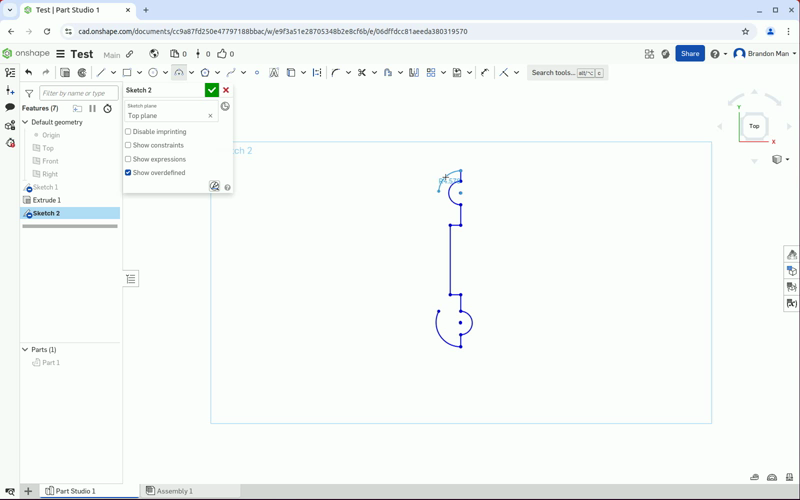
click(445, 176)
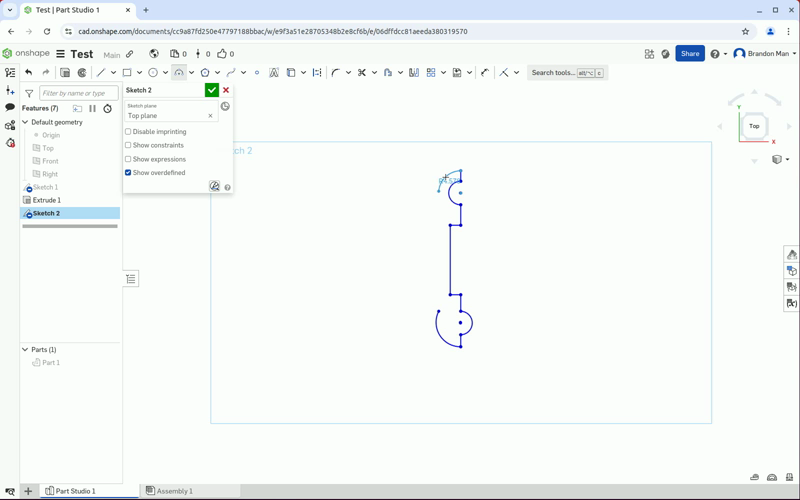
key_up(shift)
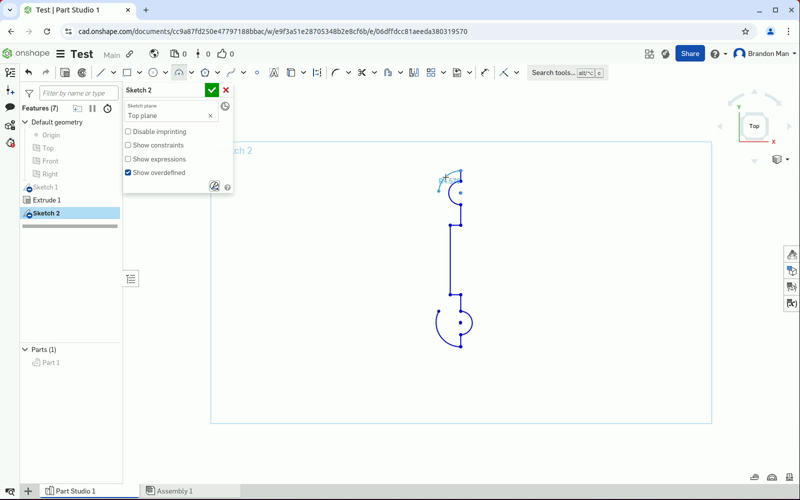
key(esc)
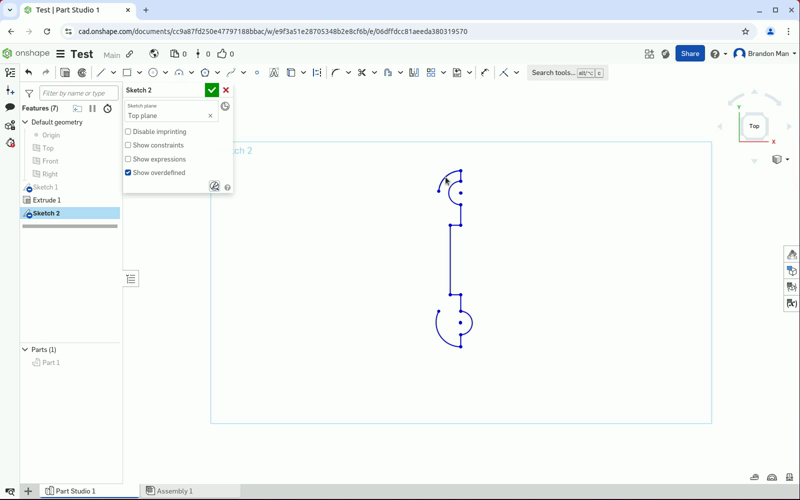
key(l)
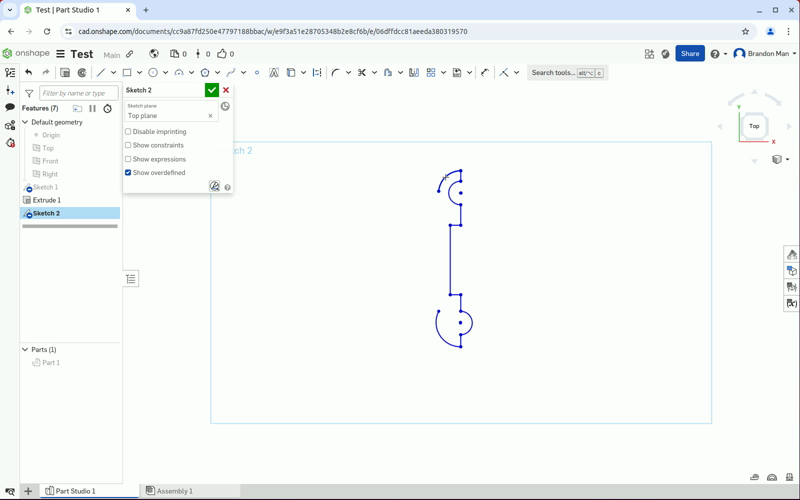
mouse_move(438, 191)
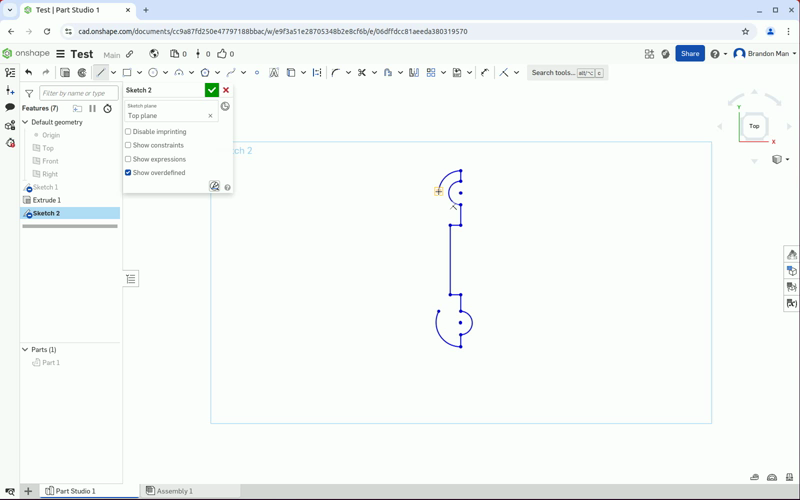
click(438, 191)
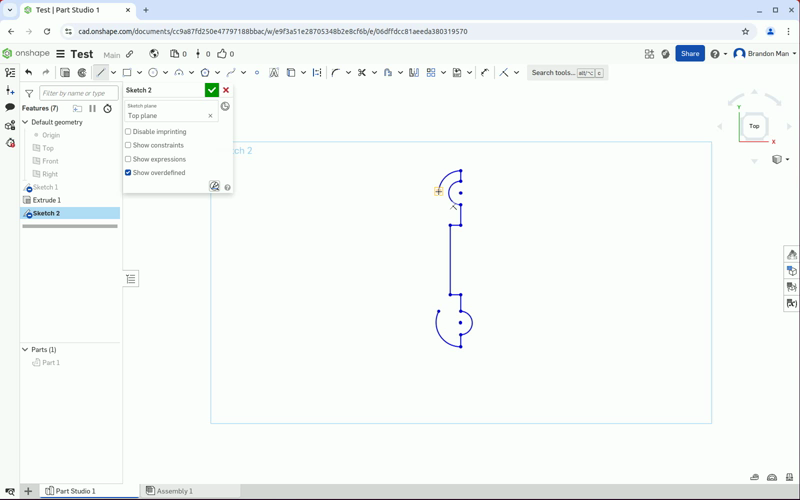
key_down(shift)
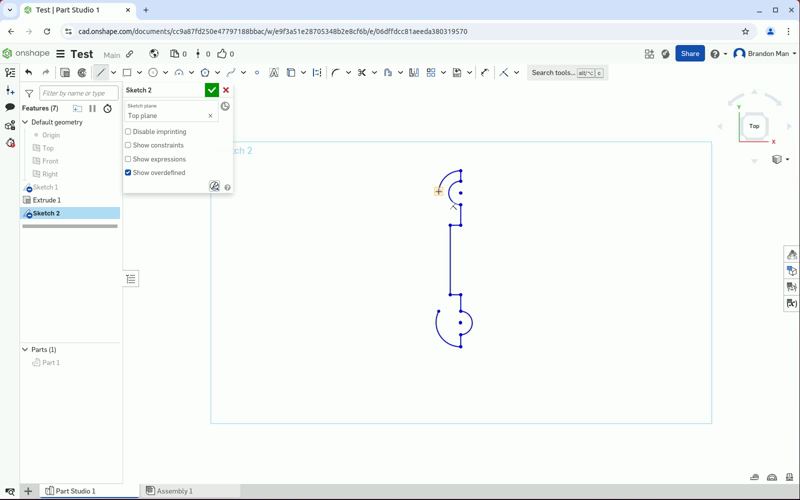
mouse_move(468, 191)
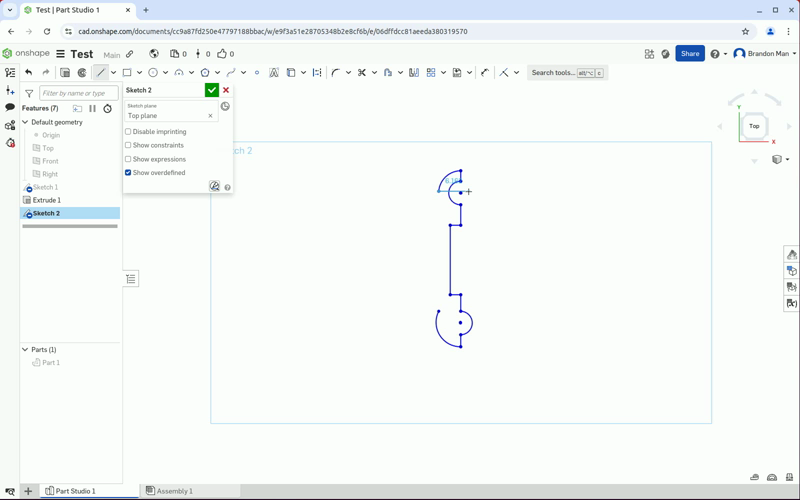
mouse_move(438, 194)
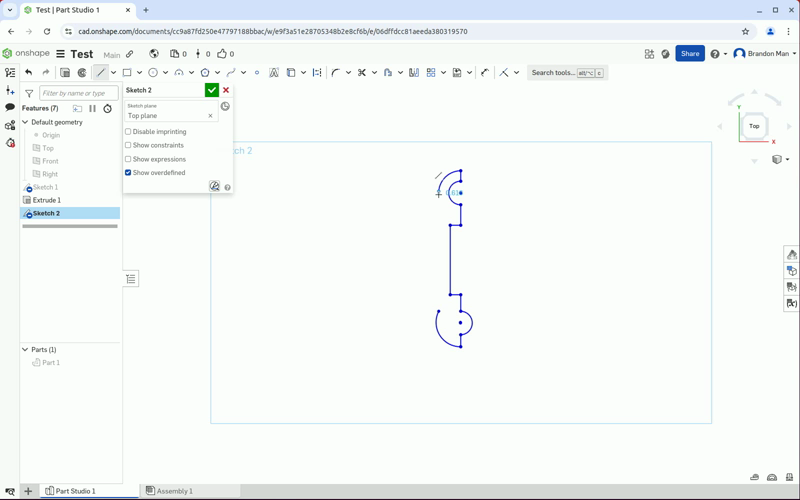
scroll(6)
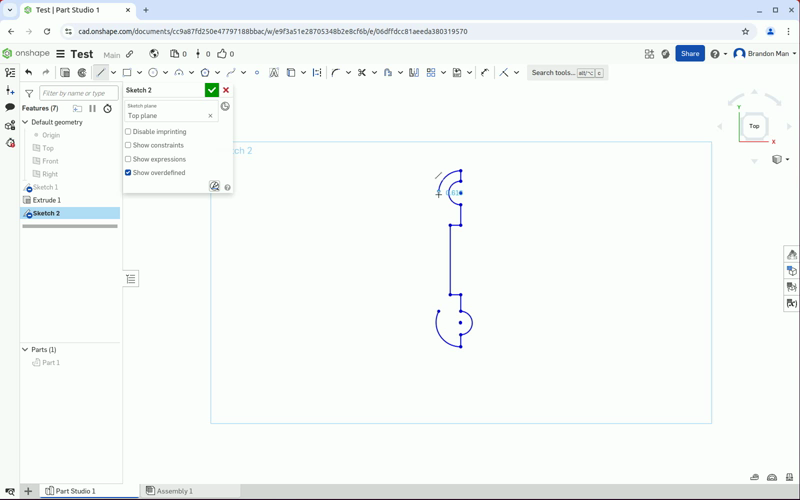
scroll(6)
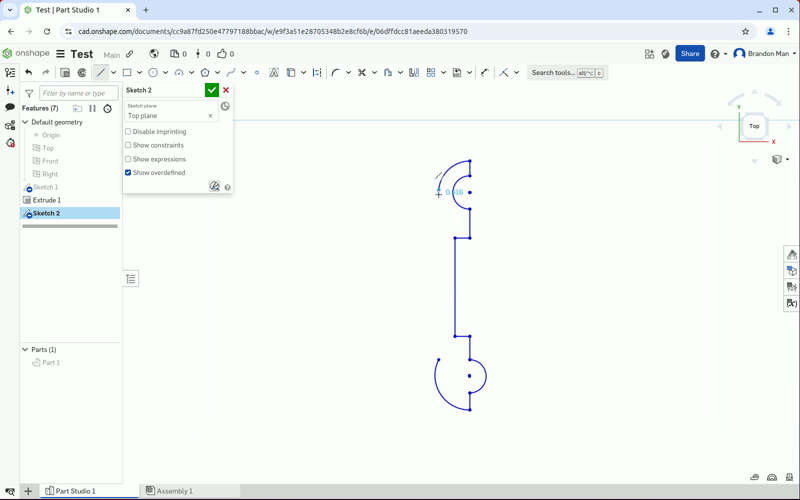
scroll(6)
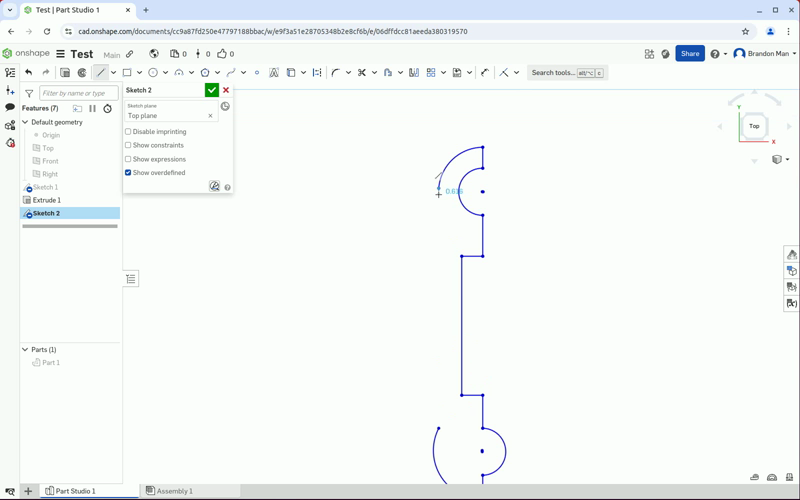
scroll(6)
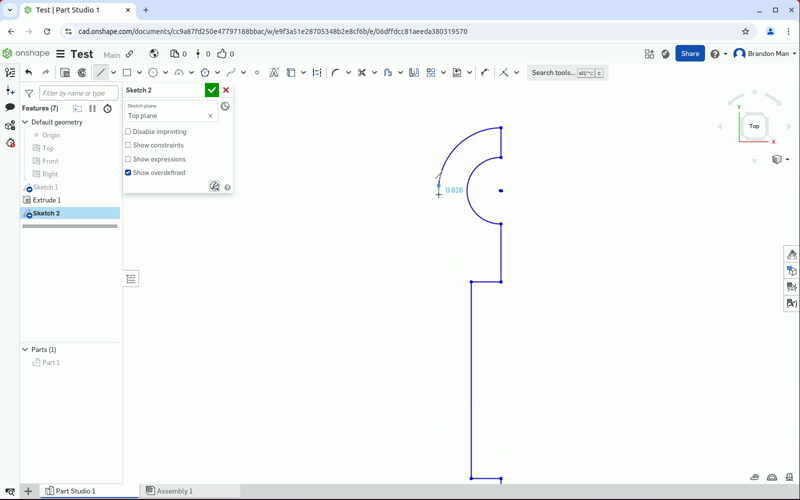
scroll(6)
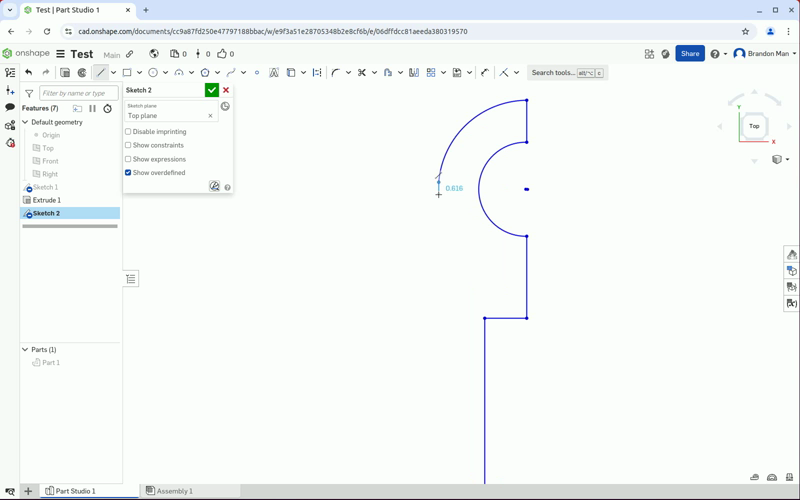
scroll(6)
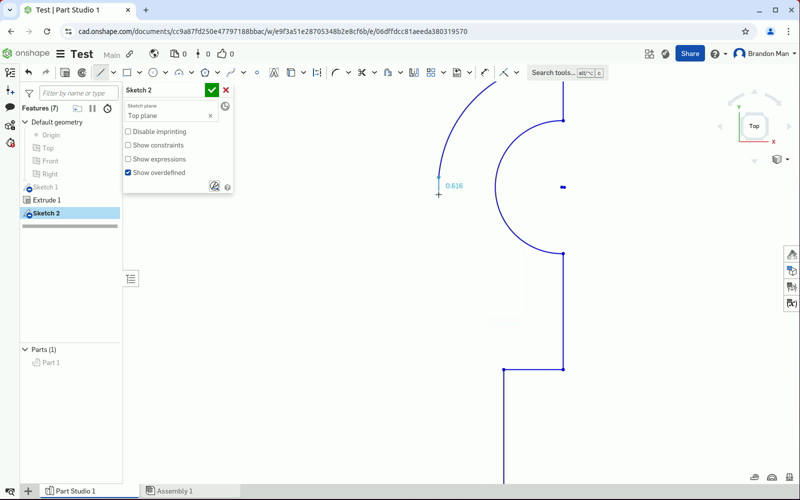
scroll(6)
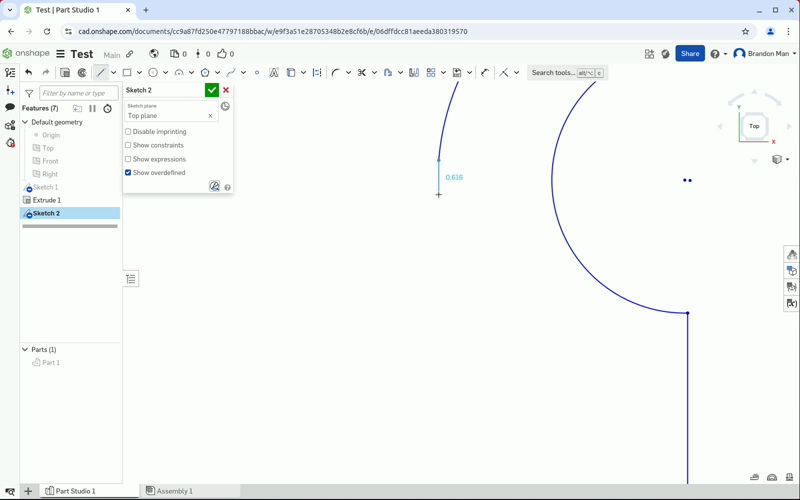
click(438, 194)
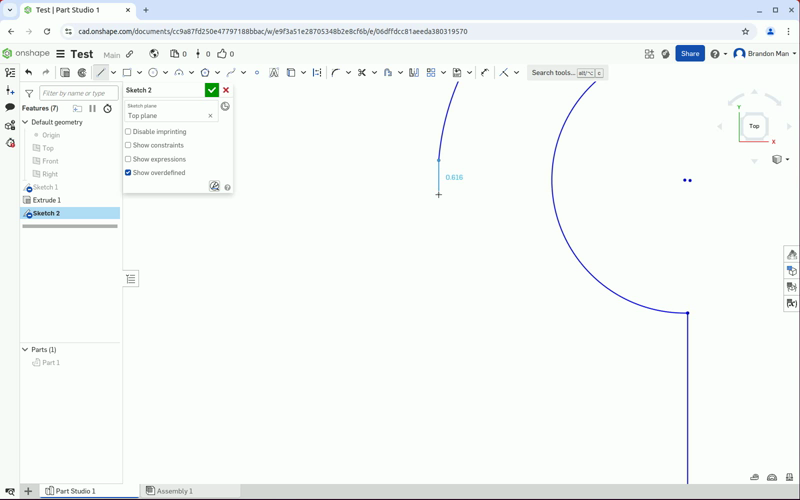
scroll(-6)
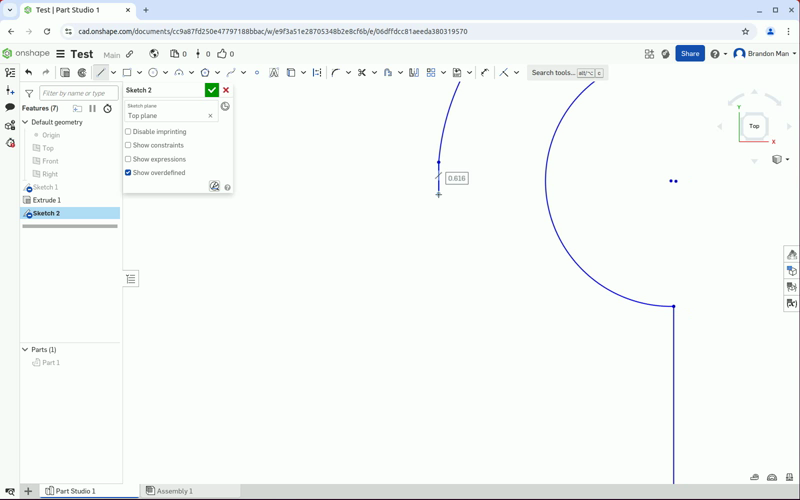
scroll(-6)
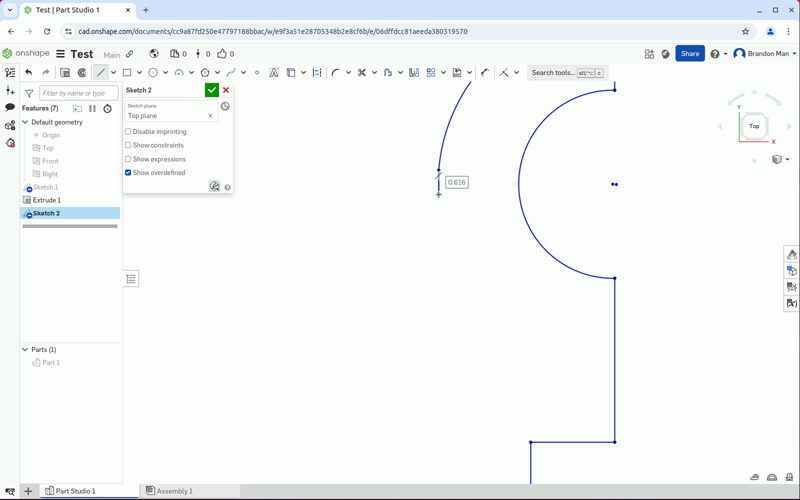
scroll(-6)
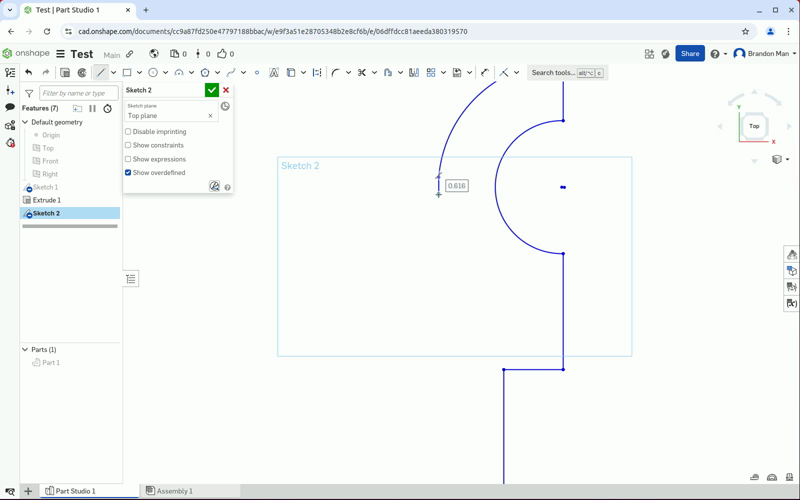
scroll(-6)
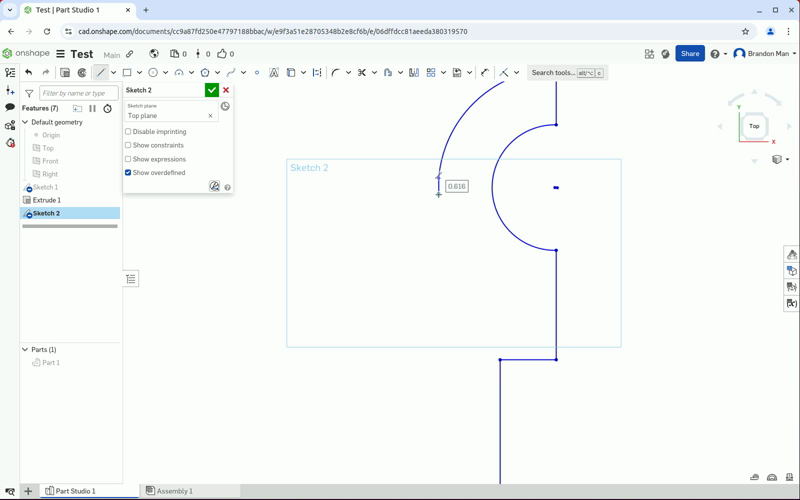
scroll(-6)
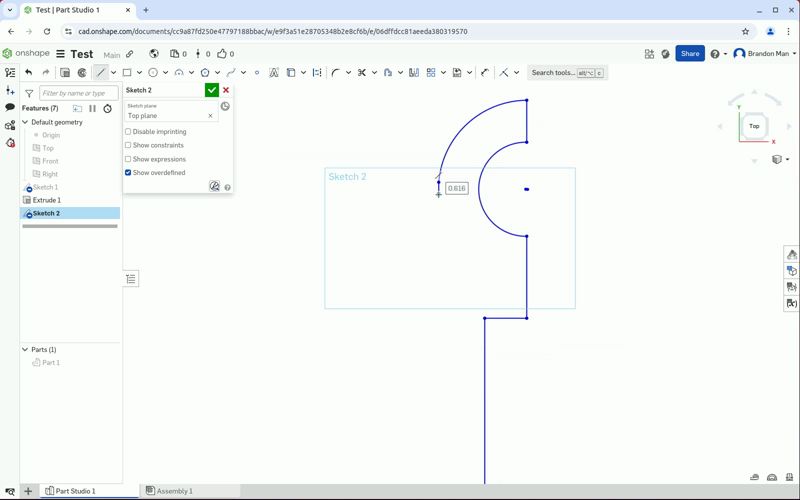
scroll(-6)
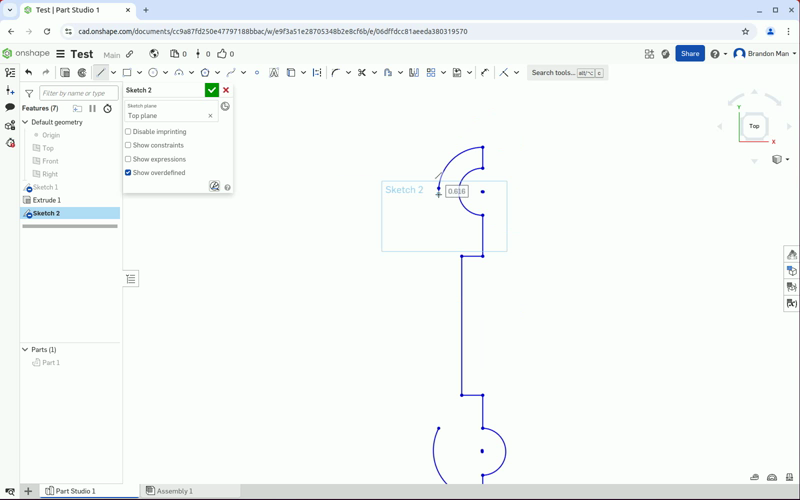
scroll(-6)
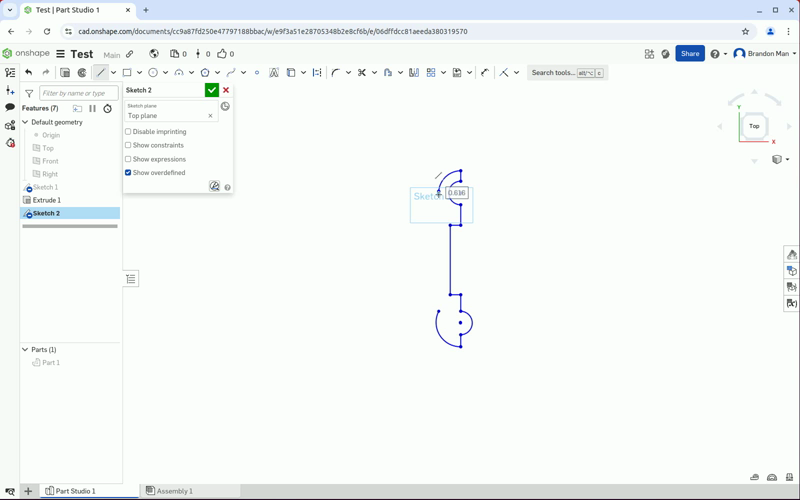
key_up(shift)
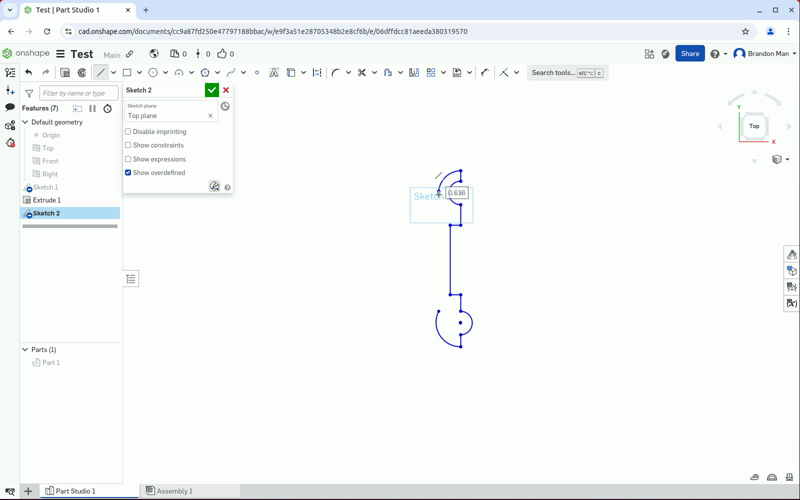
key_down(shift)
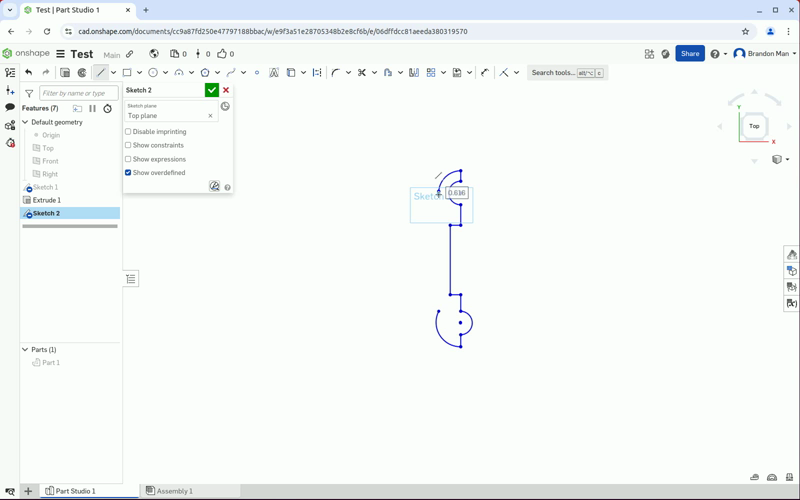
mouse_move(438, 311)
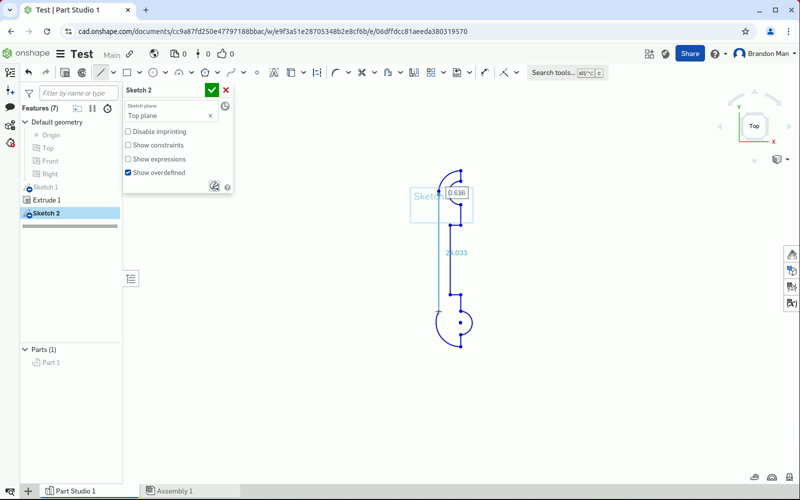
key_up(shift)
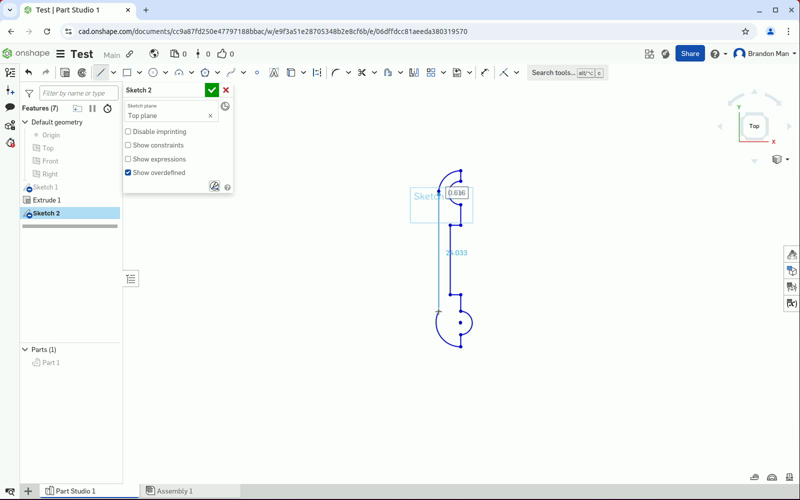
click(438, 311)
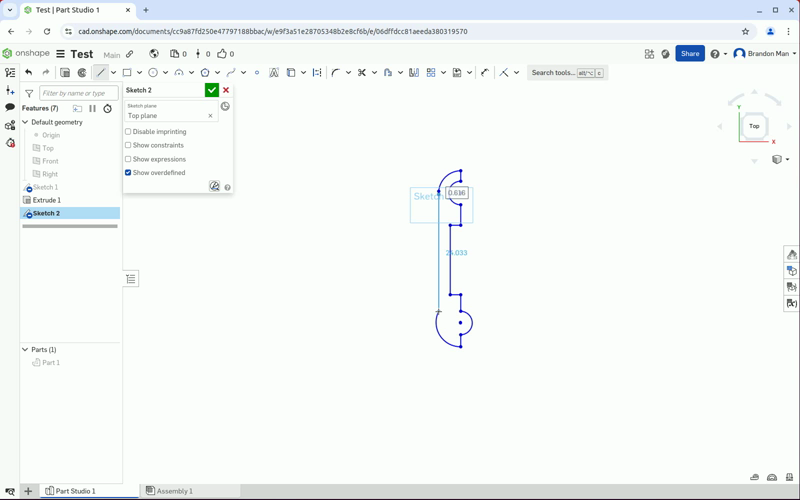
key(esc)
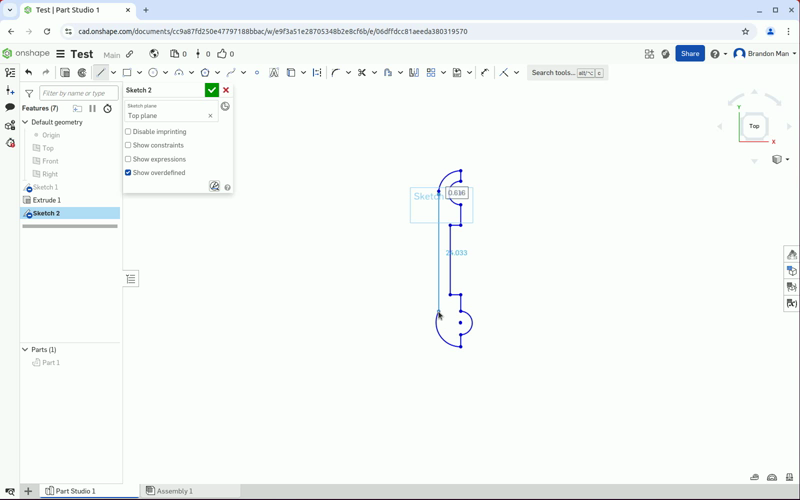
mouse_move(458, 210)
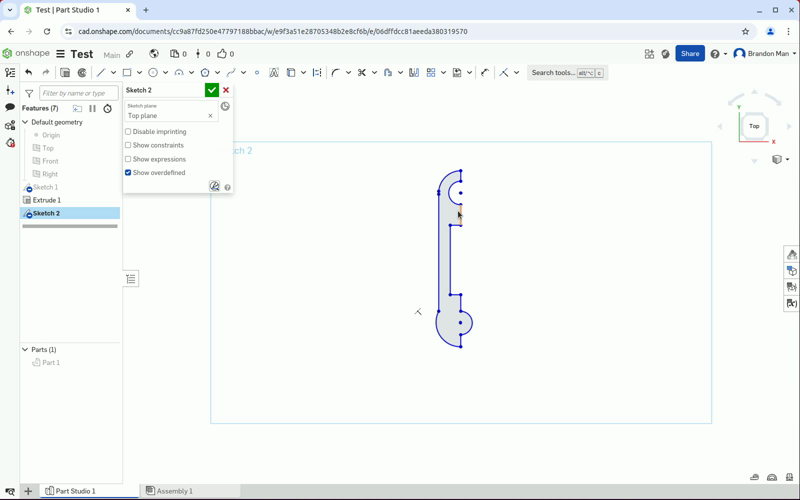
scroll(6)
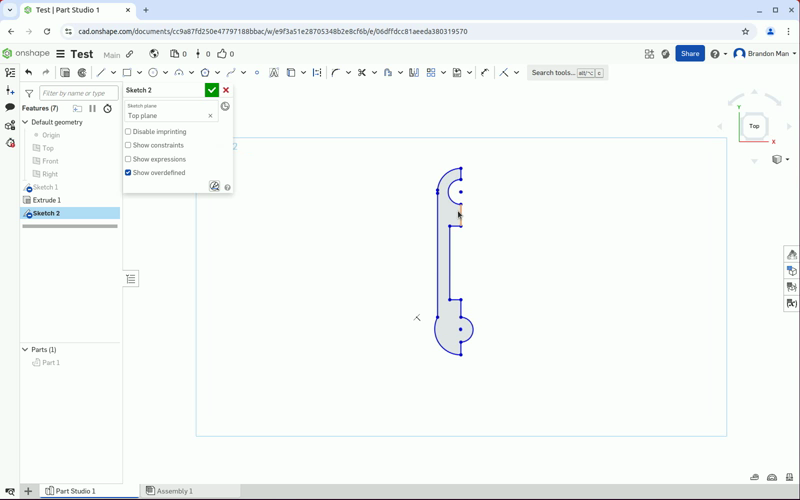
scroll(6)
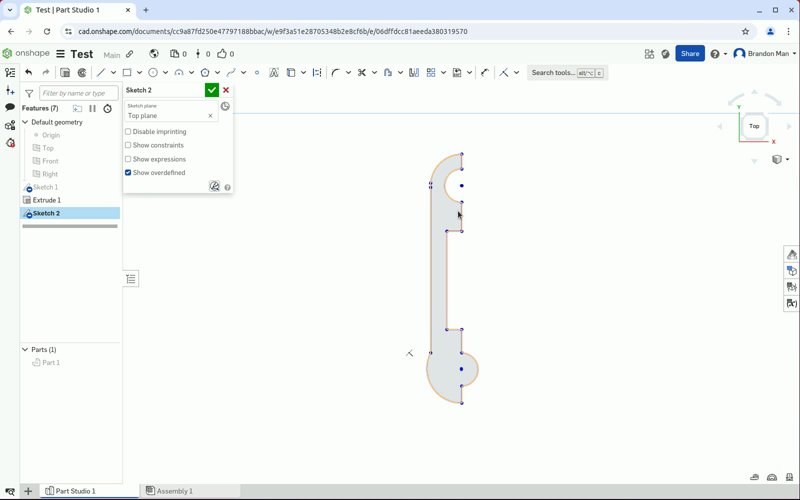
scroll(6)
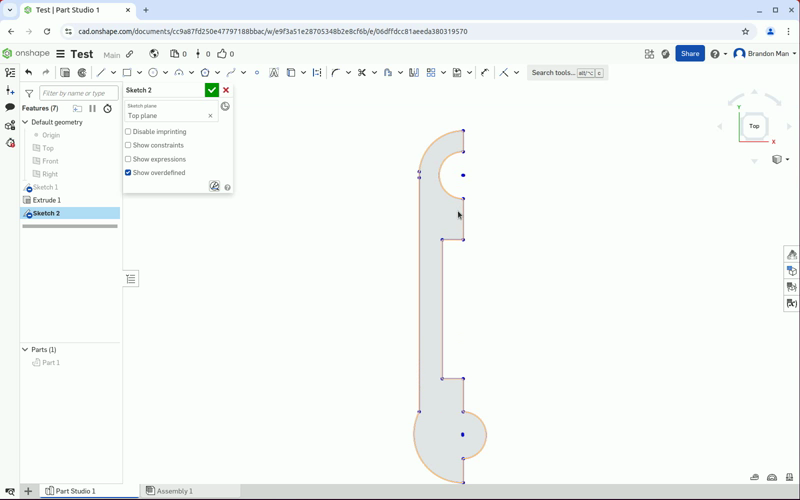
scroll(6)
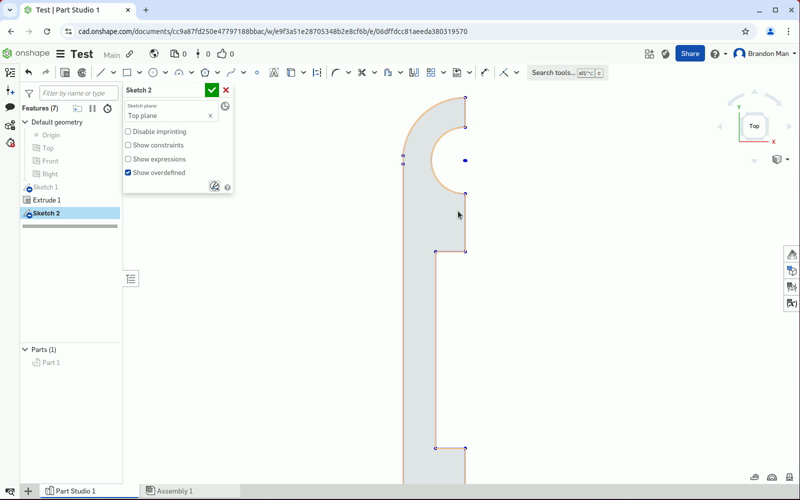
scroll(6)
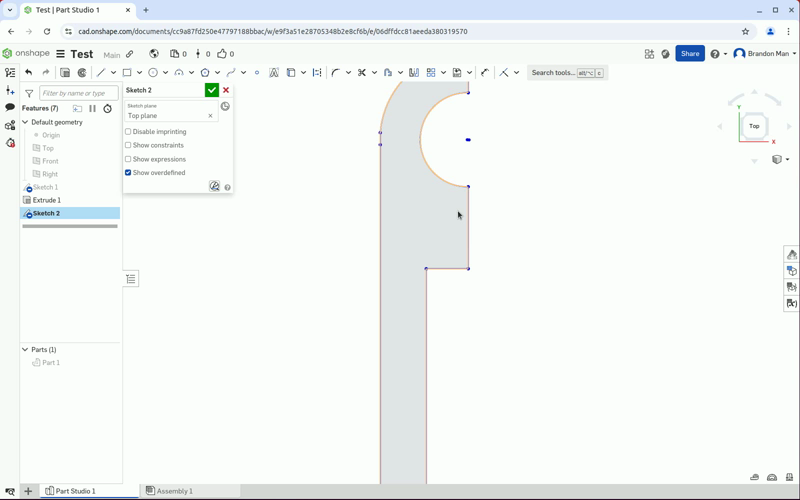
scroll(6)
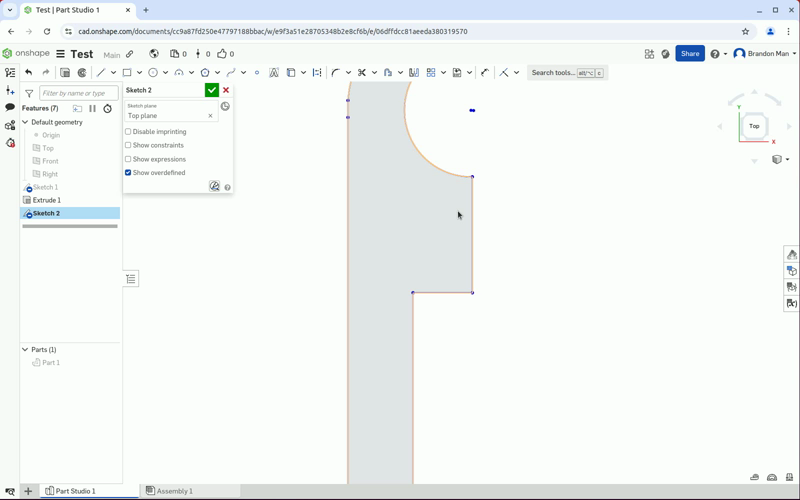
scroll(6)
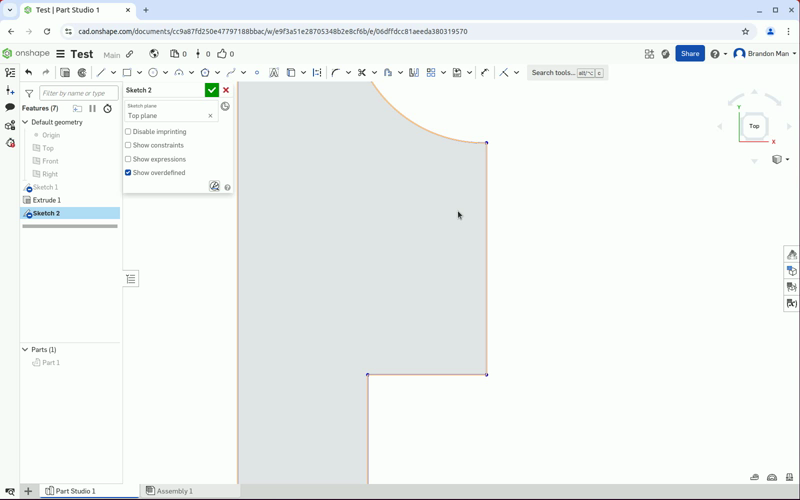
click(458, 210)
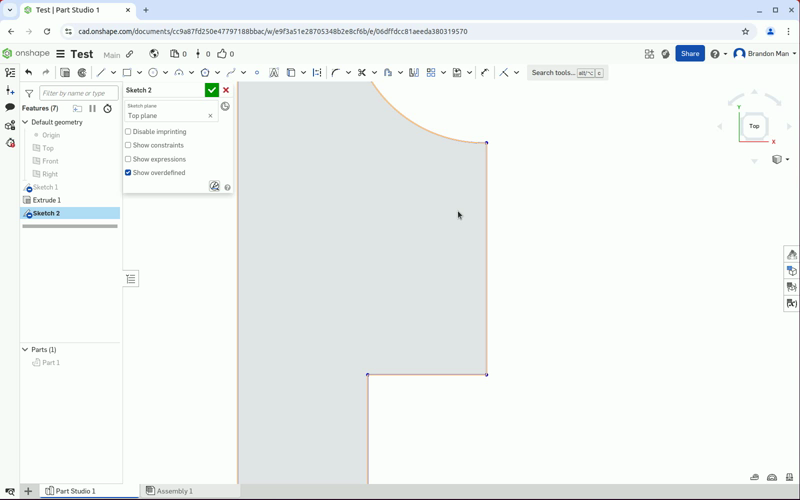
scroll(-6)
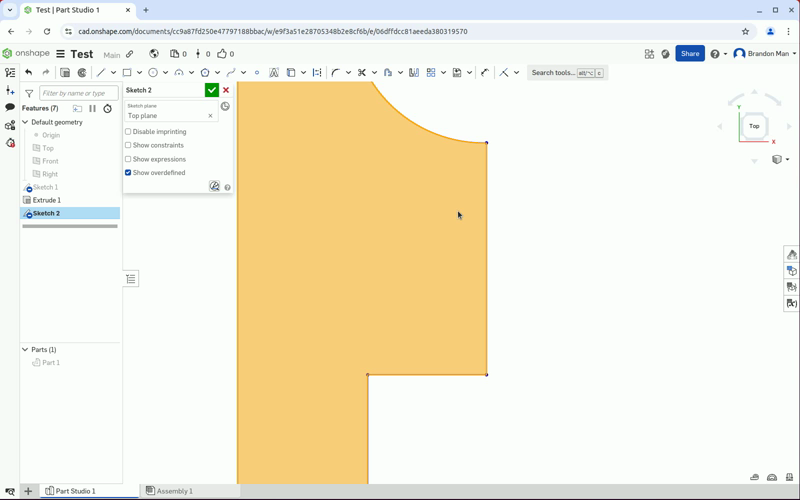
scroll(-6)
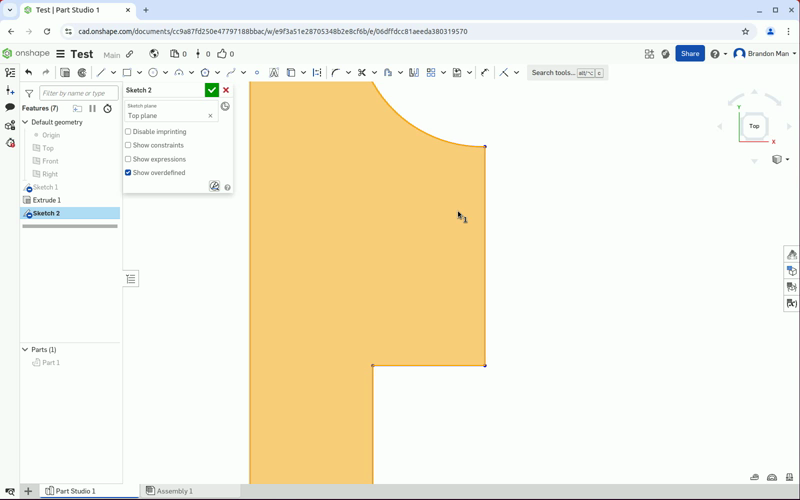
scroll(-6)
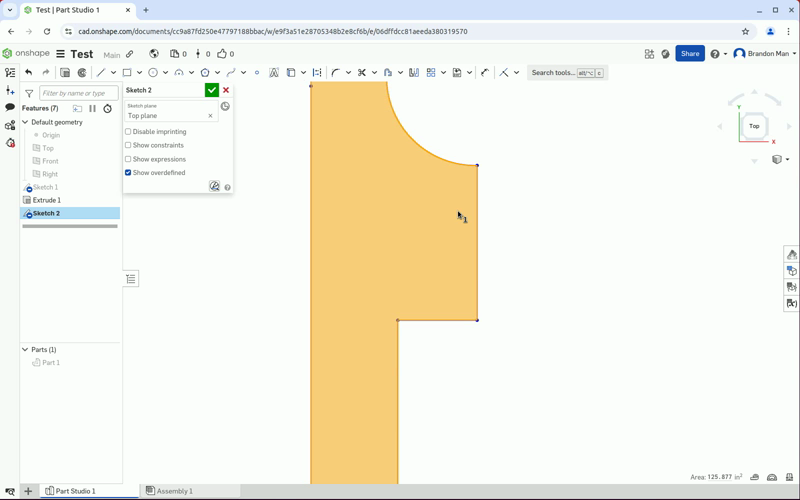
scroll(-6)
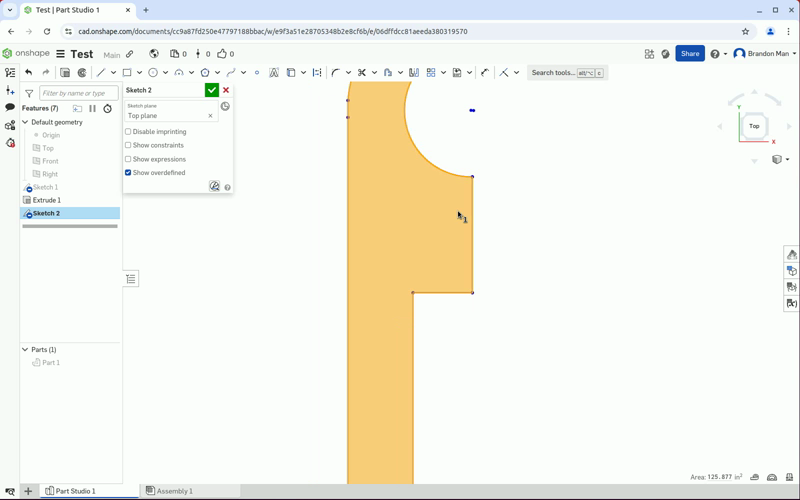
scroll(-6)
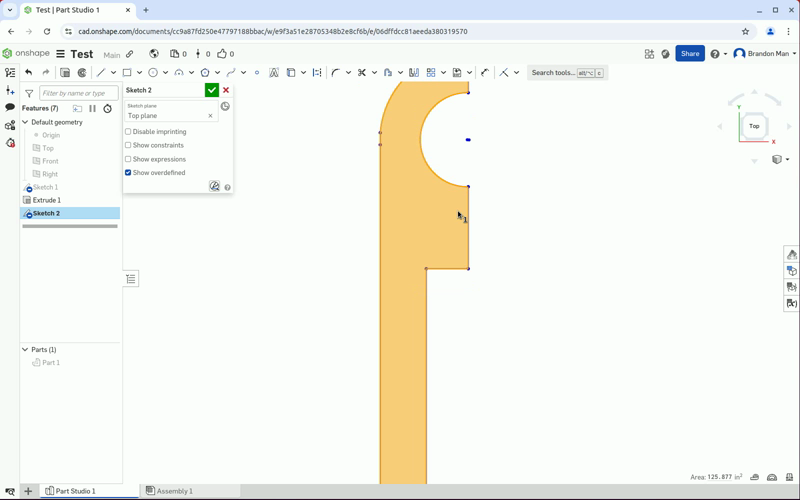
scroll(-6)
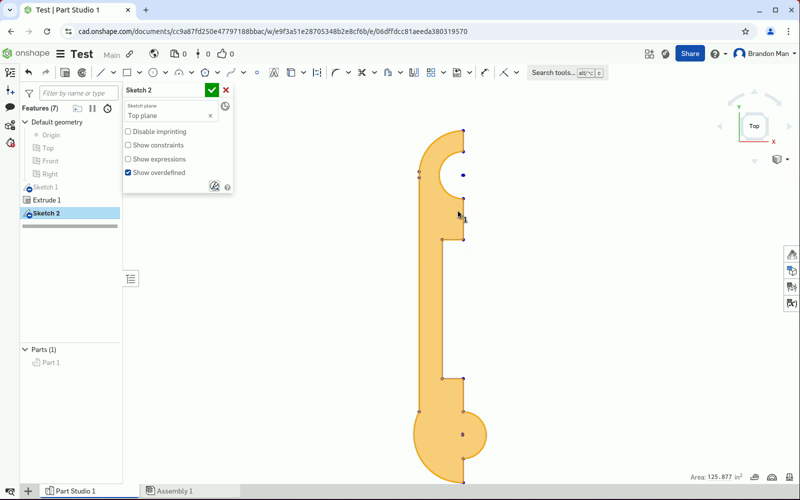
scroll(-6)
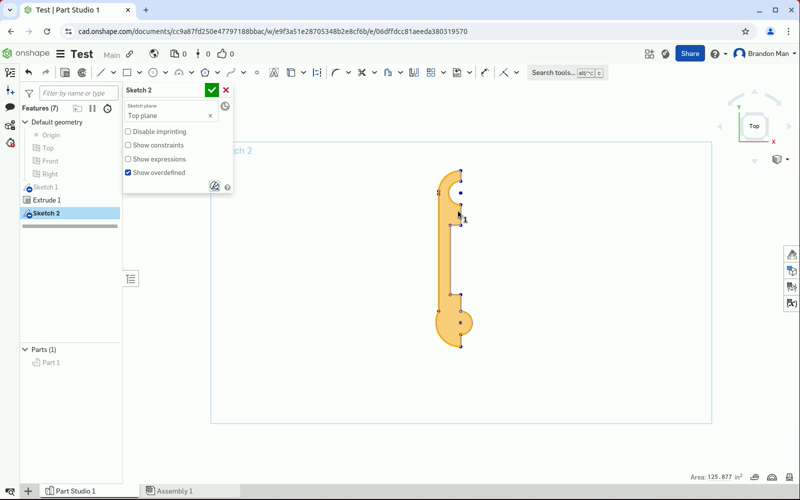
mouse_move(73, 352)
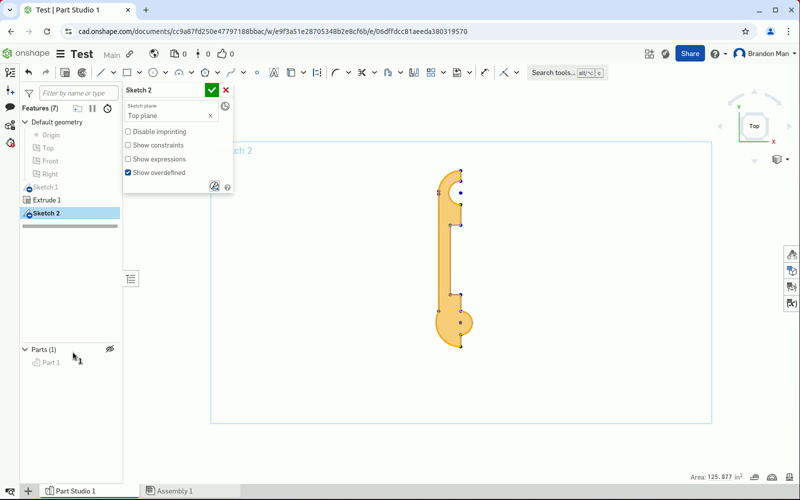
key(shift+y)
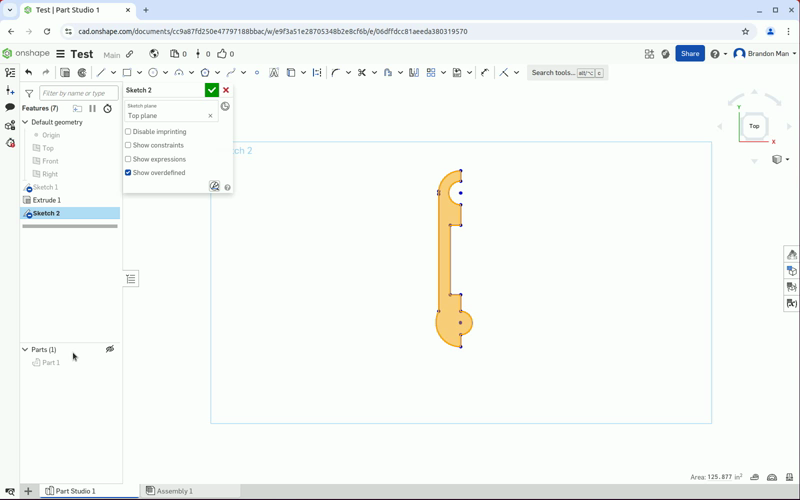
key(shift+e)
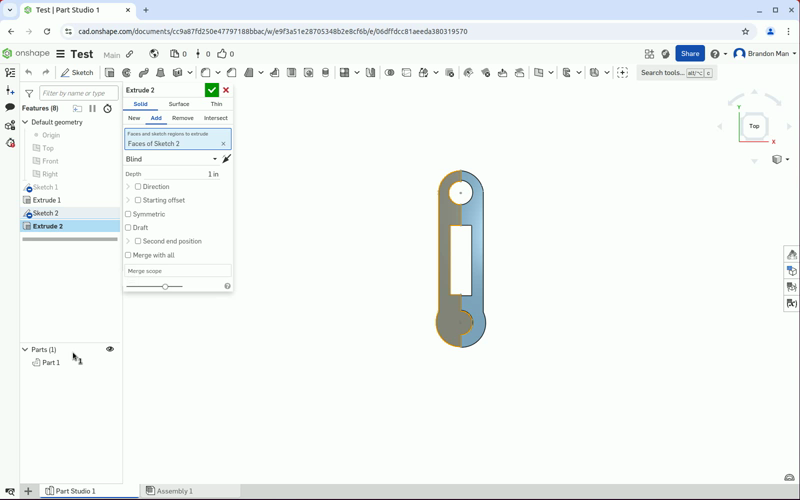
mouse_move(143, 106)
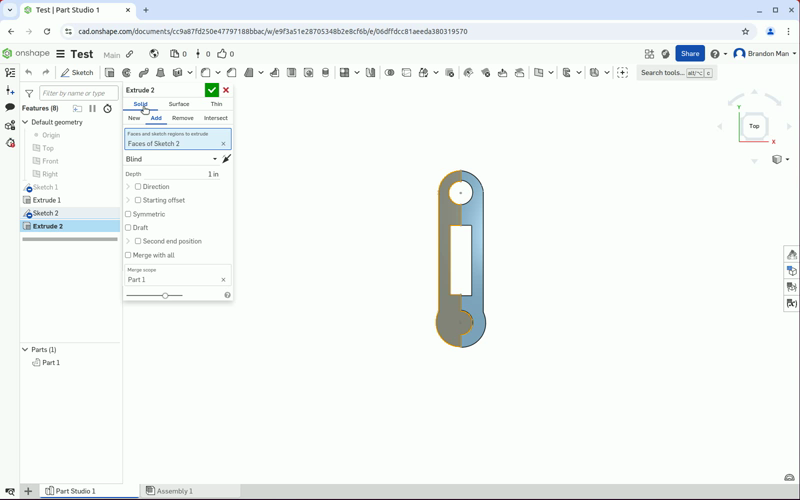
click(143, 106)
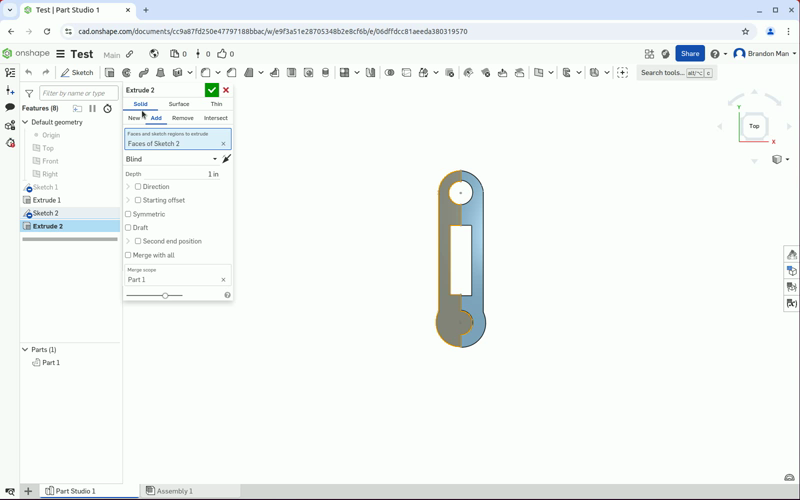
mouse_move(137, 120)
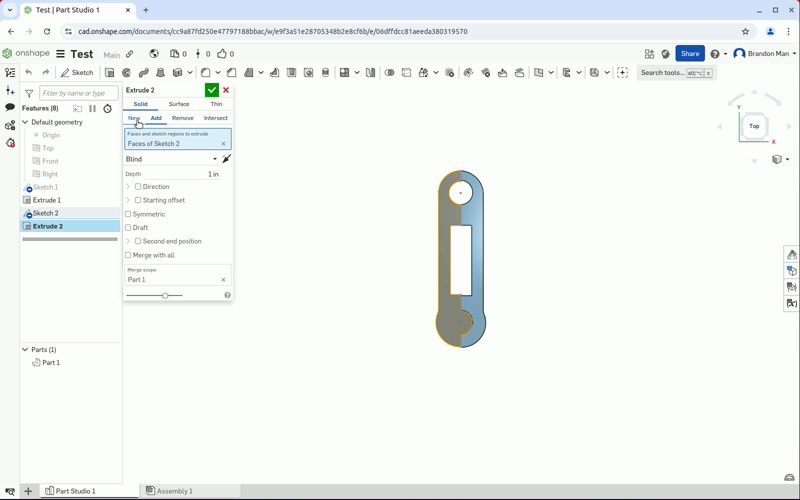
click(137, 120)
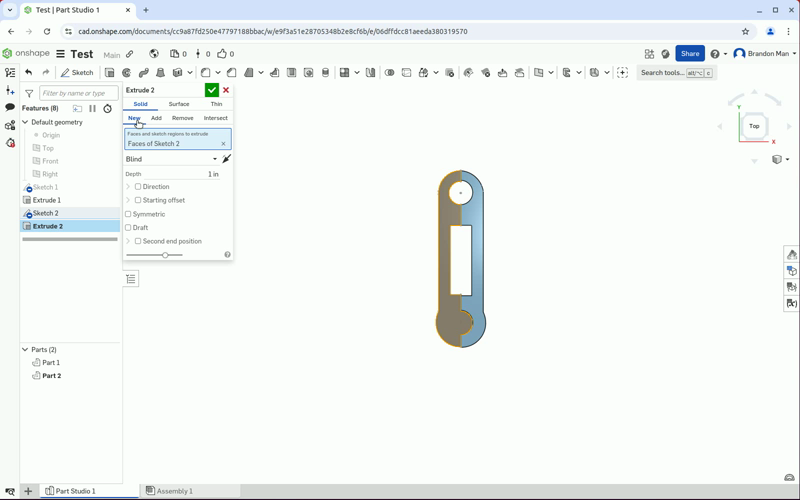
key(tab, 4)
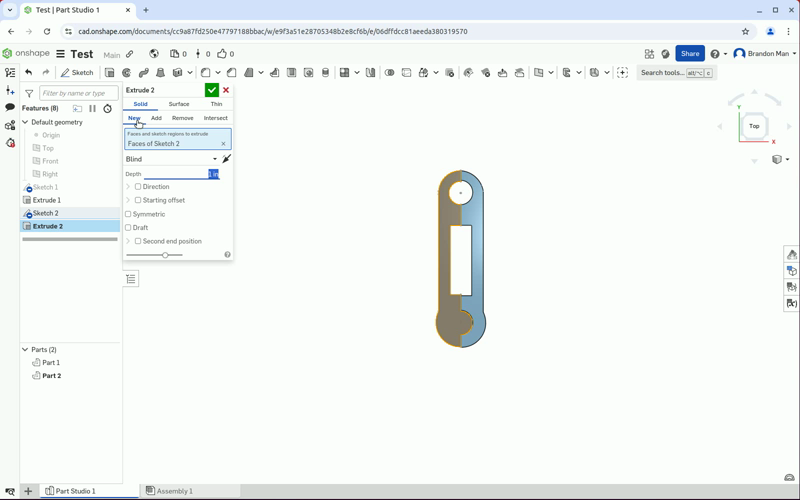
text(10.11)
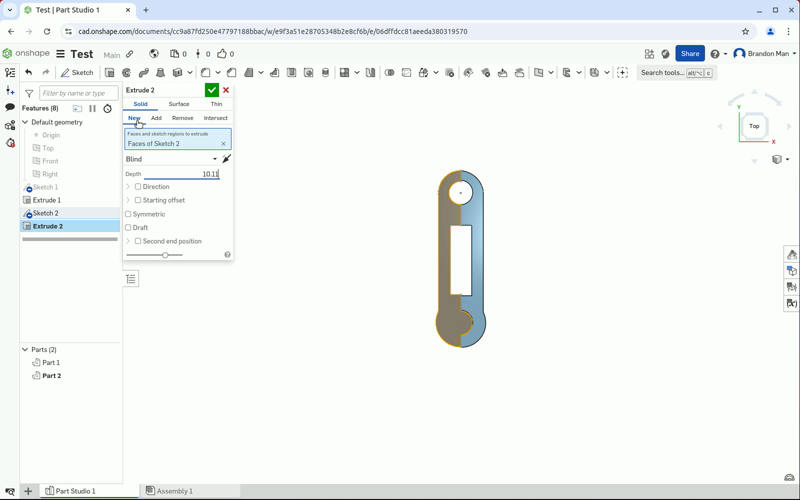
key(enter)
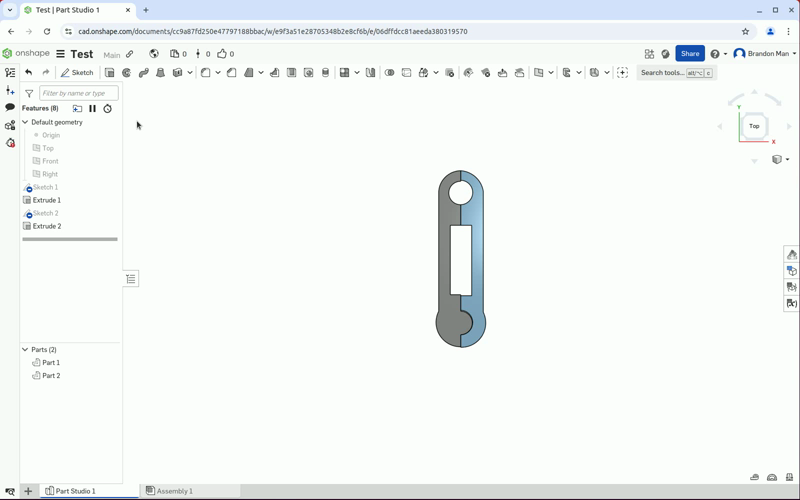
key(shift+h)
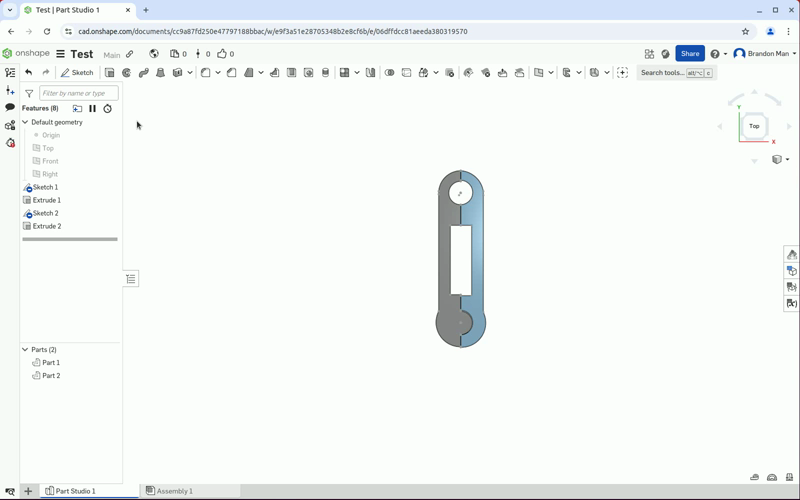
key(shift+h)
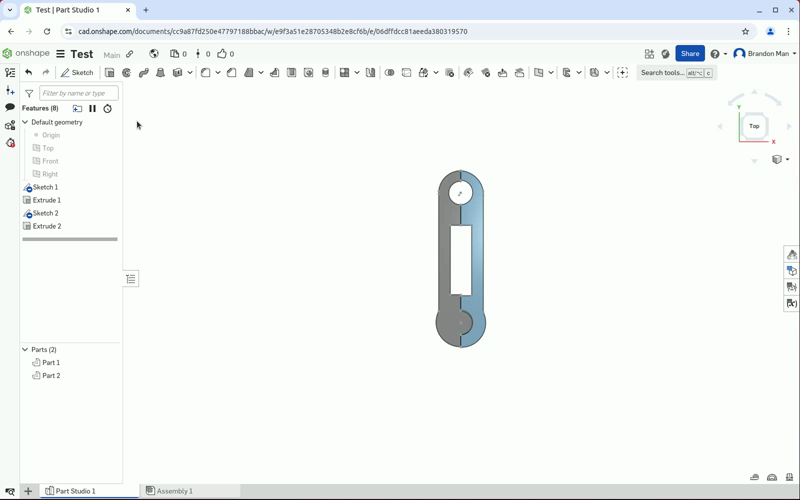
key(shift+7)
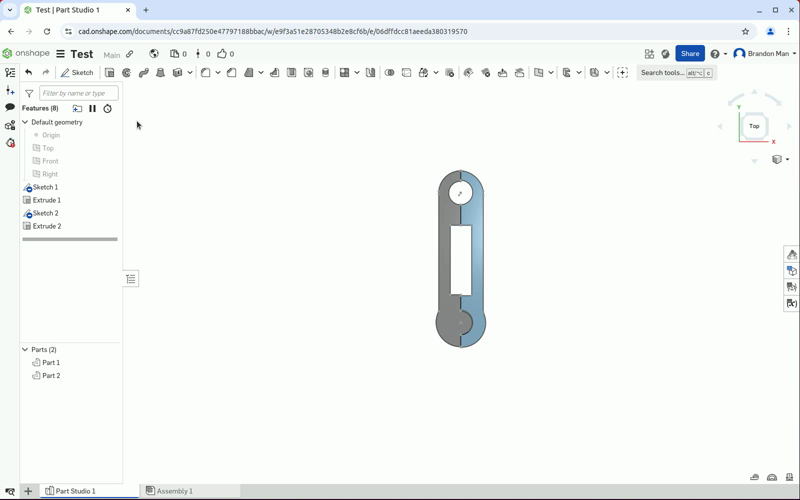
key(up, 3)
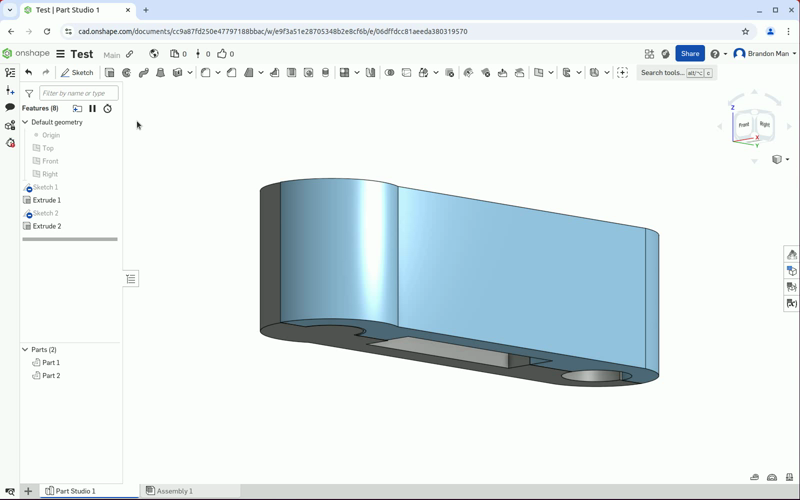
key(left, 3)
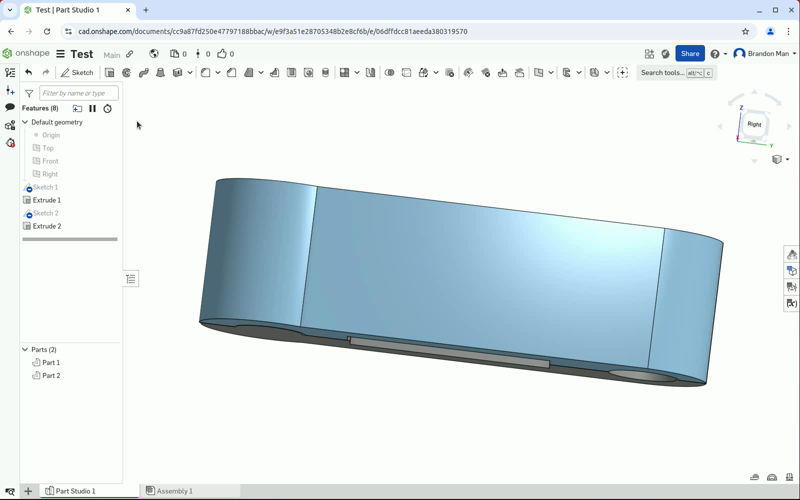
key(right, 3)
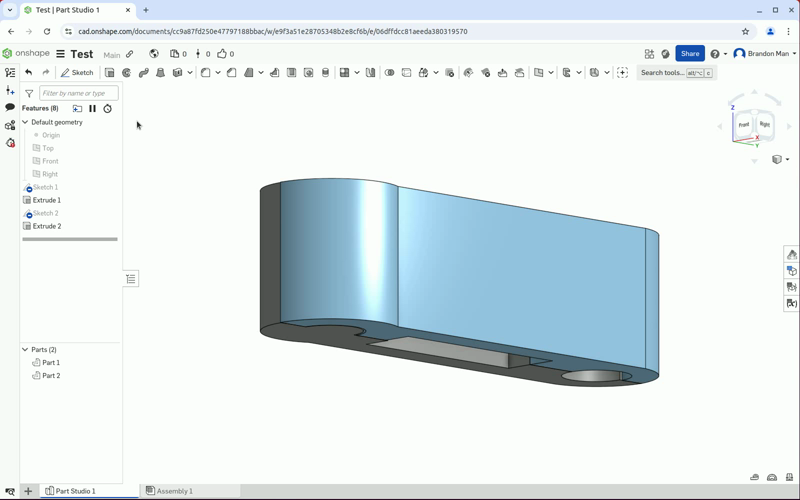
key(down, 3)
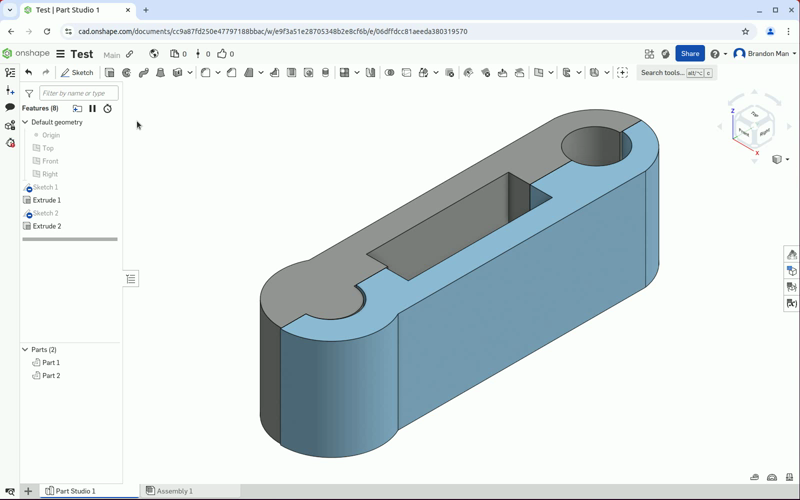
mouse_move(73, 189)
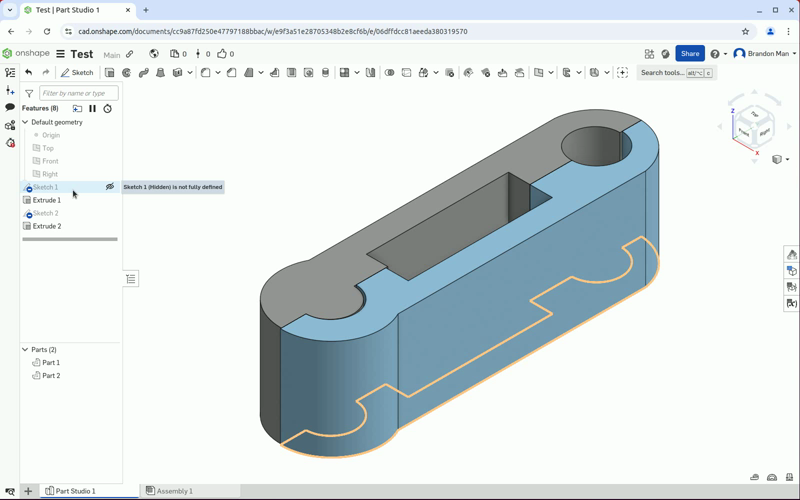
click(73, 189)